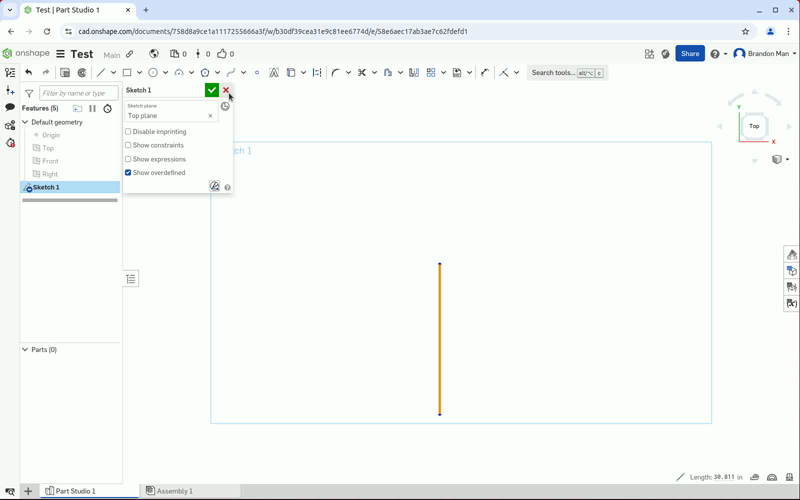
key(shift+h)
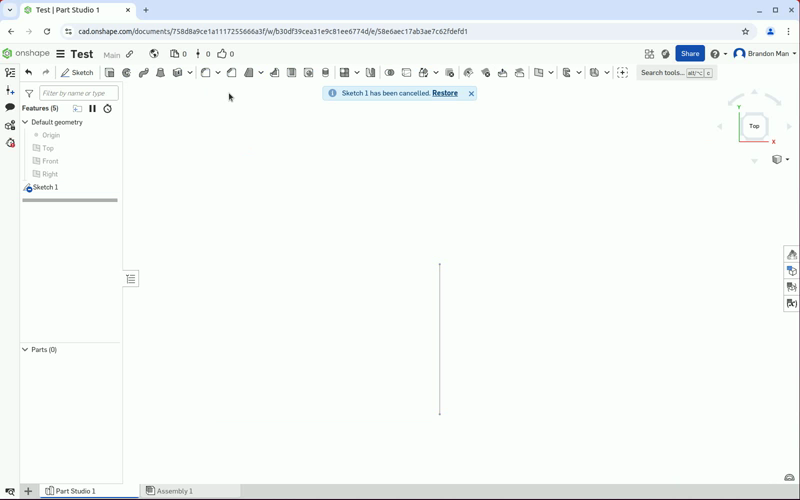
key(shift+s)
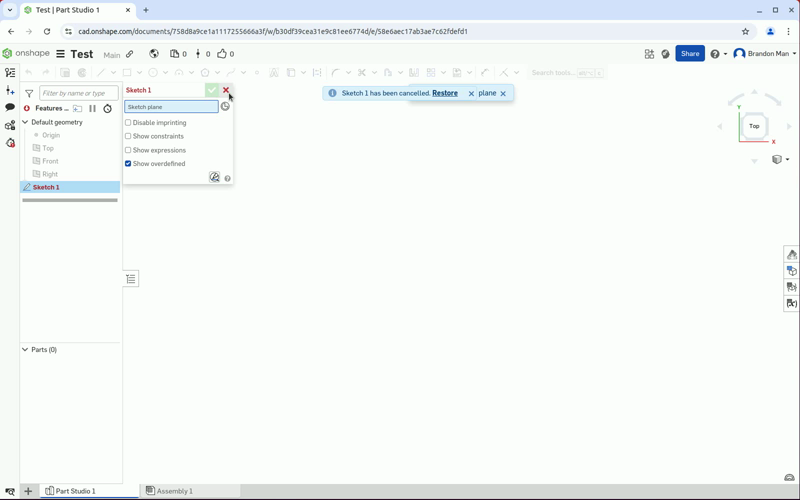
mouse_move(73, 150)
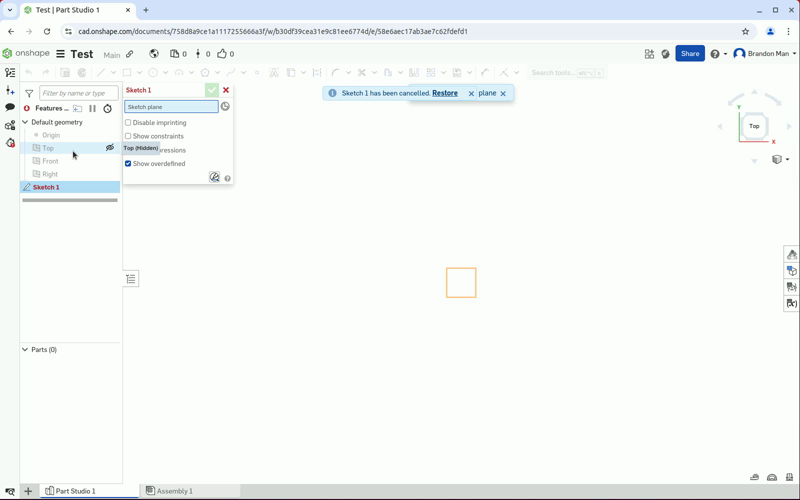
click(73, 150)
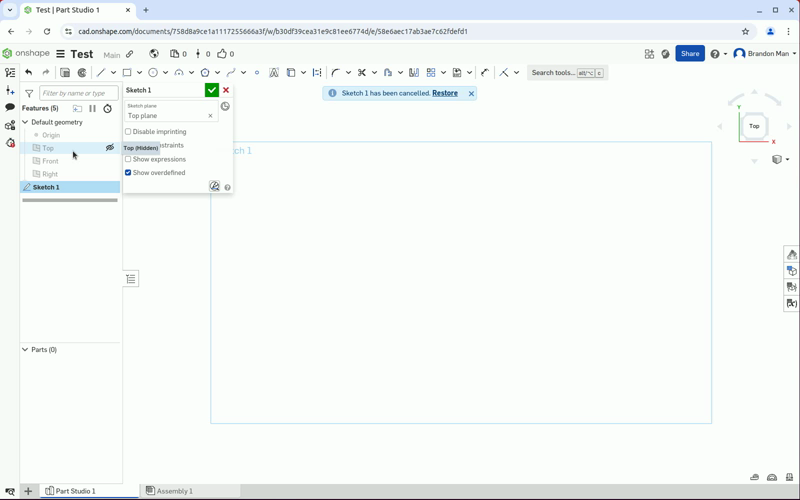
mouse_move(73, 352)
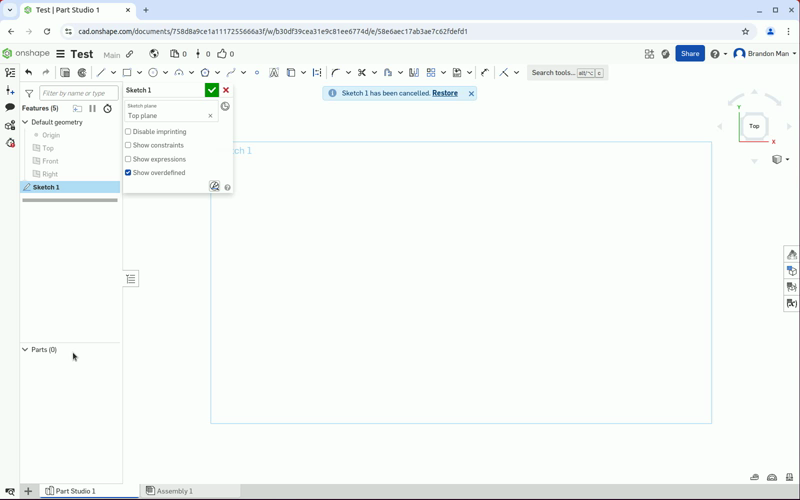
key(y)
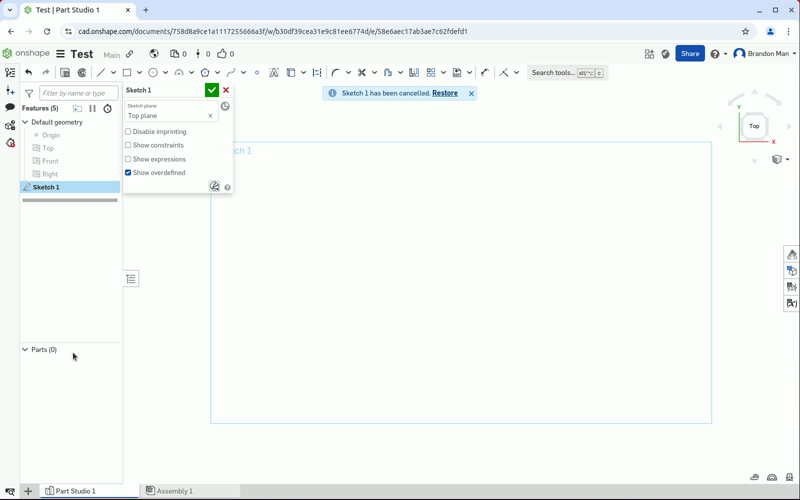
key(a)
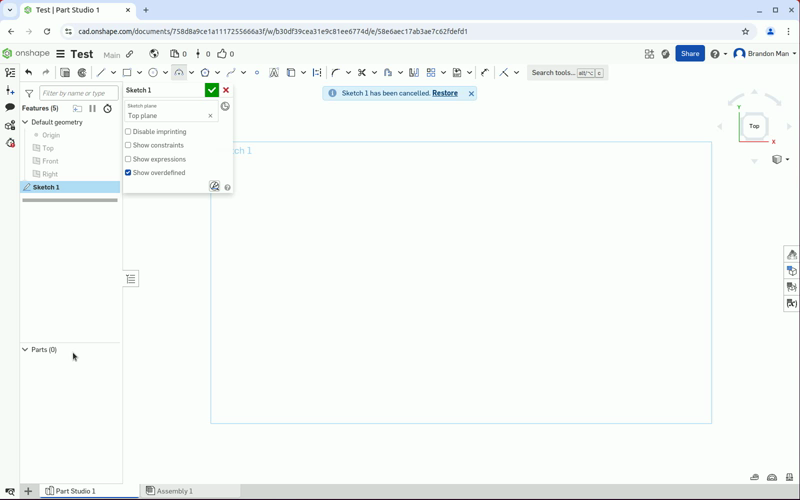
key_down(shift)
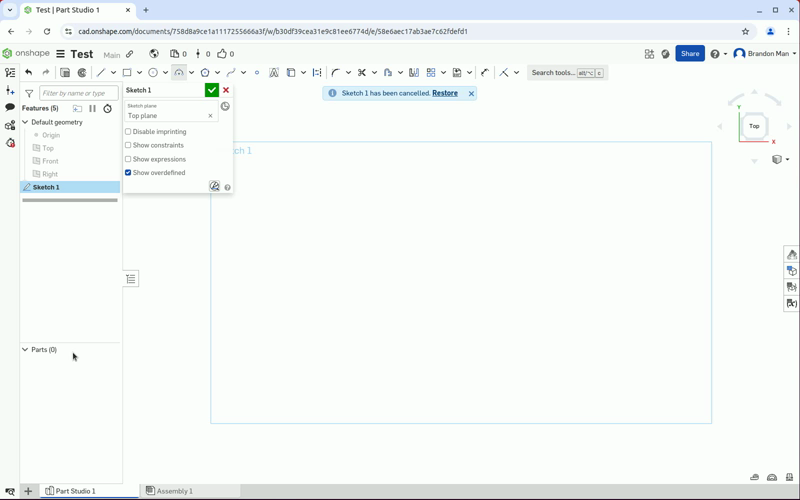
mouse_move(348, 320)
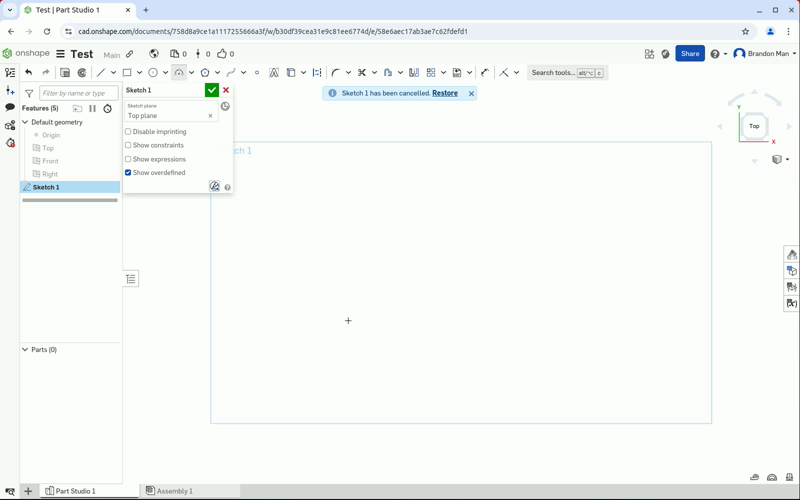
click(348, 320)
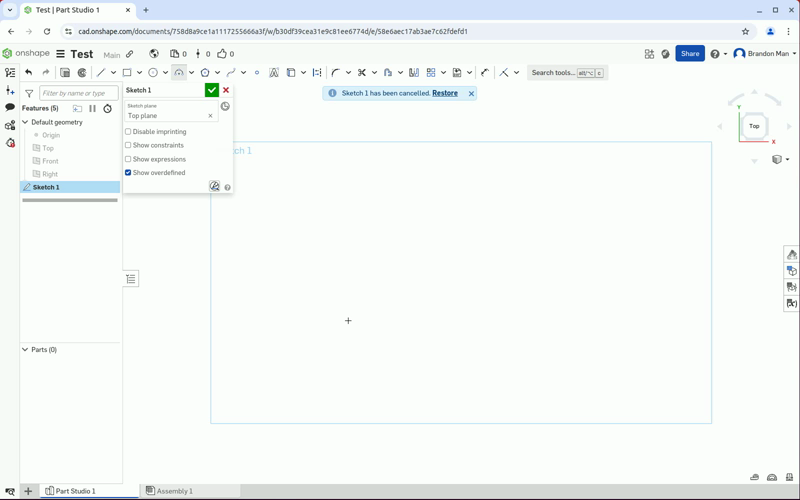
key_up(shift)
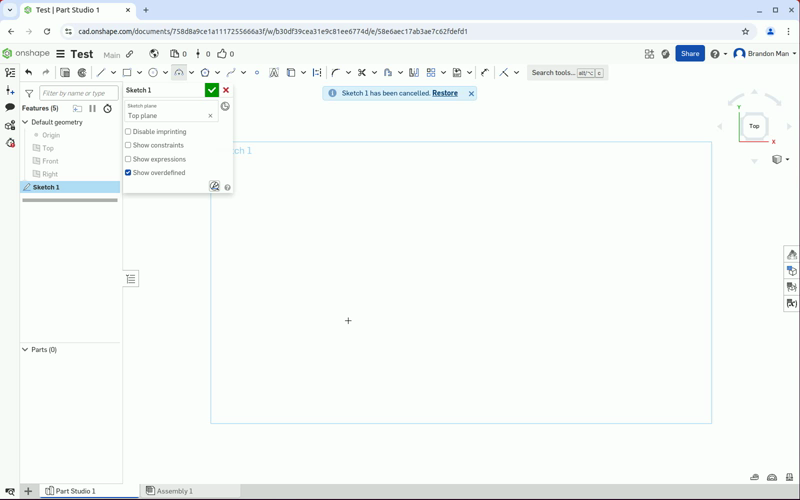
key_down(shift)
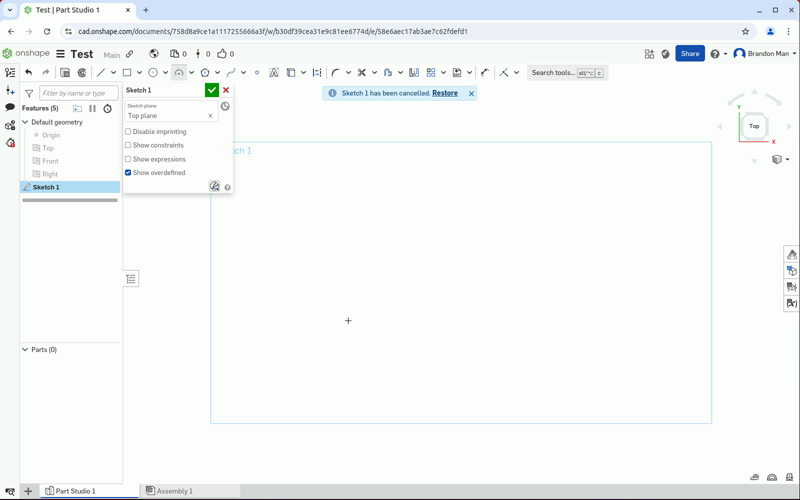
mouse_move(367, 339)
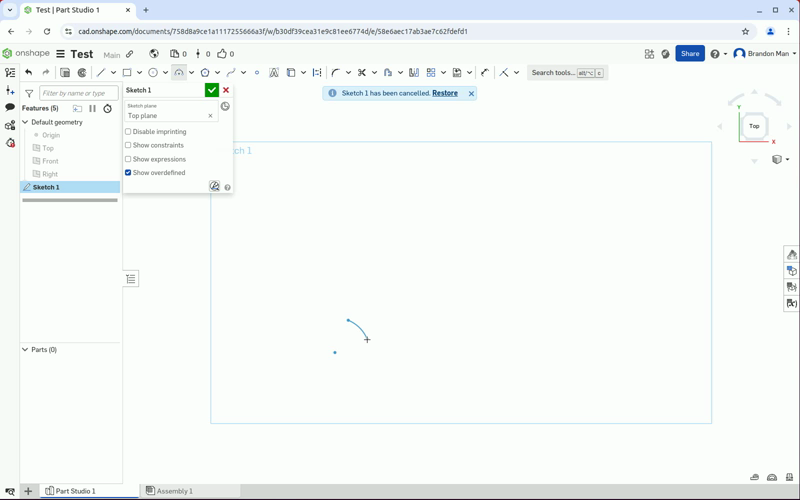
click(367, 339)
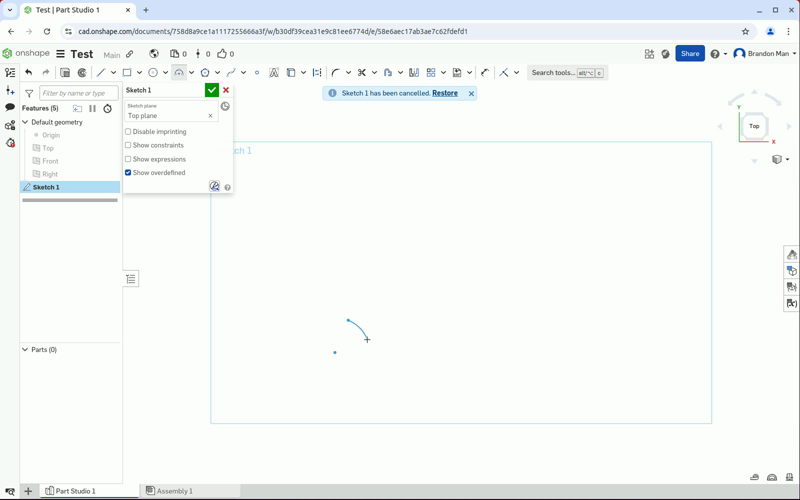
mouse_move(353, 333)
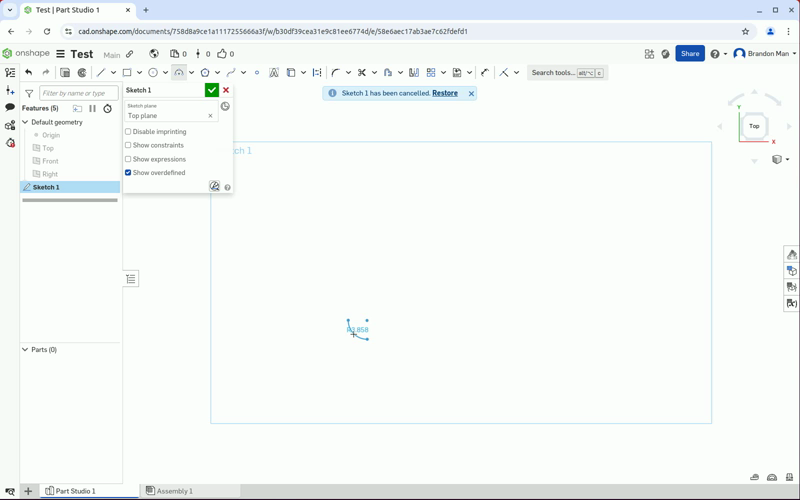
click(353, 333)
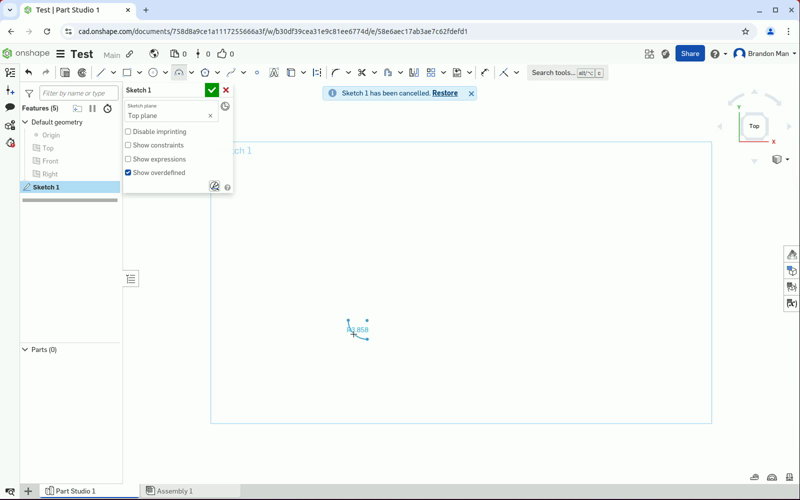
key_up(shift)
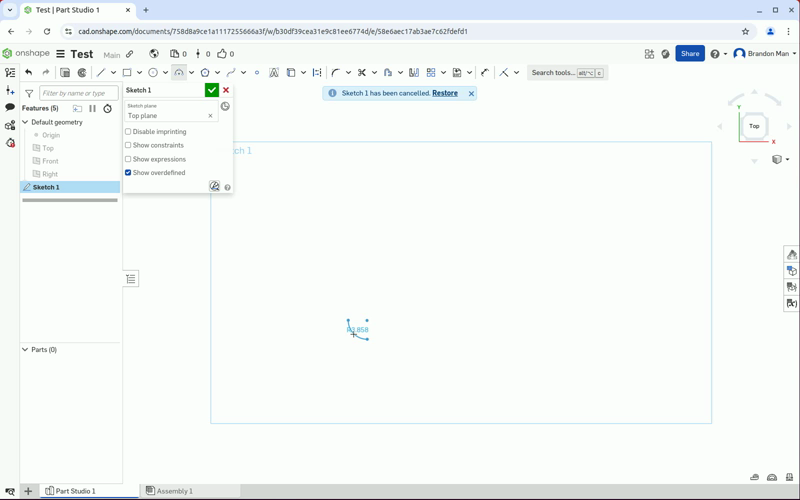
key(esc)
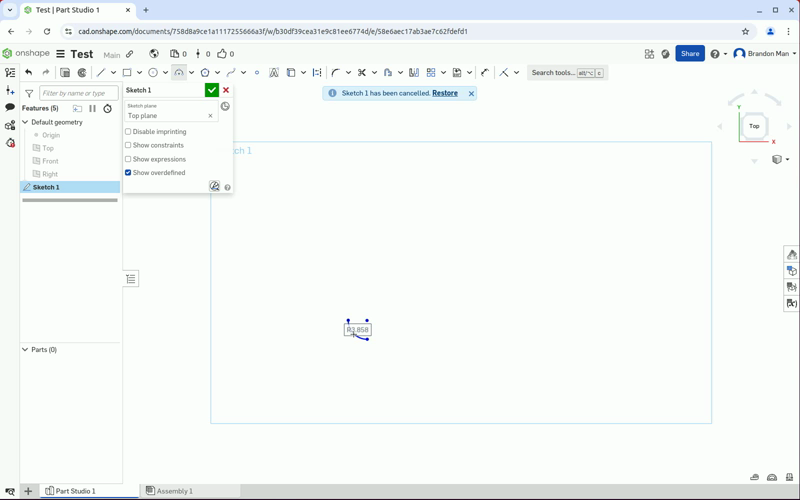
key(l)
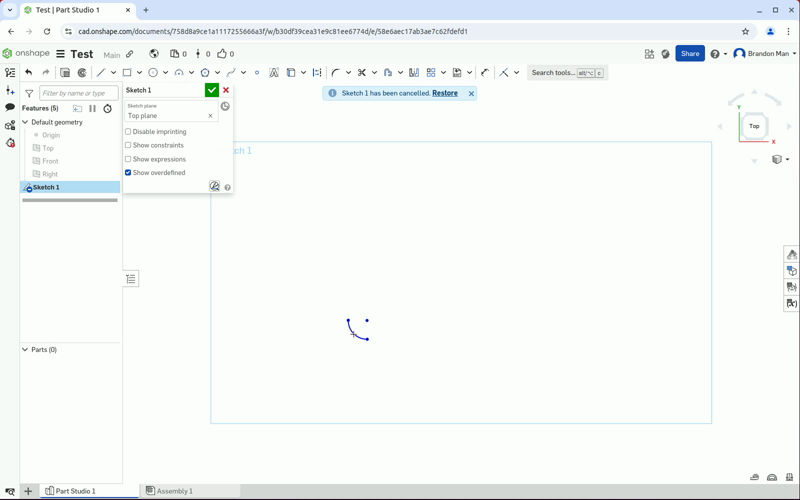
mouse_move(367, 339)
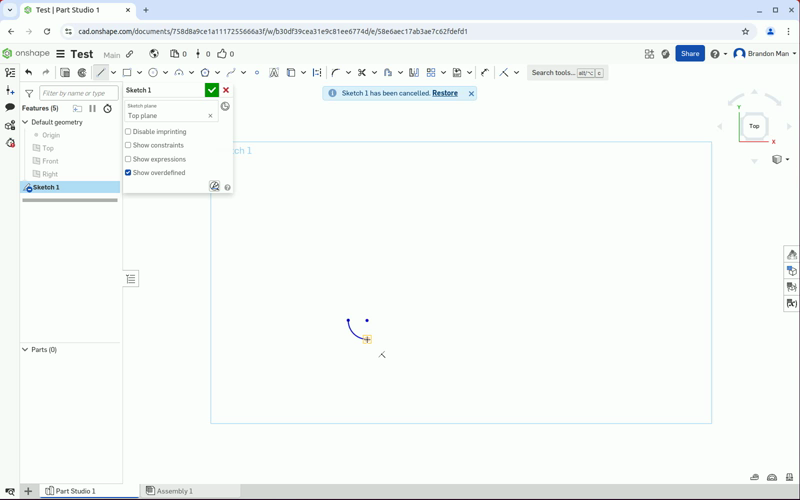
click(367, 339)
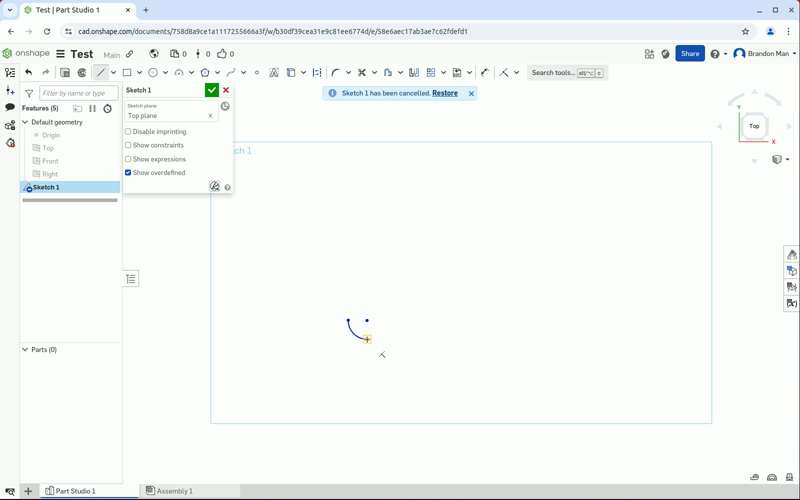
key_down(shift)
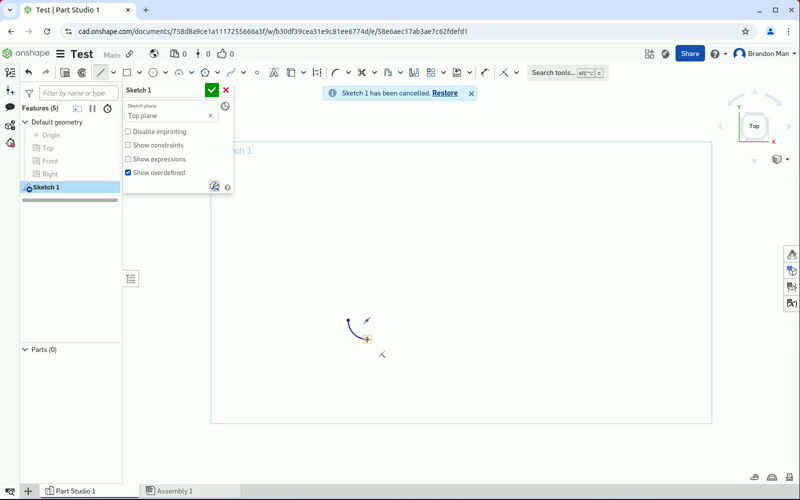
mouse_move(553, 339)
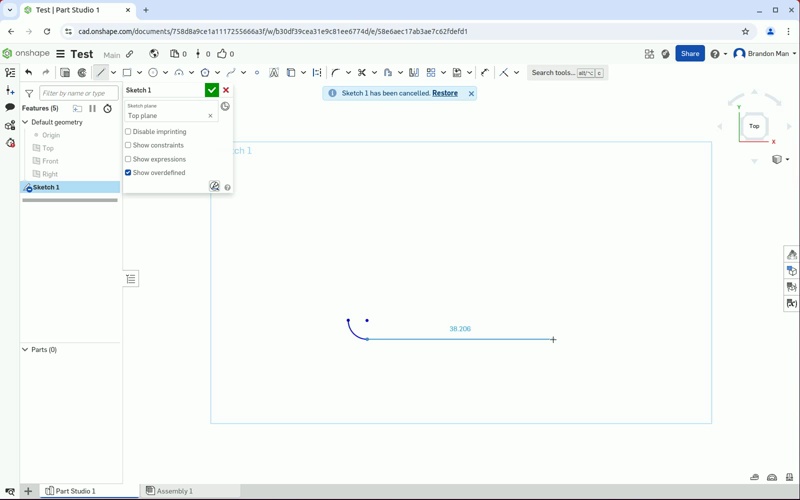
click(553, 339)
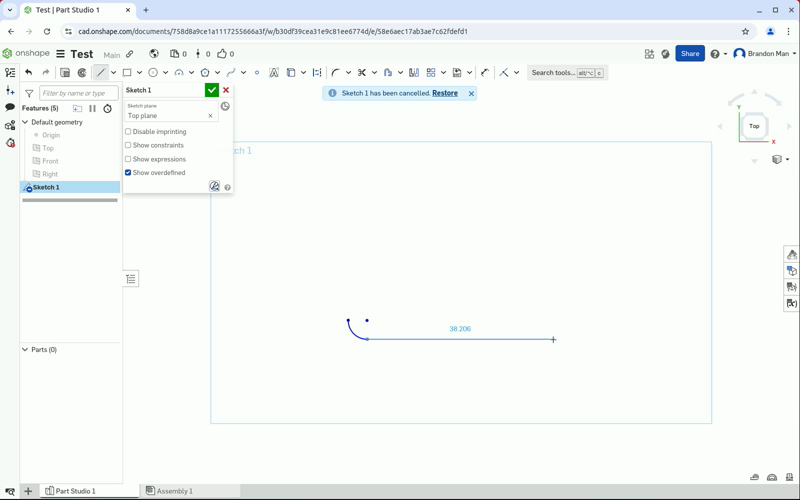
key_up(shift)
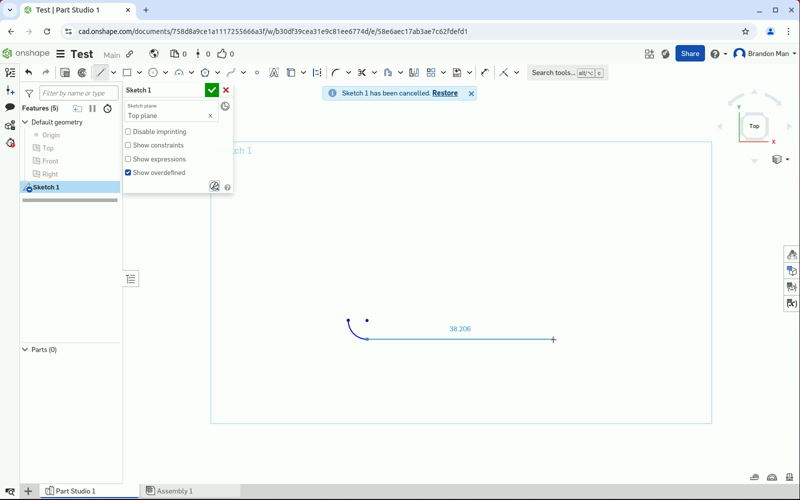
key(esc)
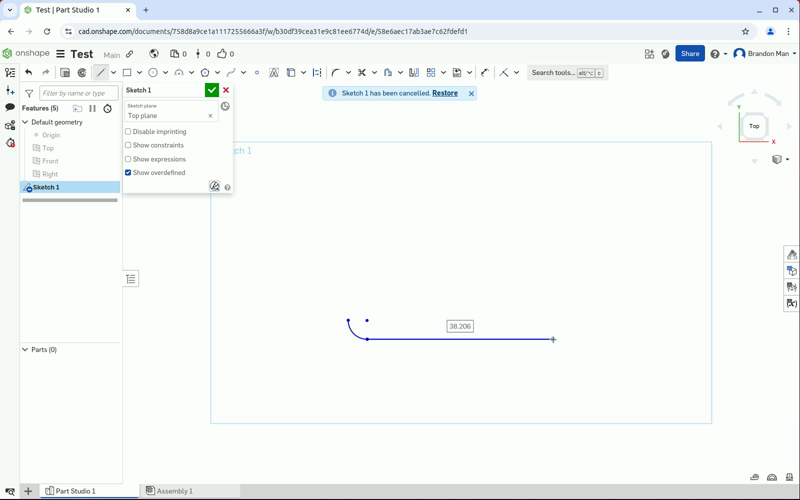
key(a)
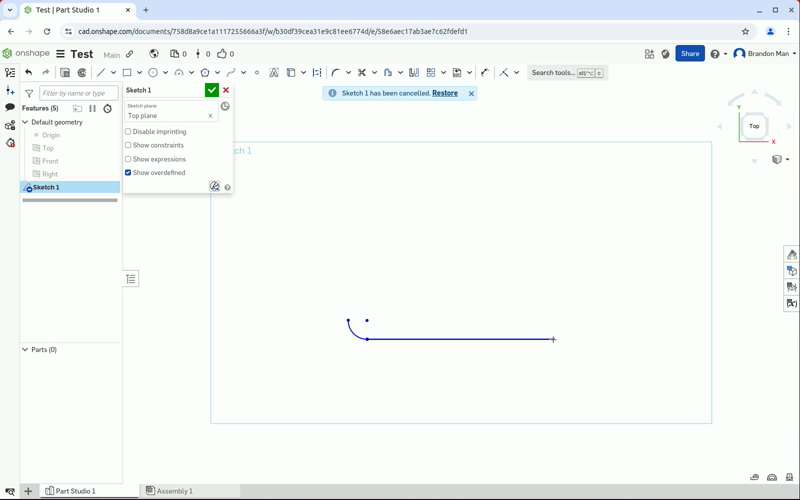
mouse_move(553, 339)
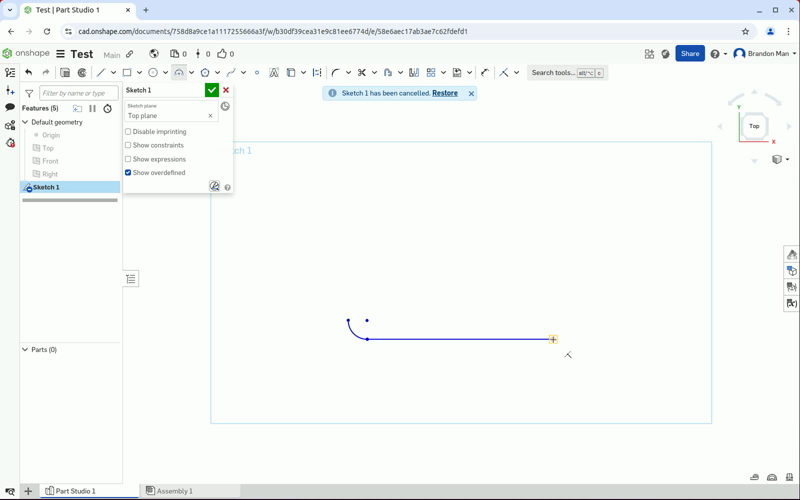
click(553, 339)
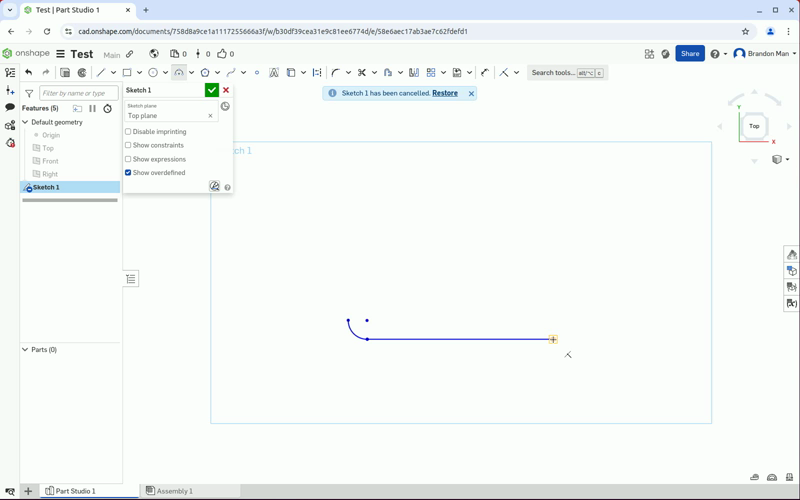
key_down(shift)
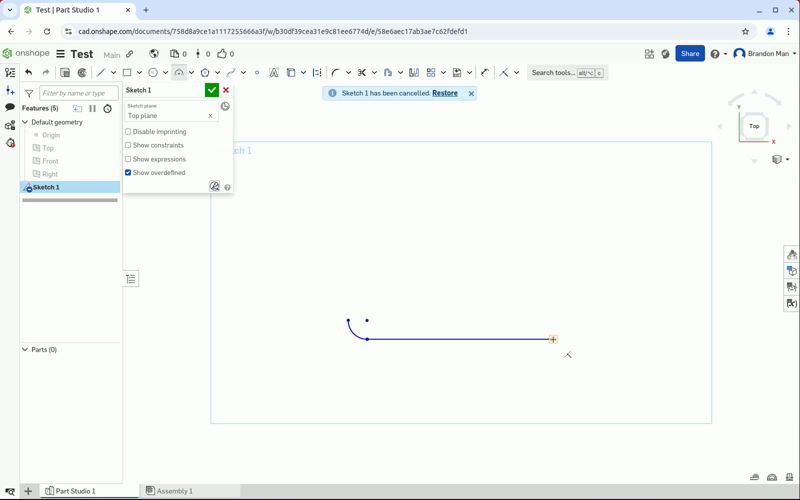
mouse_move(572, 320)
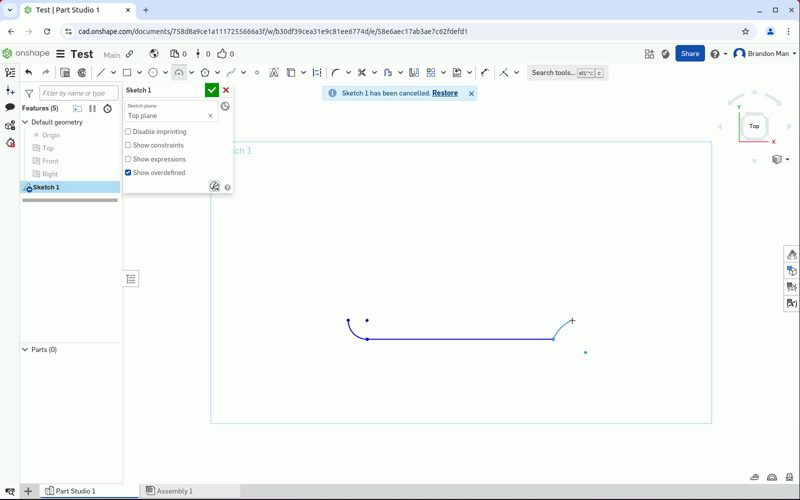
click(572, 320)
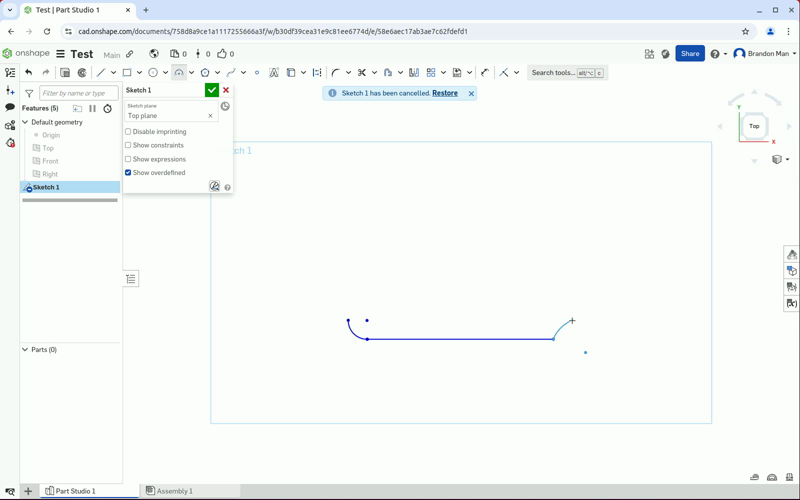
mouse_move(566, 333)
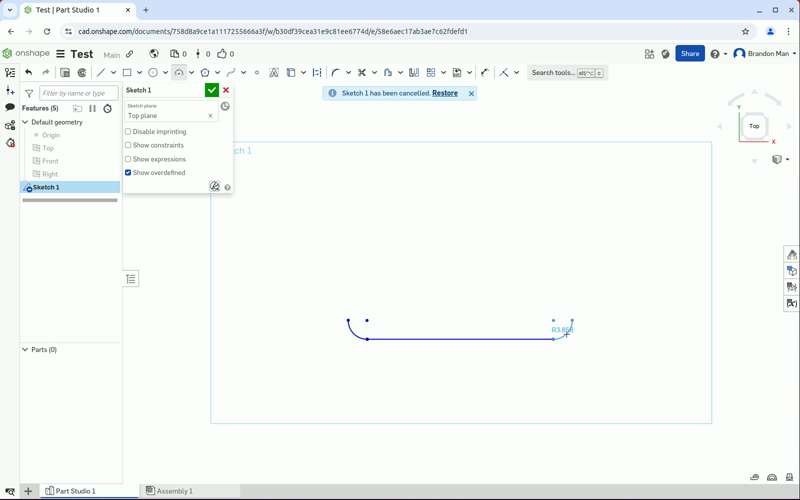
click(566, 333)
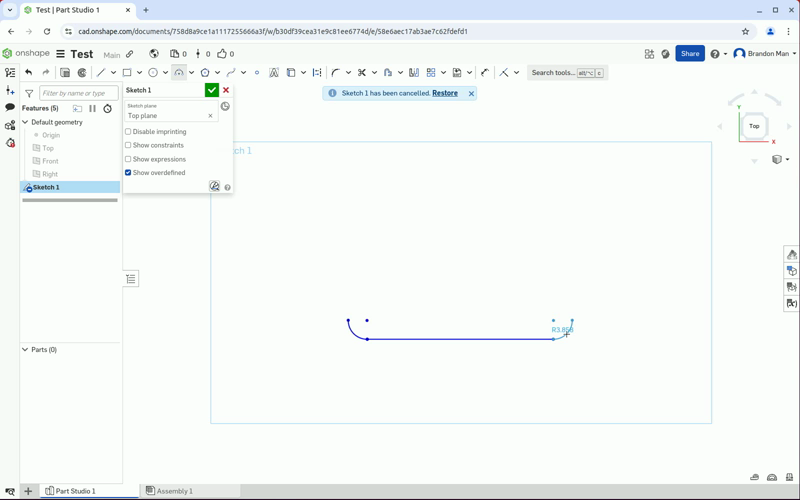
key_up(shift)
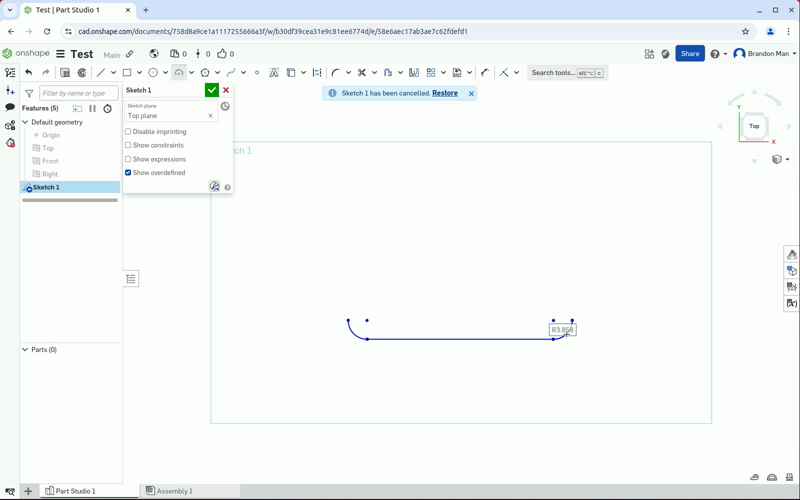
key(esc)
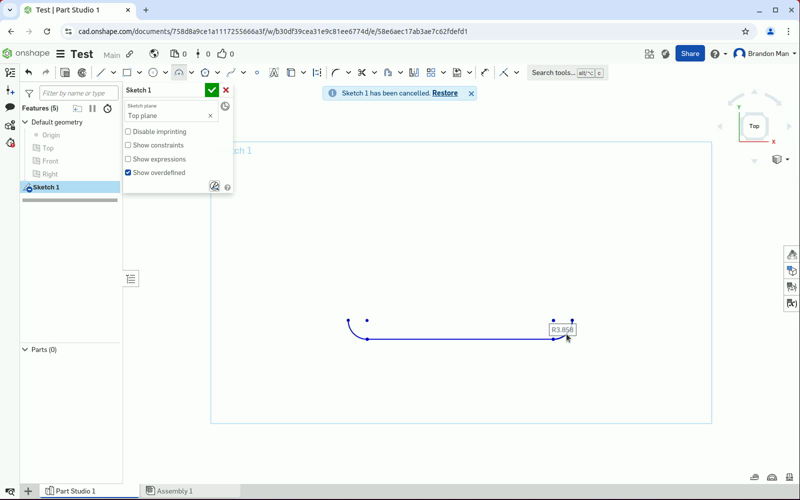
key(l)
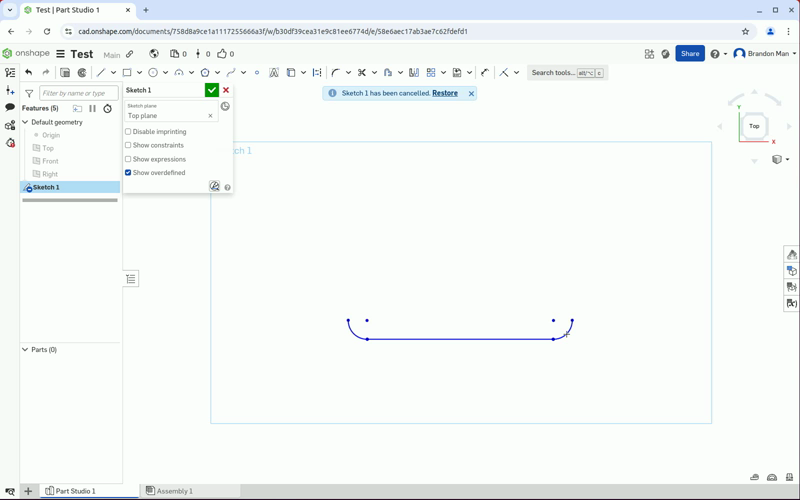
mouse_move(572, 320)
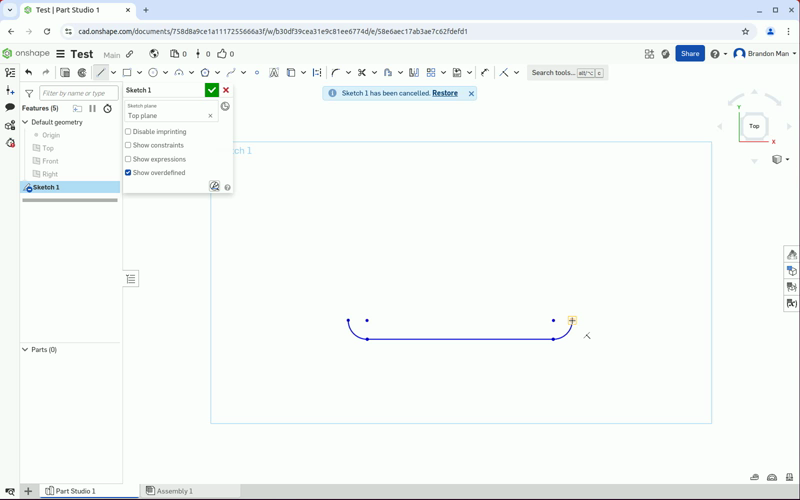
click(572, 320)
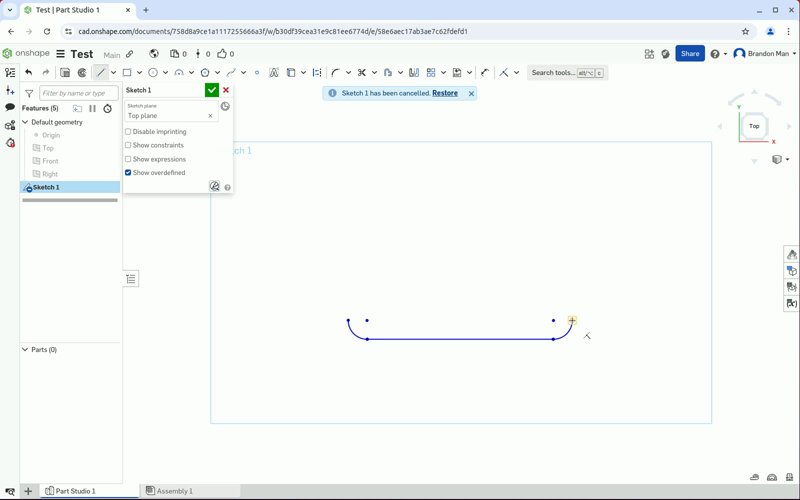
key_down(shift)
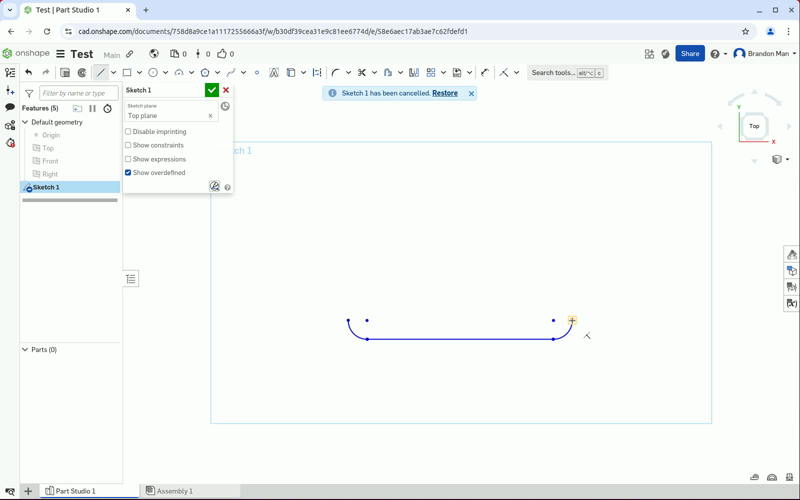
mouse_move(572, 245)
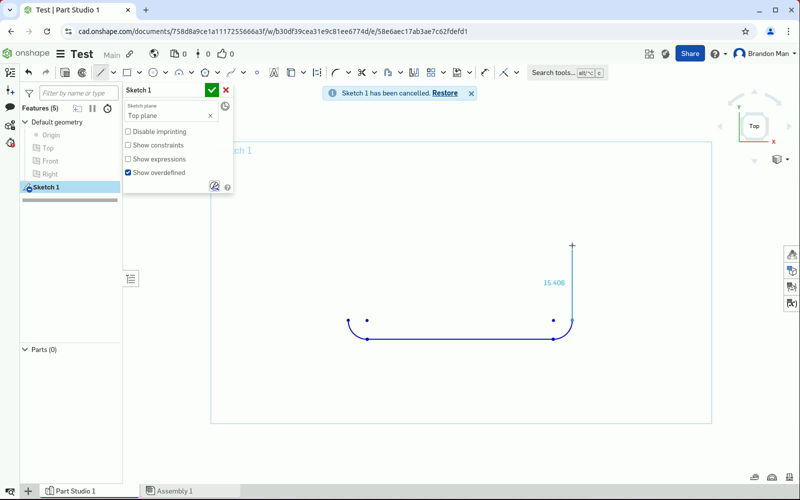
click(572, 245)
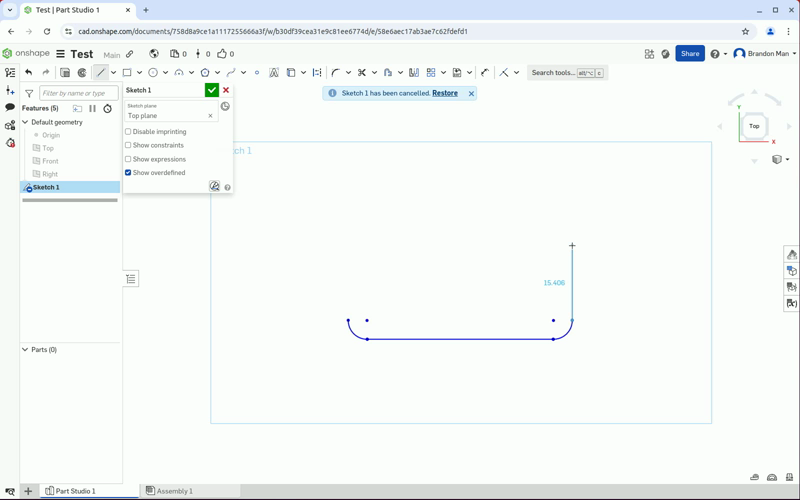
key_up(shift)
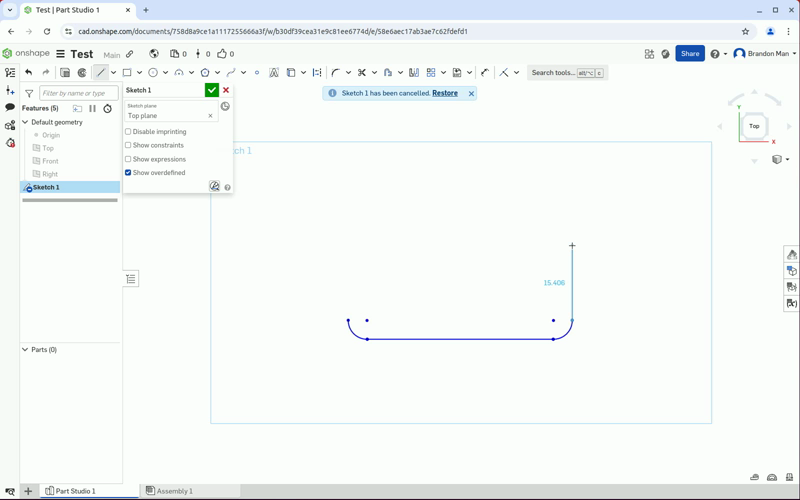
key(esc)
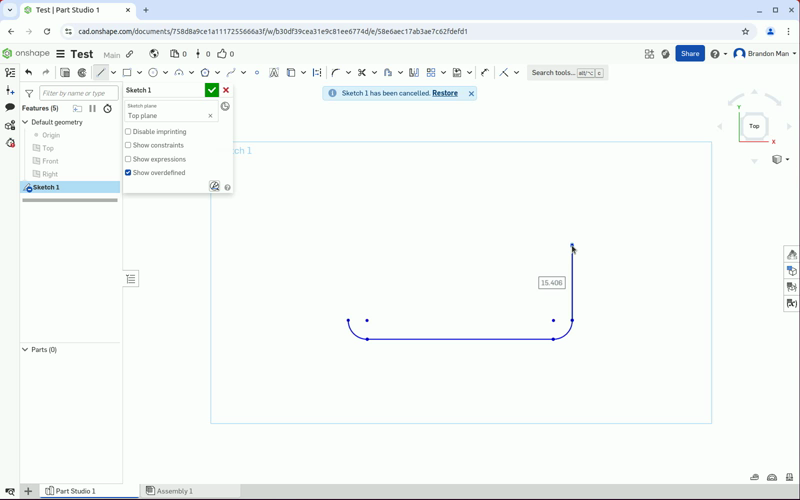
key(a)
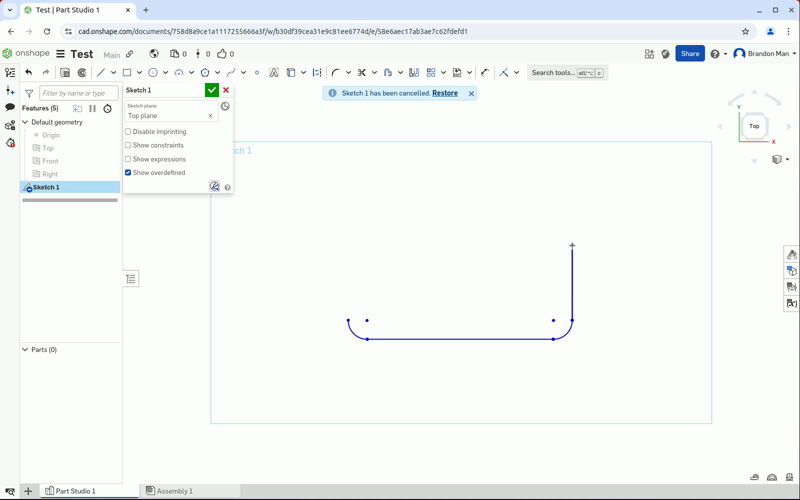
mouse_move(572, 245)
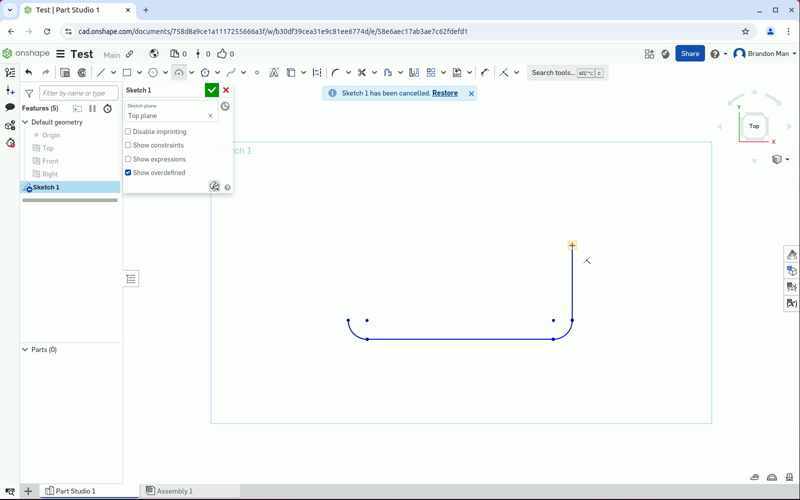
click(572, 245)
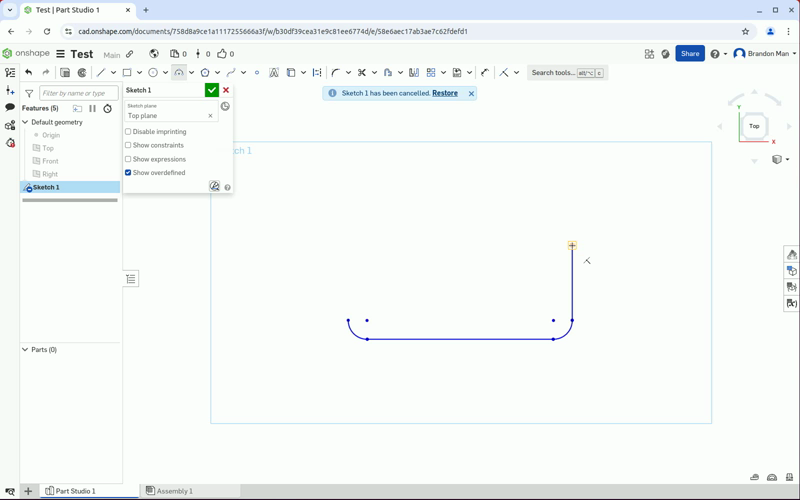
key_down(shift)
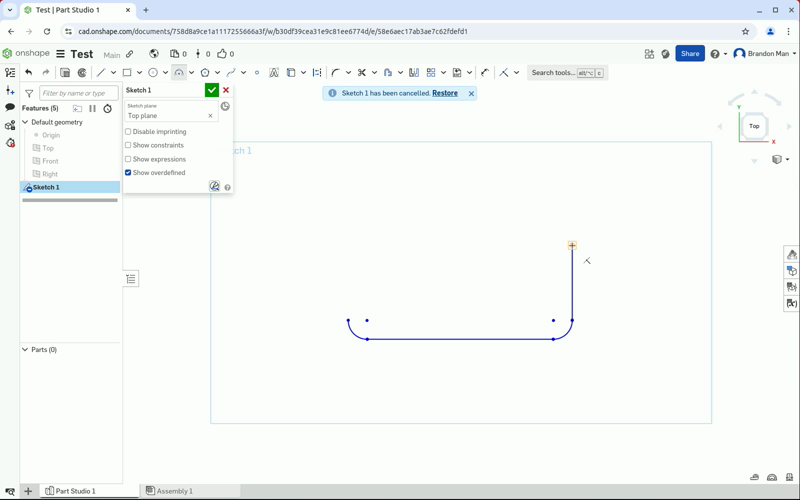
mouse_move(553, 226)
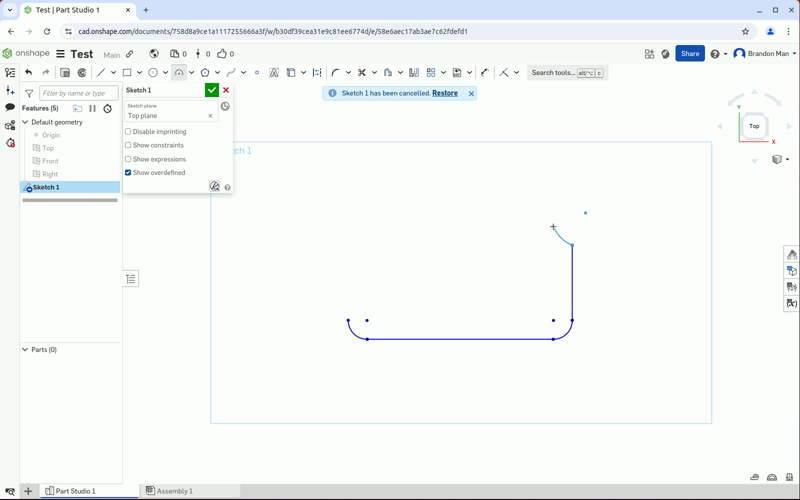
click(553, 226)
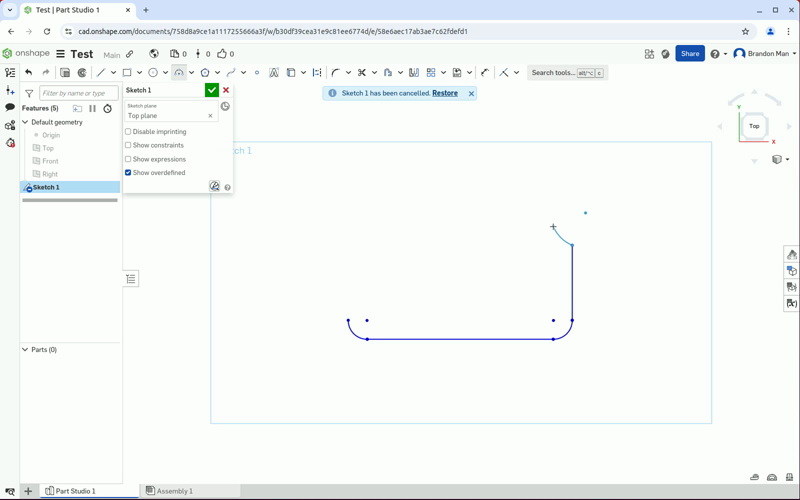
mouse_move(566, 231)
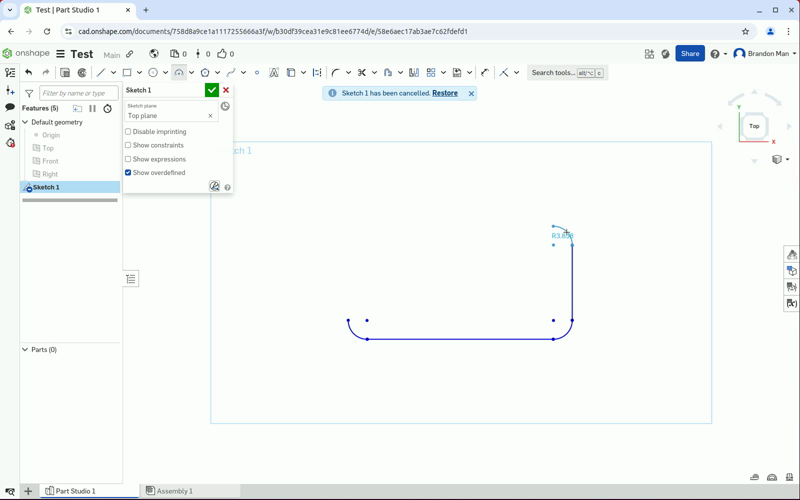
click(566, 231)
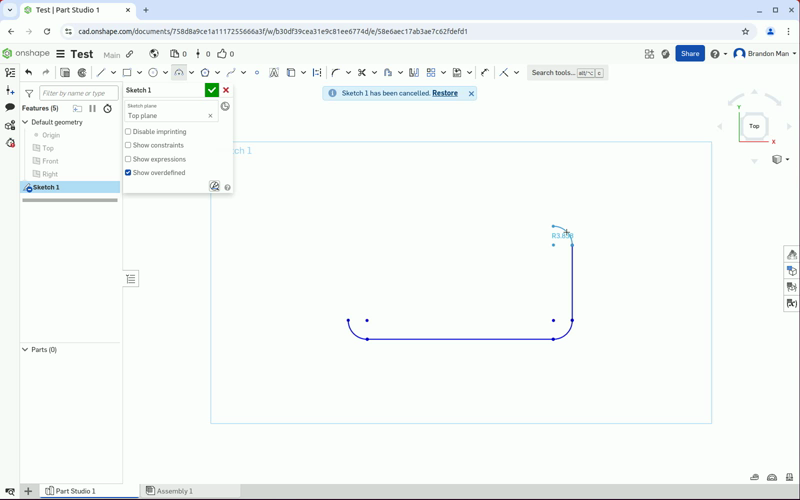
key_up(shift)
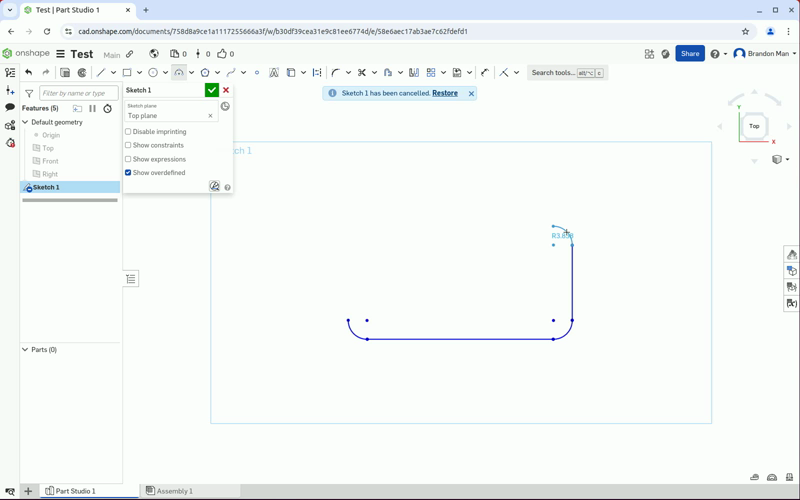
key(esc)
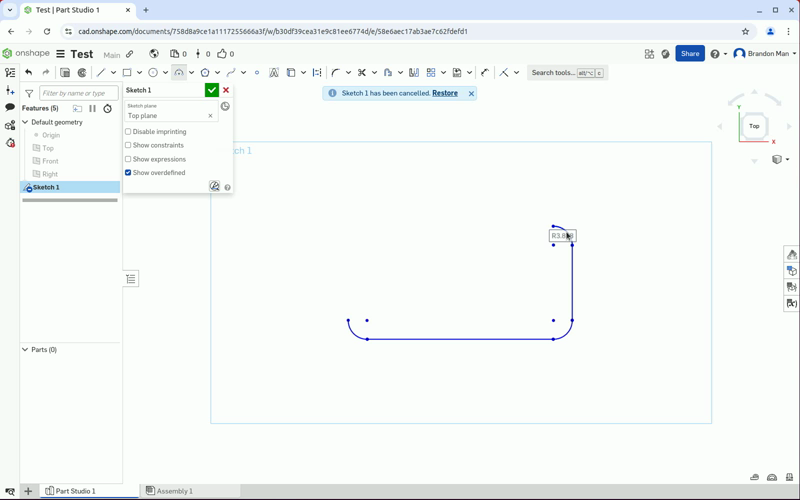
key(l)
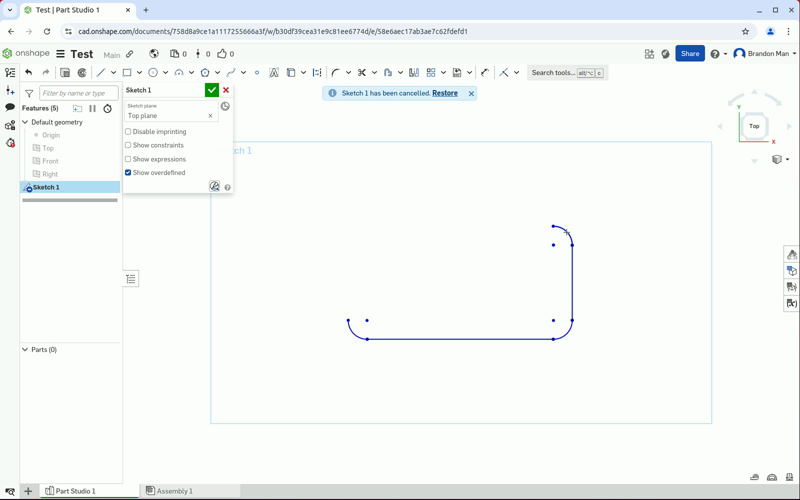
mouse_move(553, 226)
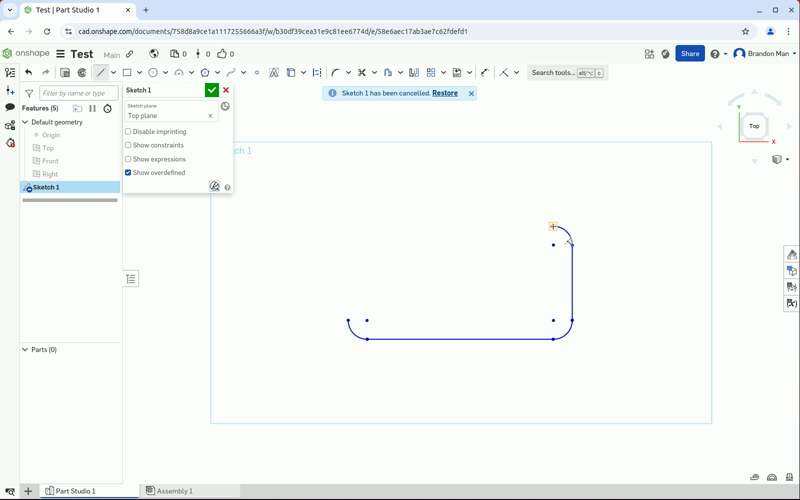
click(553, 226)
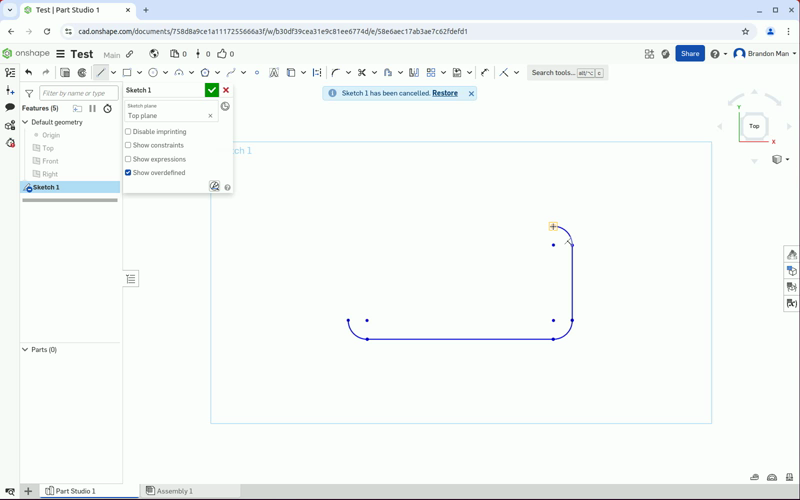
key_down(shift)
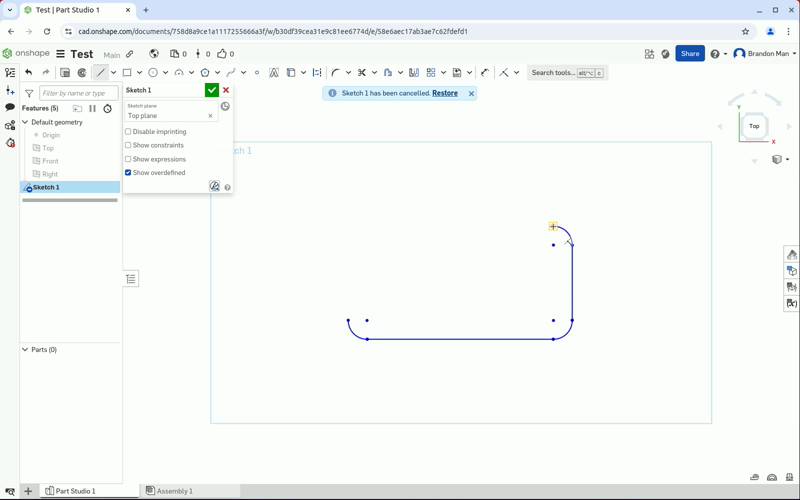
mouse_move(367, 226)
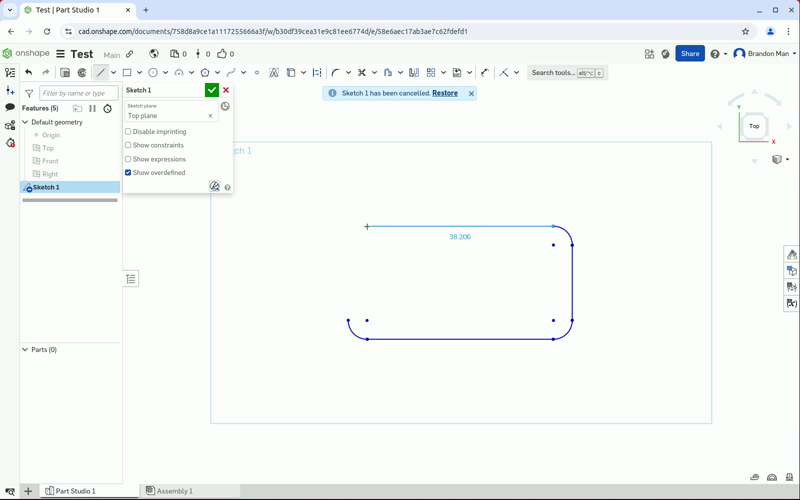
click(367, 226)
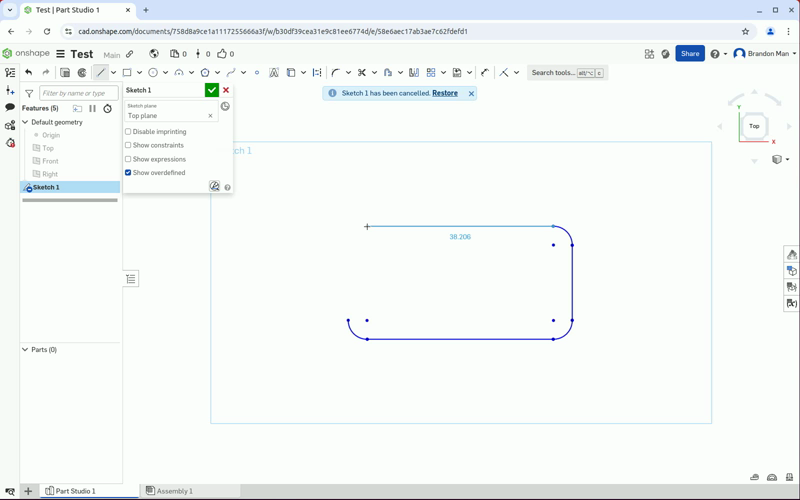
key_up(shift)
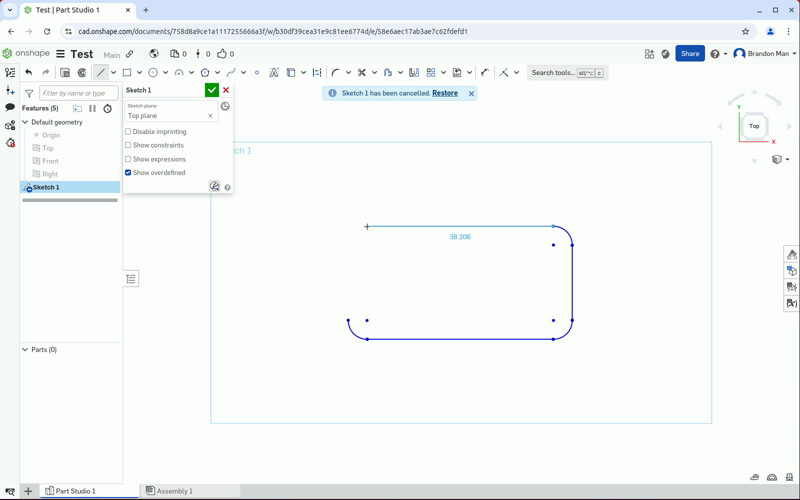
key(esc)
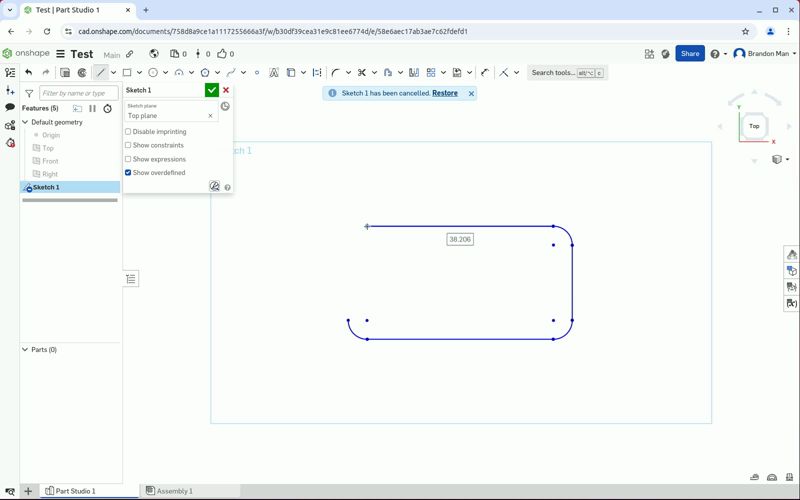
key(a)
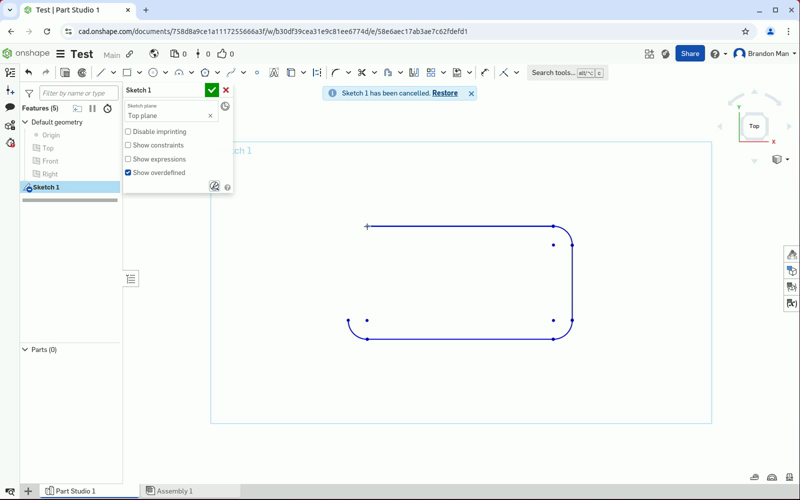
mouse_move(367, 226)
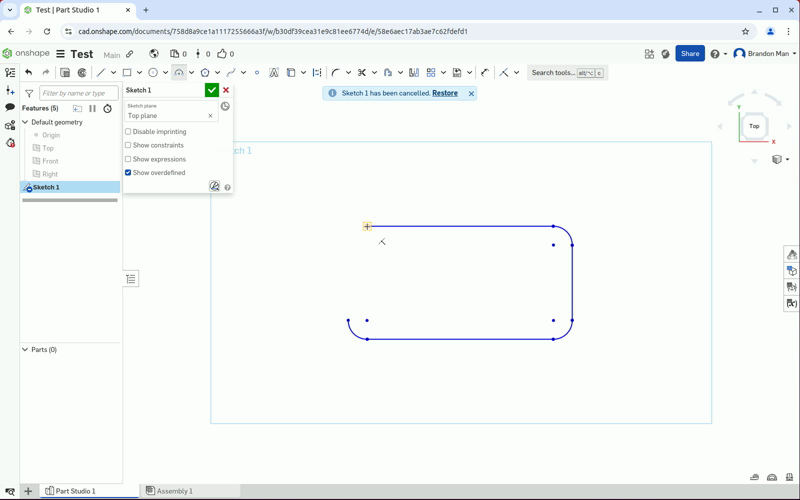
click(367, 226)
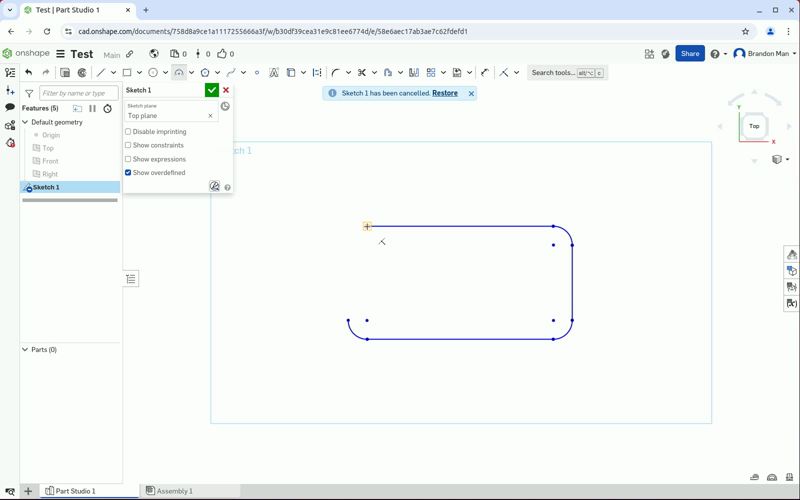
key_down(shift)
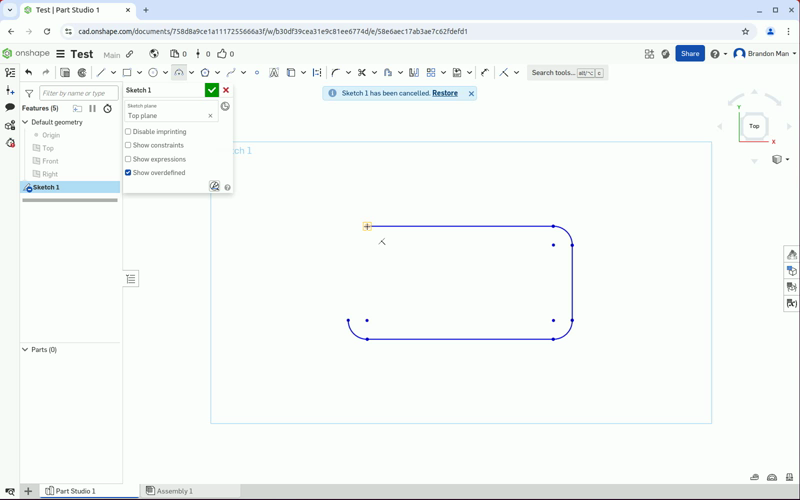
mouse_move(348, 245)
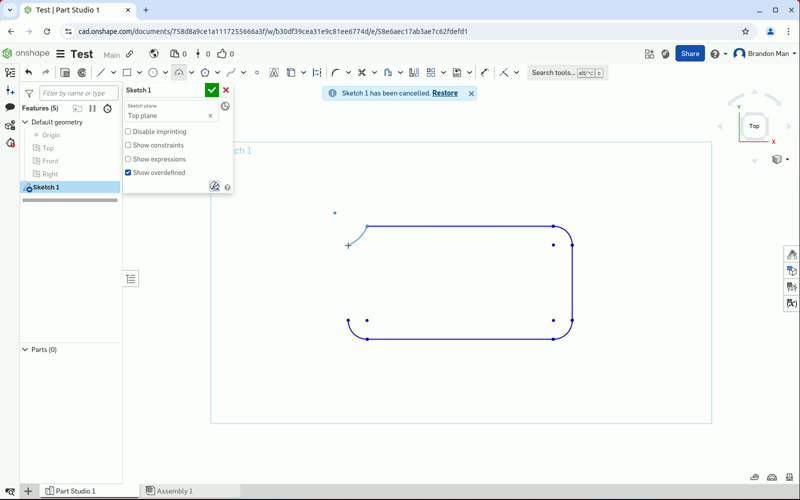
click(348, 245)
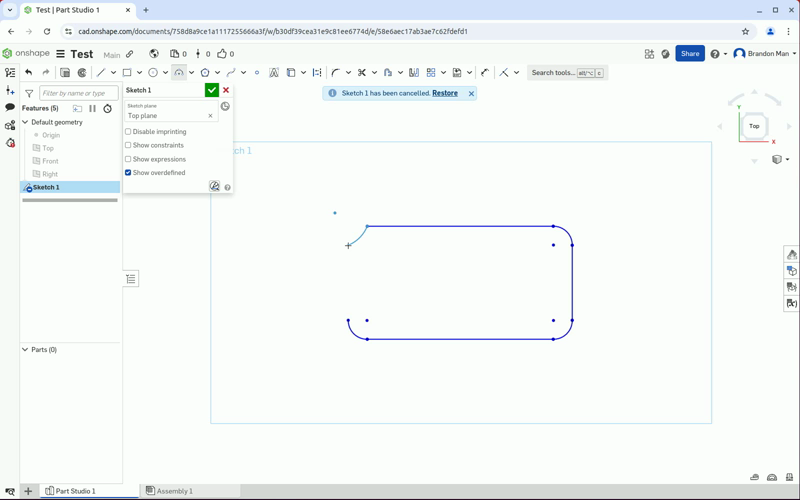
mouse_move(353, 231)
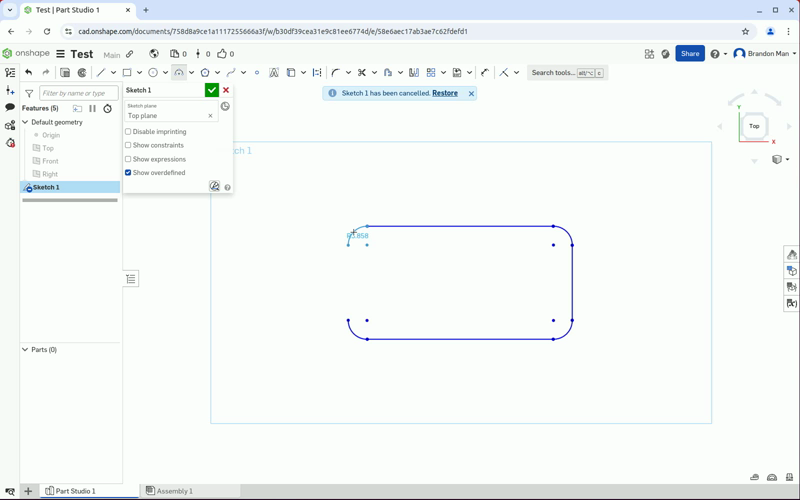
click(353, 231)
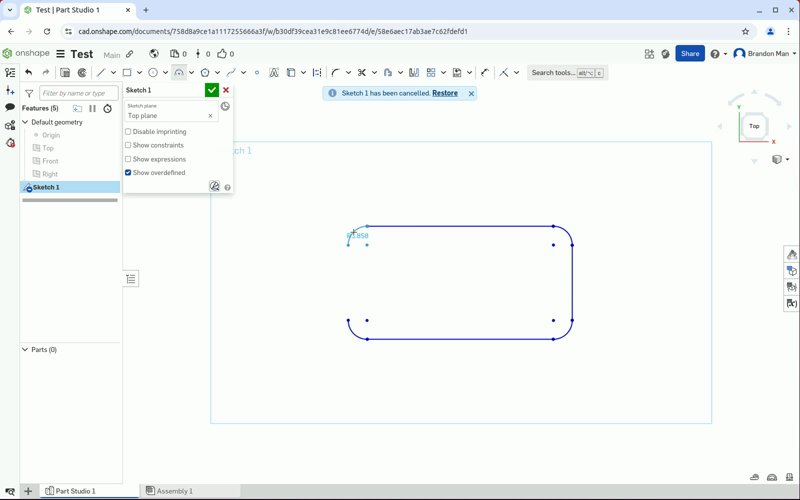
key_up(shift)
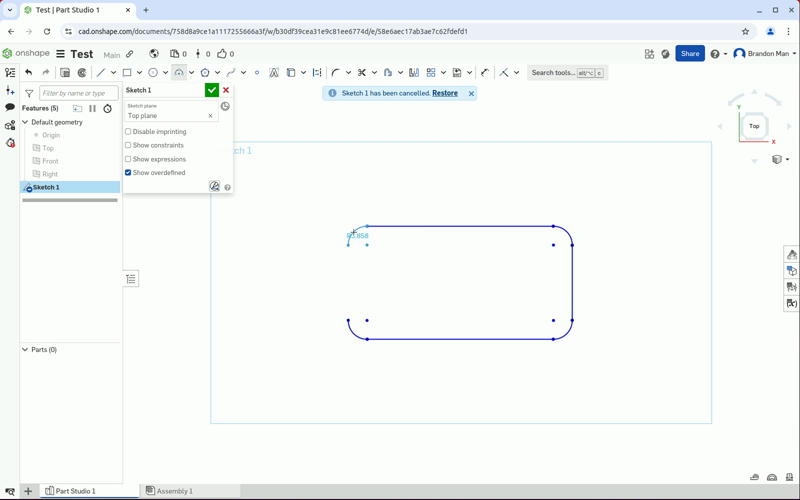
key(esc)
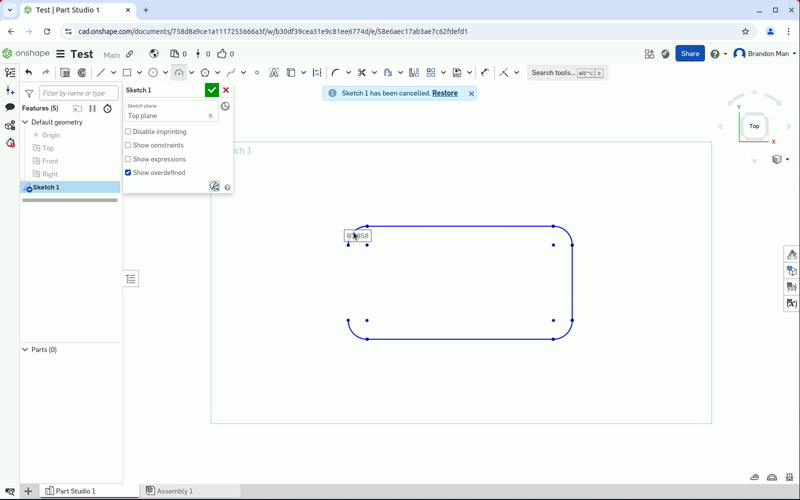
key(l)
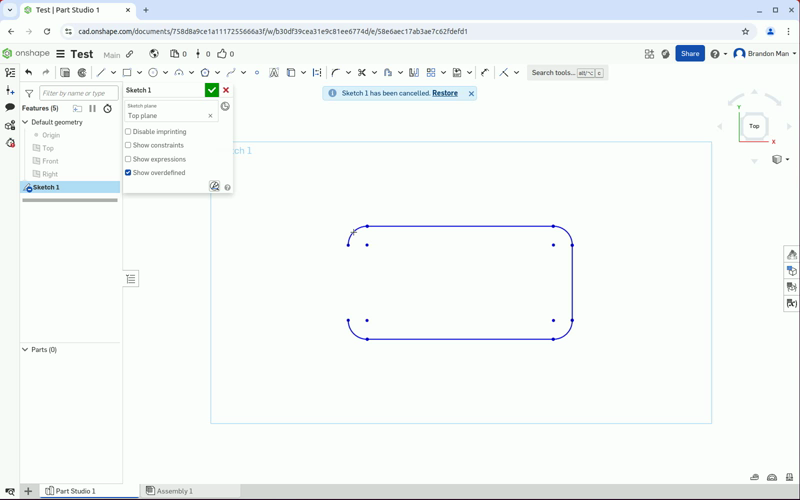
mouse_move(348, 245)
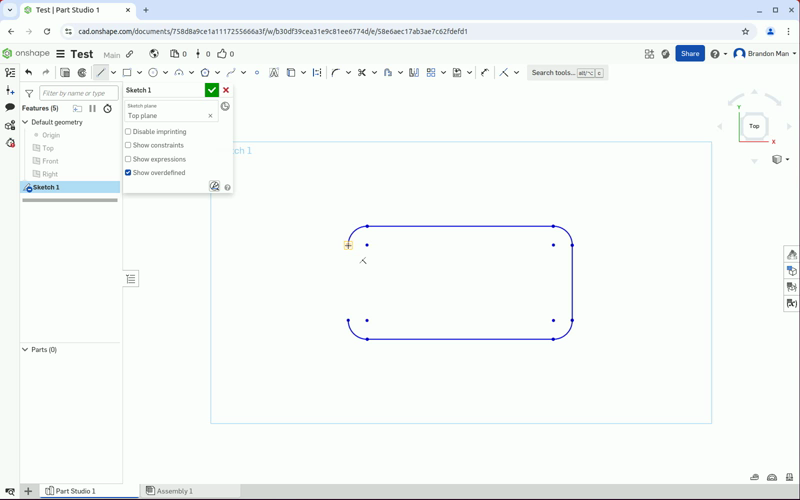
click(348, 245)
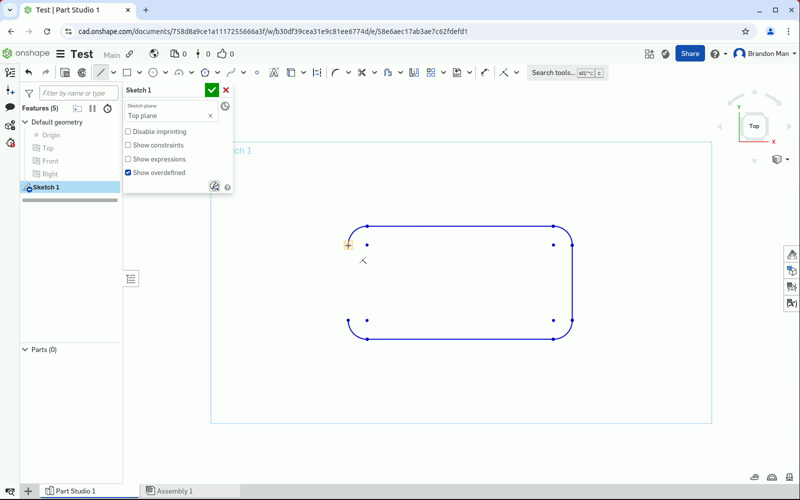
key_down(shift)
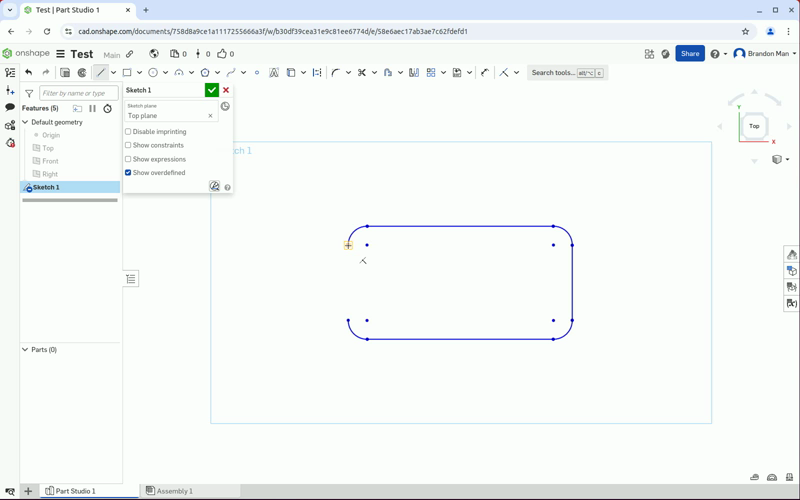
mouse_move(348, 320)
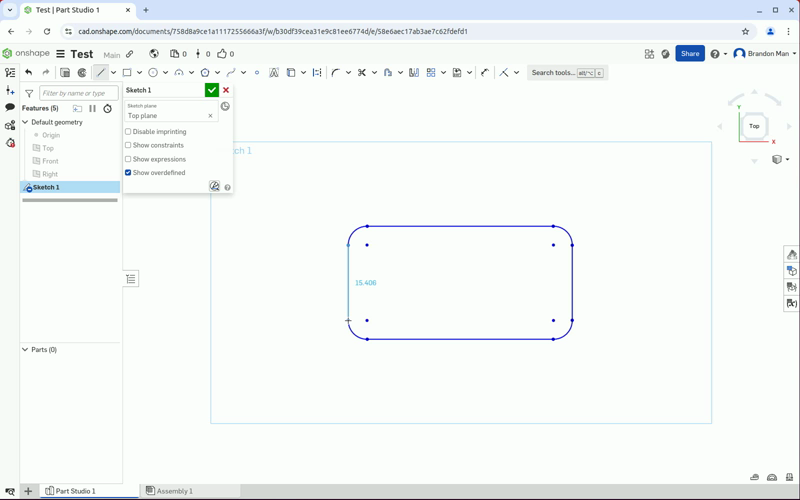
key_up(shift)
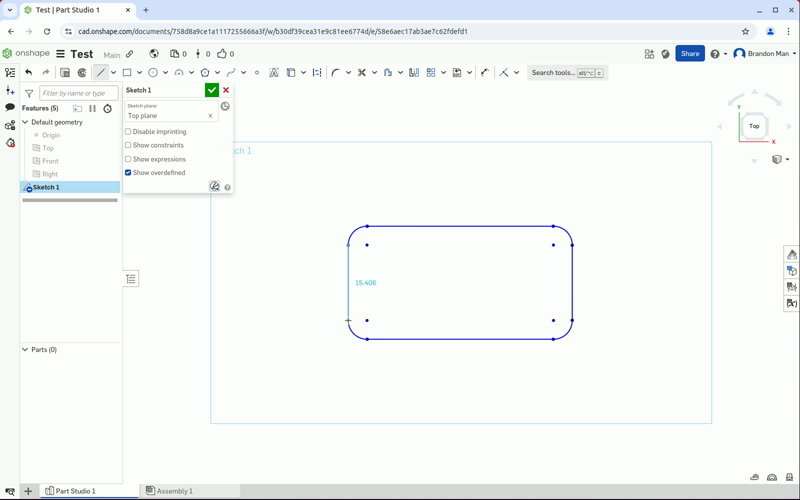
click(348, 320)
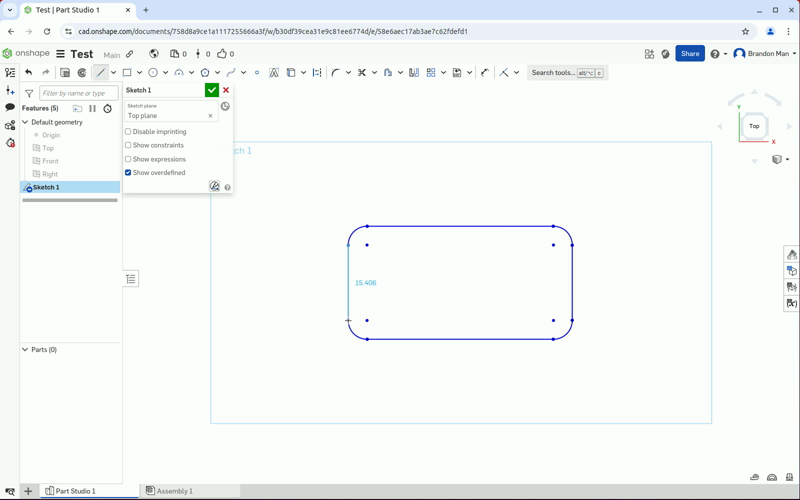
key(esc)
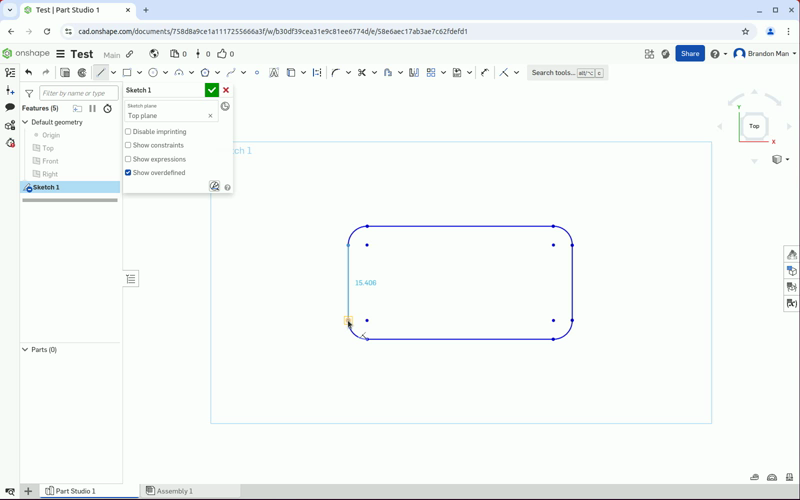
key(a)
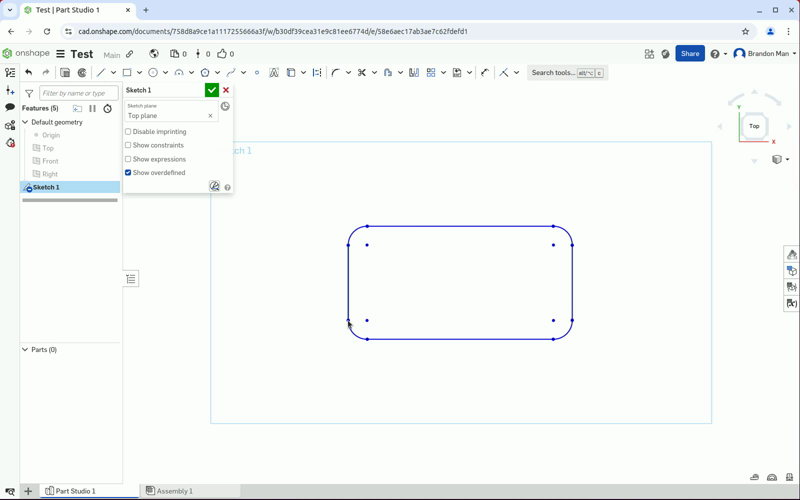
key_down(shift)
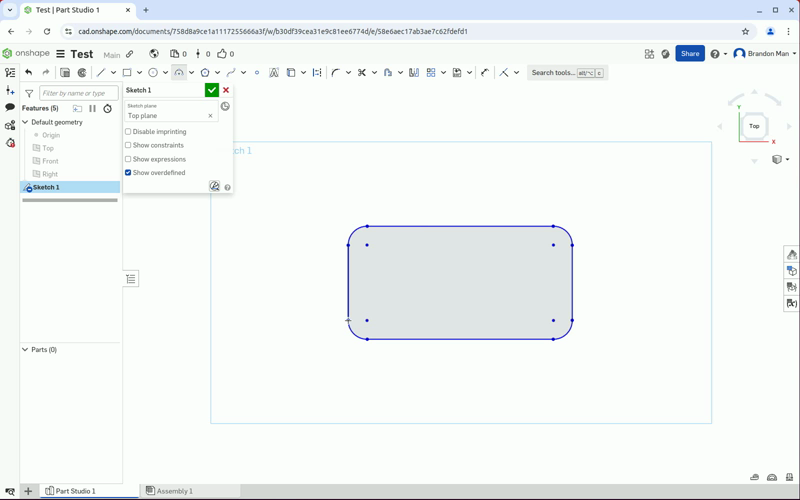
mouse_move(357, 320)
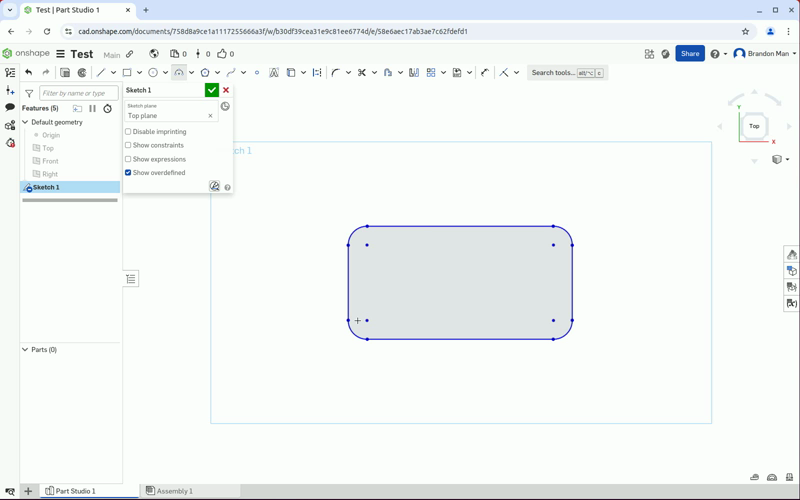
click(357, 320)
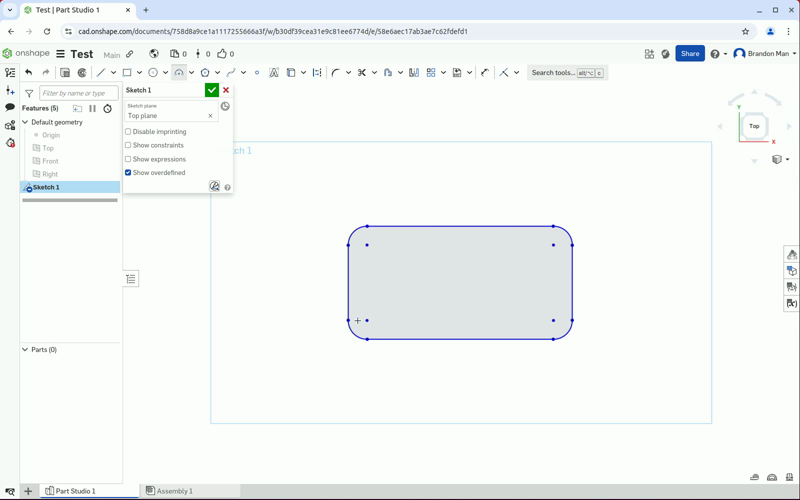
key_up(shift)
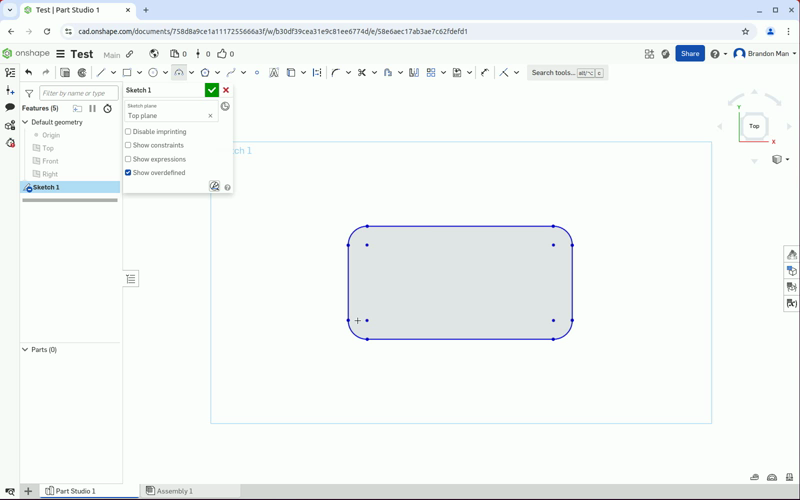
key_down(shift)
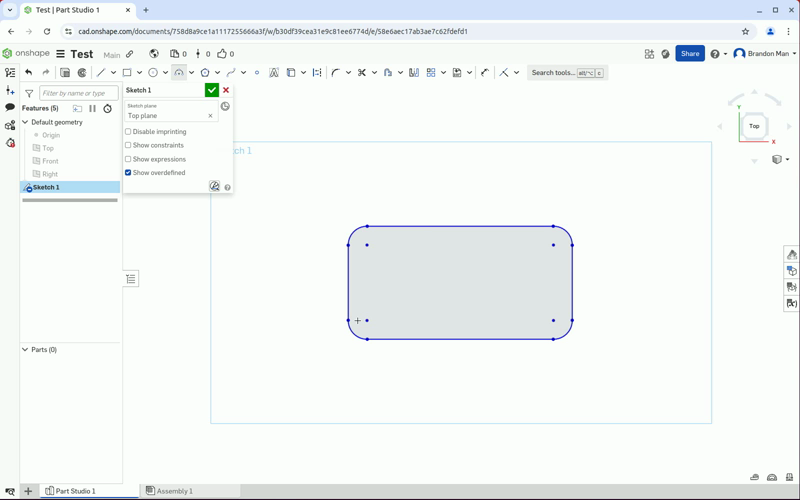
mouse_move(367, 329)
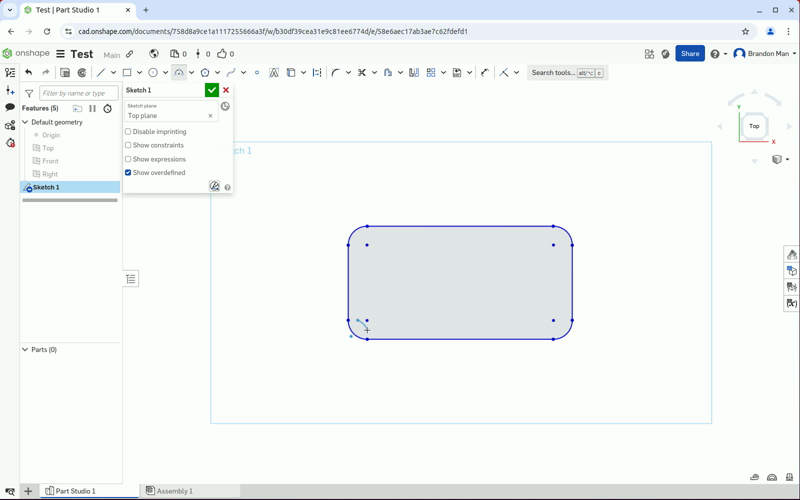
click(367, 329)
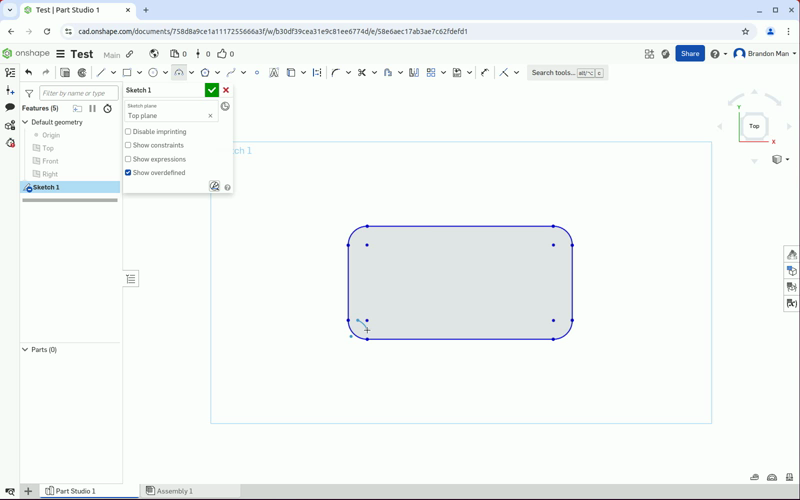
mouse_move(360, 327)
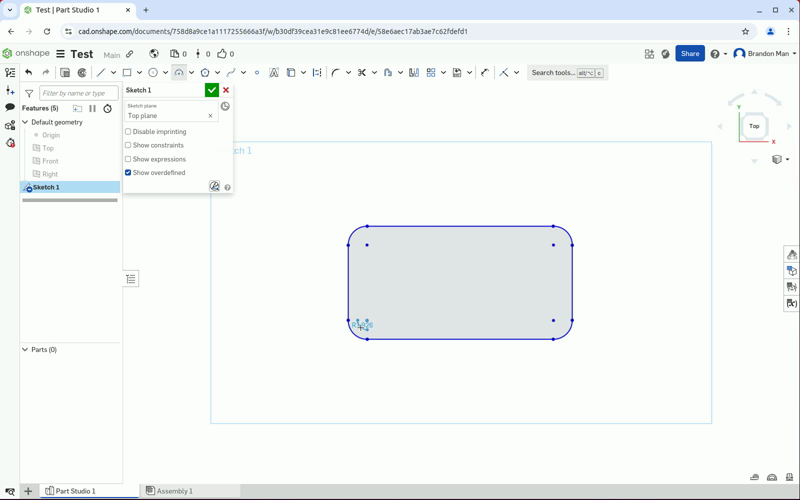
click(360, 327)
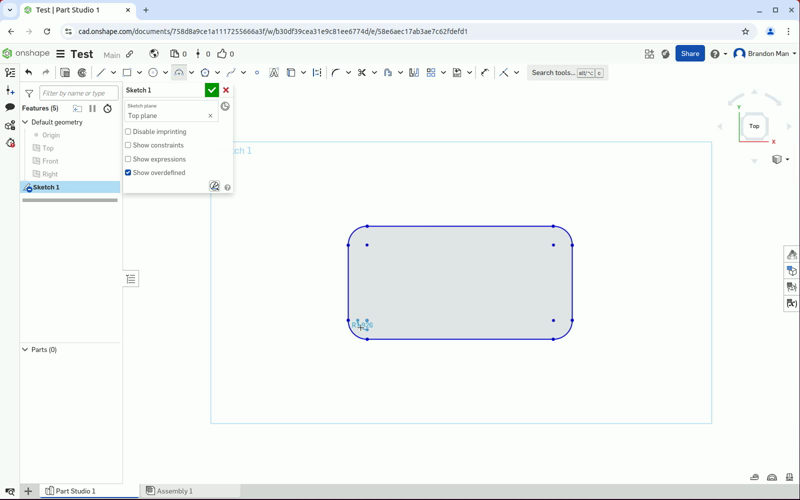
key_up(shift)
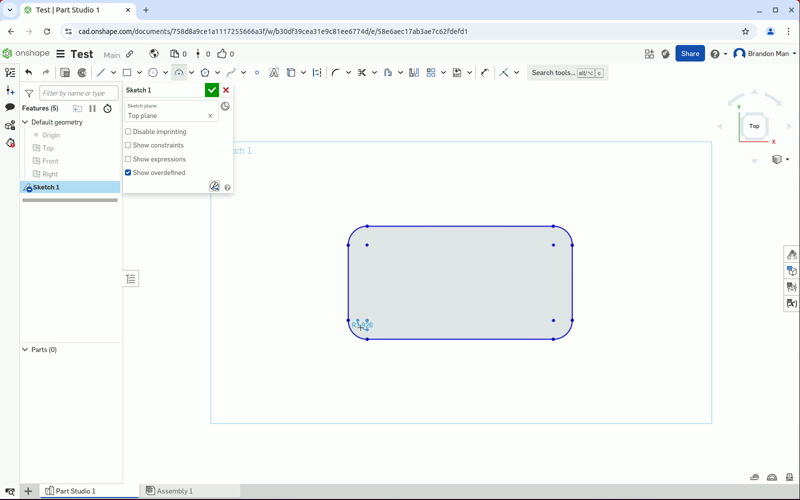
key(esc)
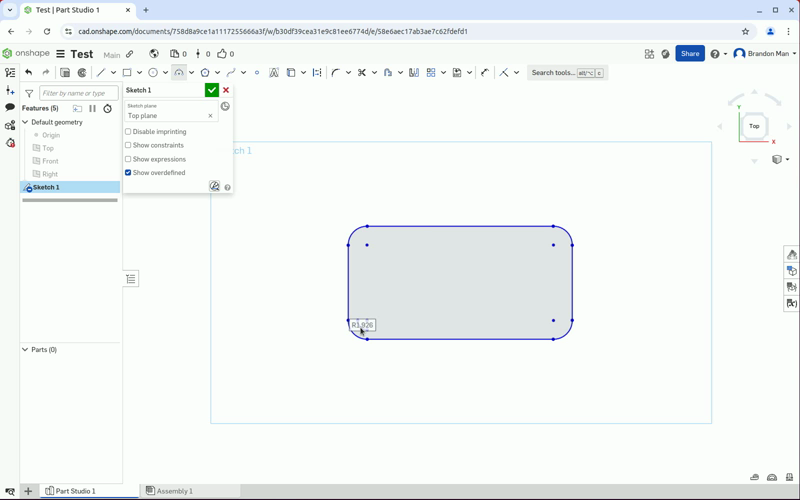
key(l)
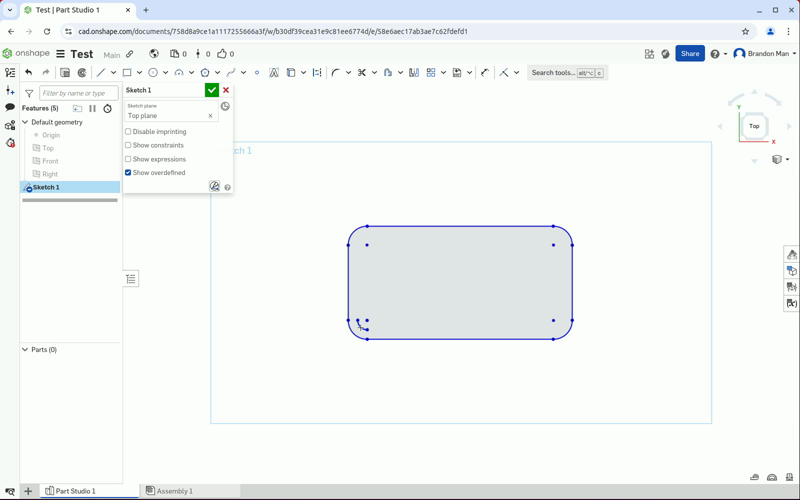
mouse_move(367, 329)
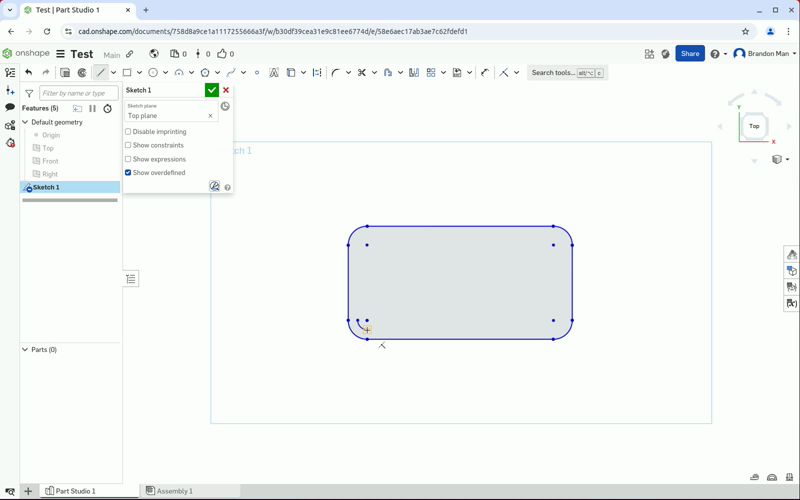
click(367, 329)
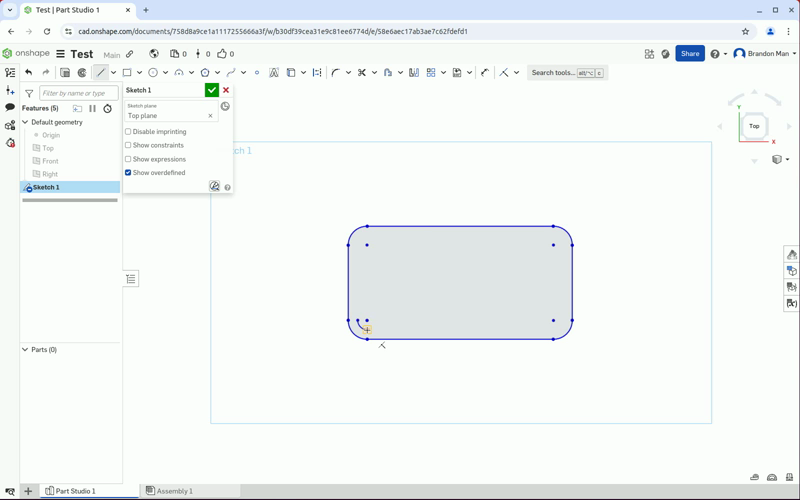
key_down(shift)
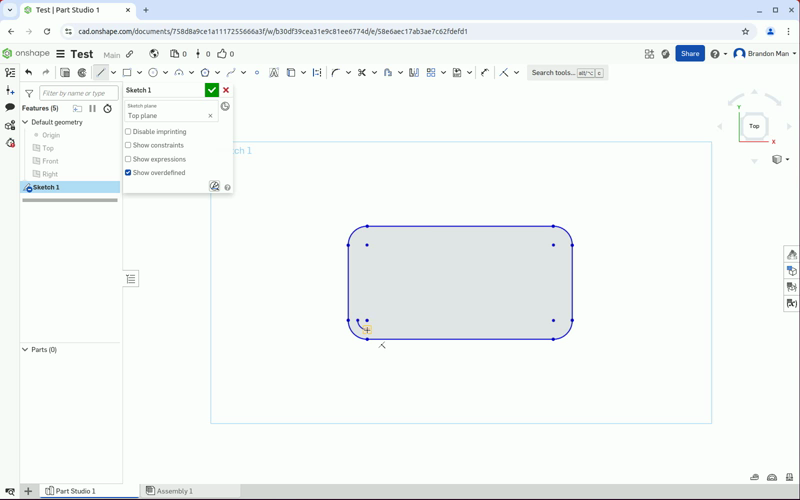
mouse_move(553, 329)
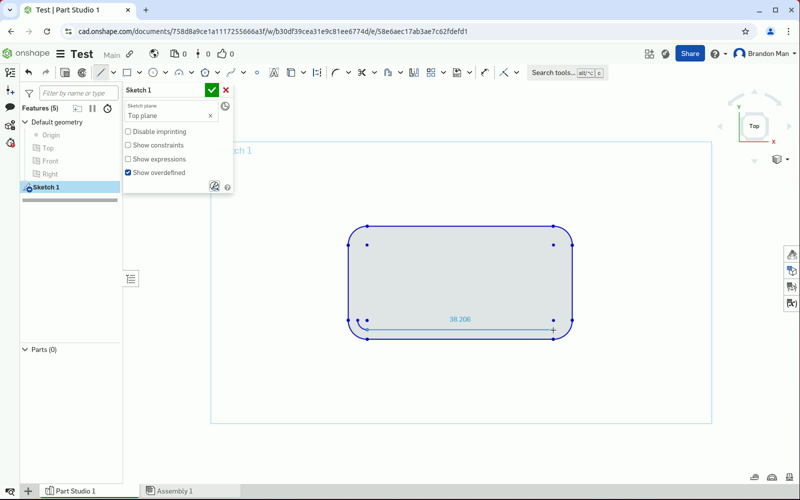
click(553, 329)
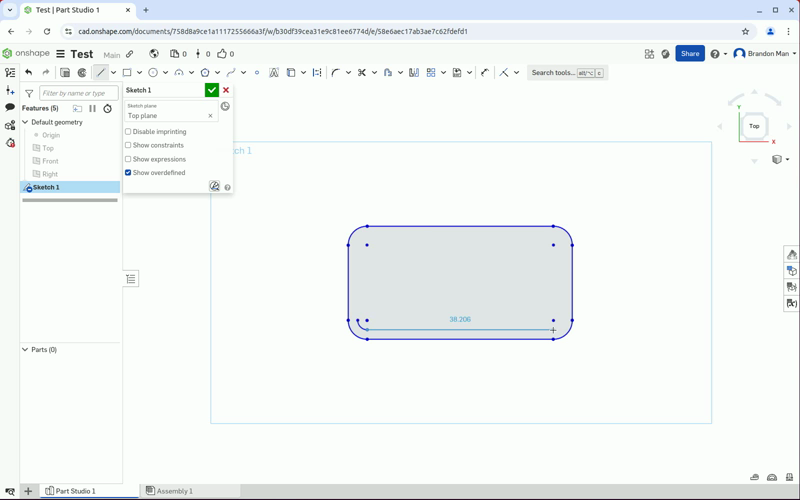
key_up(shift)
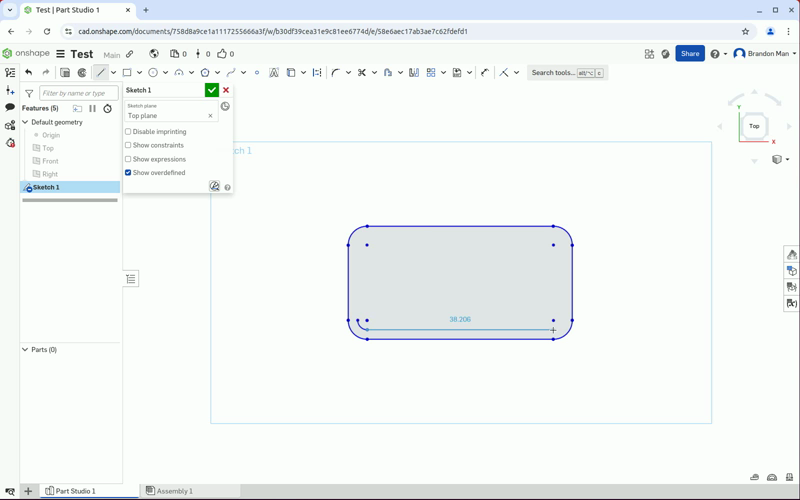
key(esc)
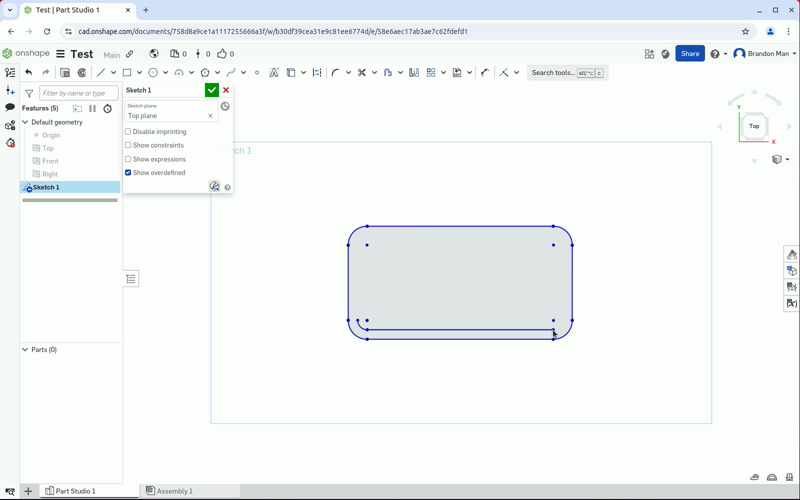
key(a)
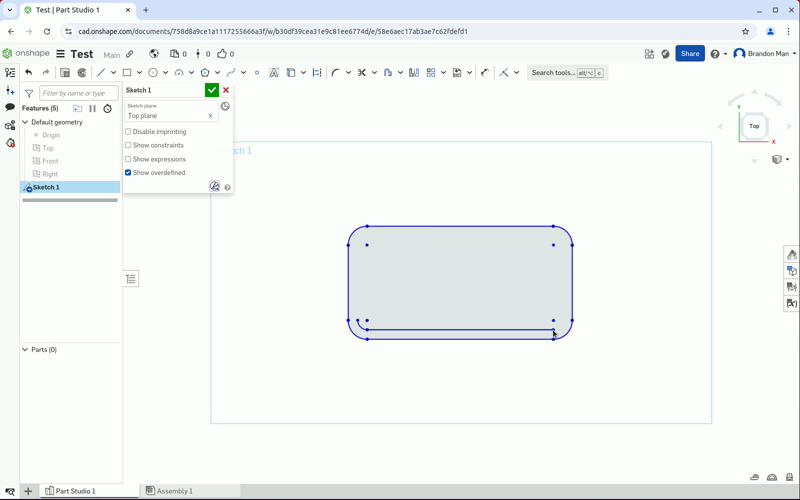
mouse_move(553, 329)
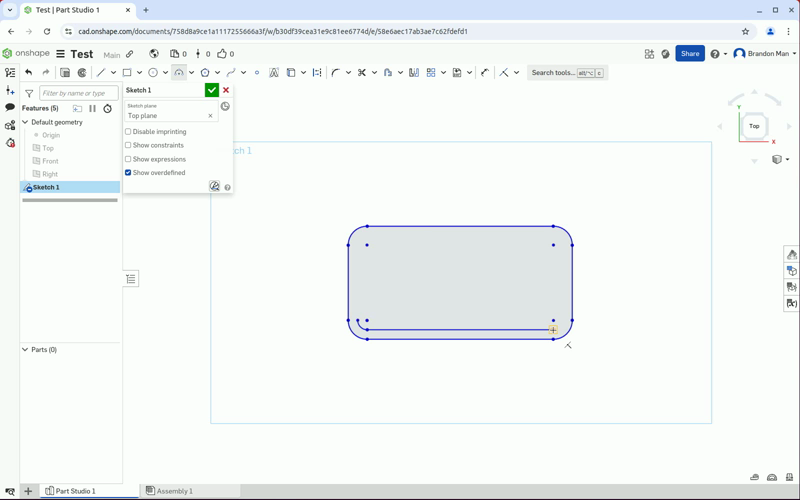
click(553, 329)
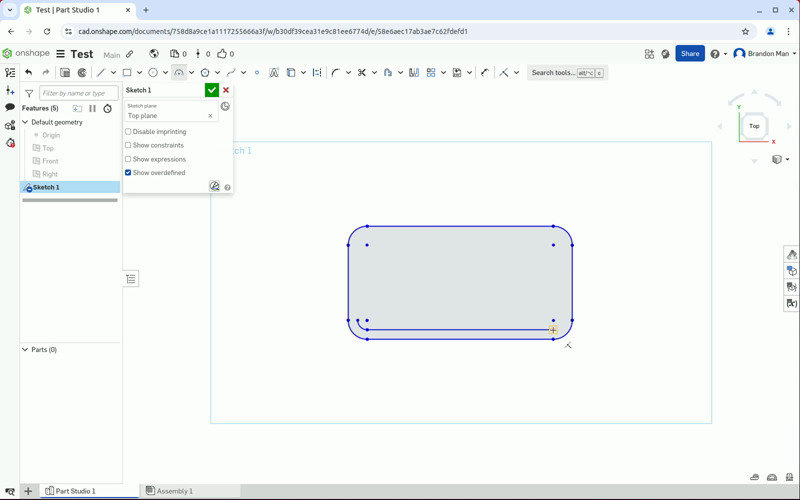
key_down(shift)
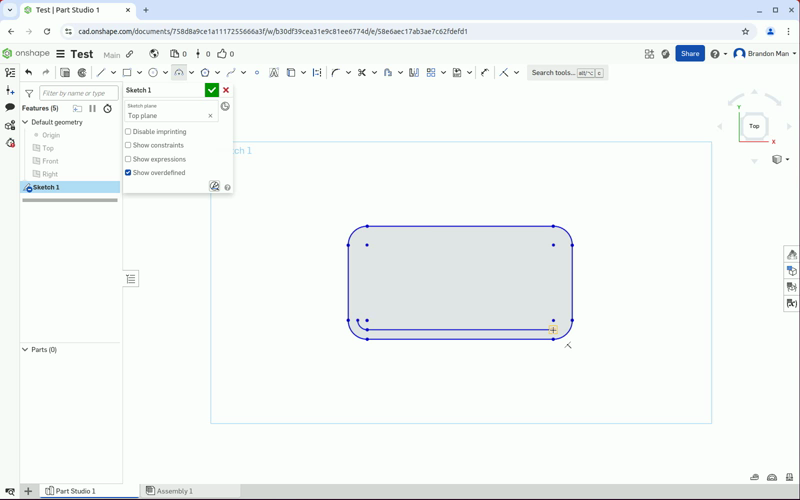
mouse_move(562, 320)
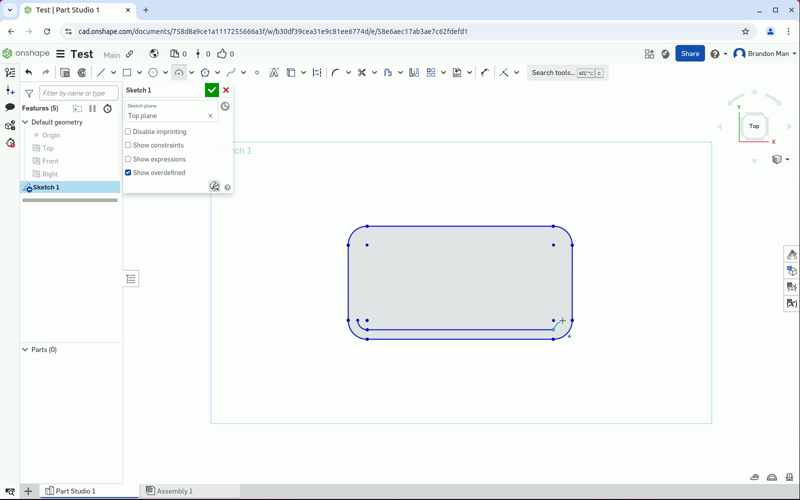
click(562, 320)
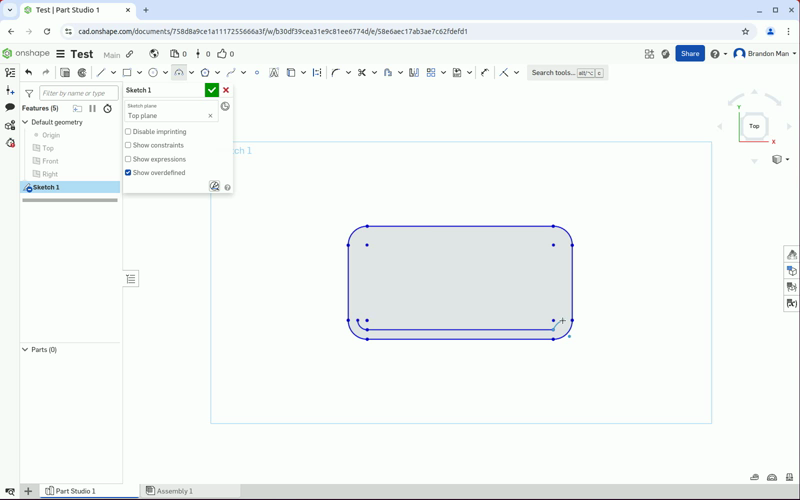
mouse_move(559, 327)
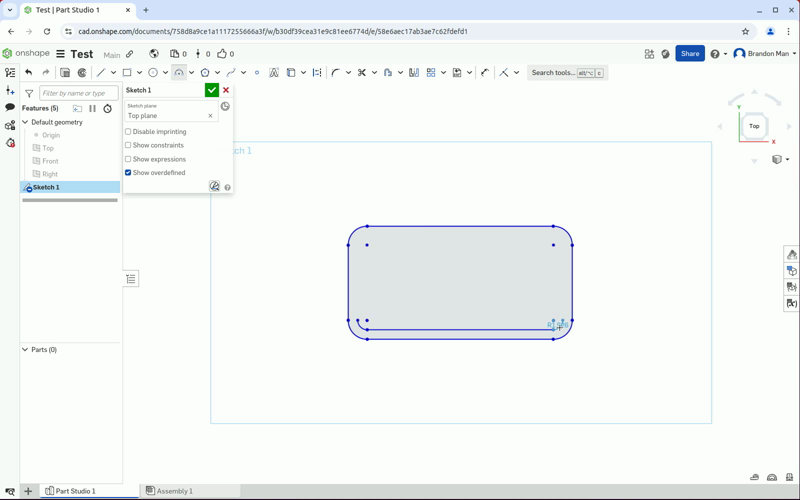
click(559, 327)
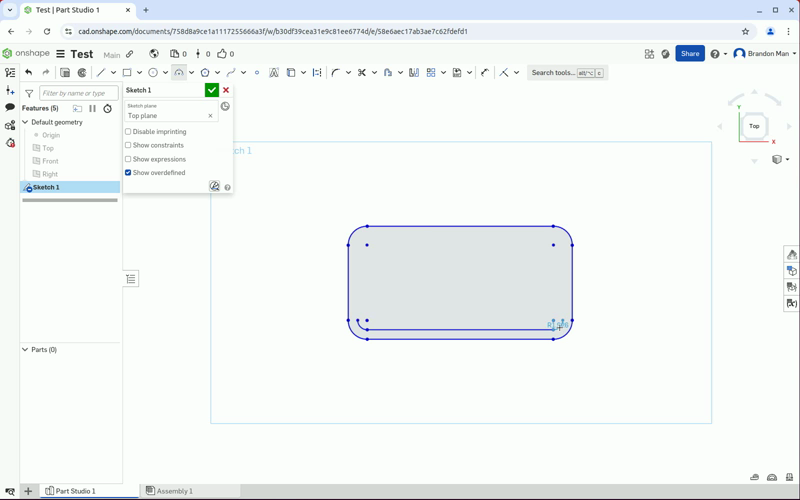
key_up(shift)
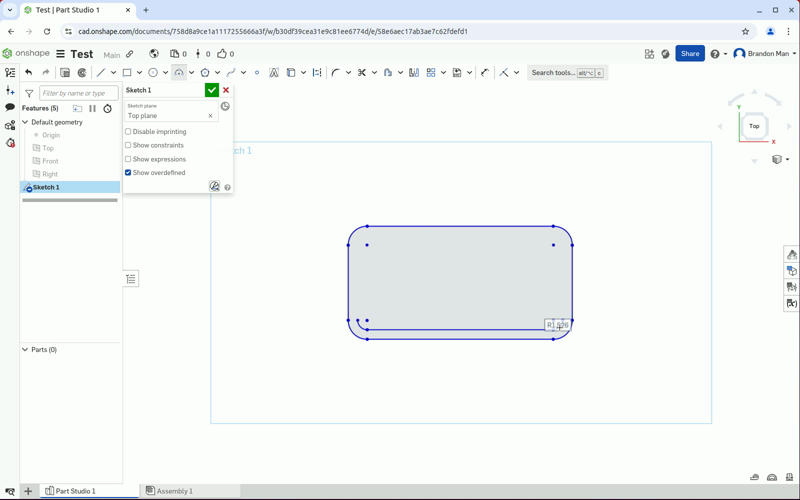
key(esc)
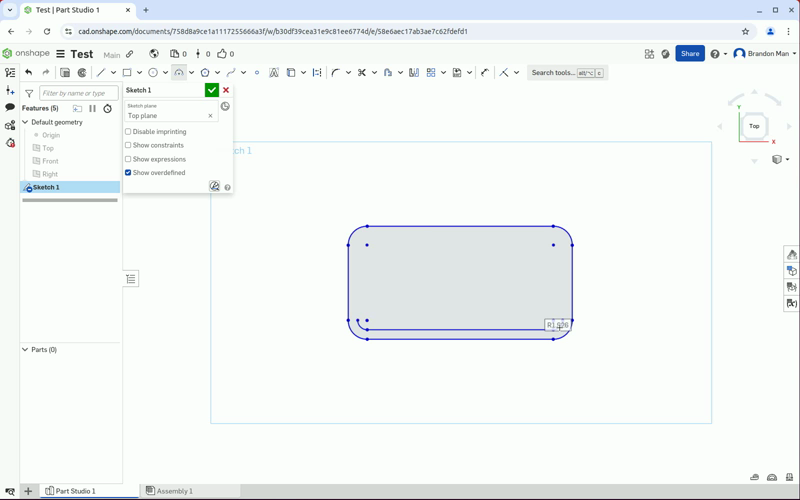
key(l)
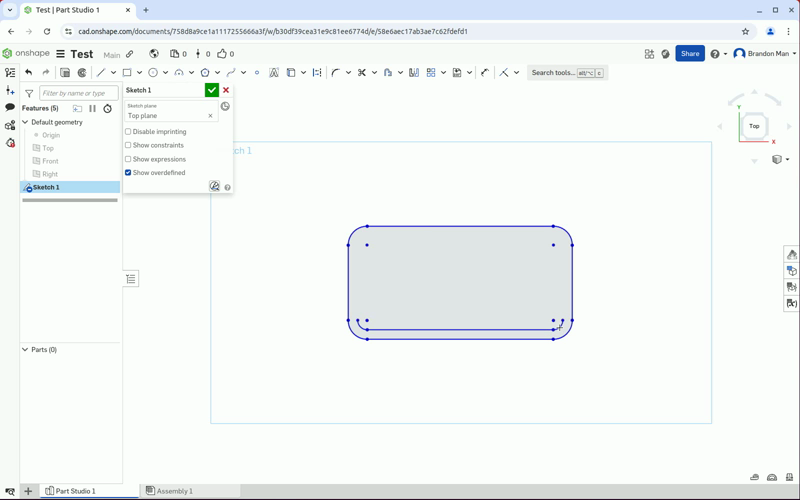
mouse_move(562, 320)
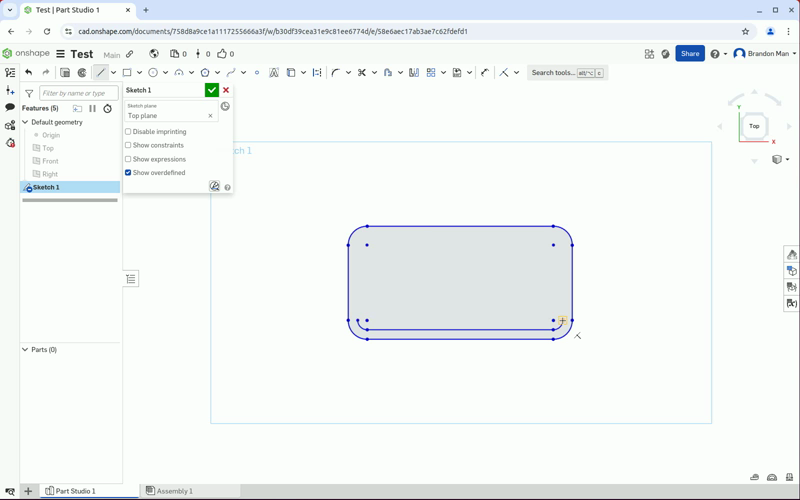
click(562, 320)
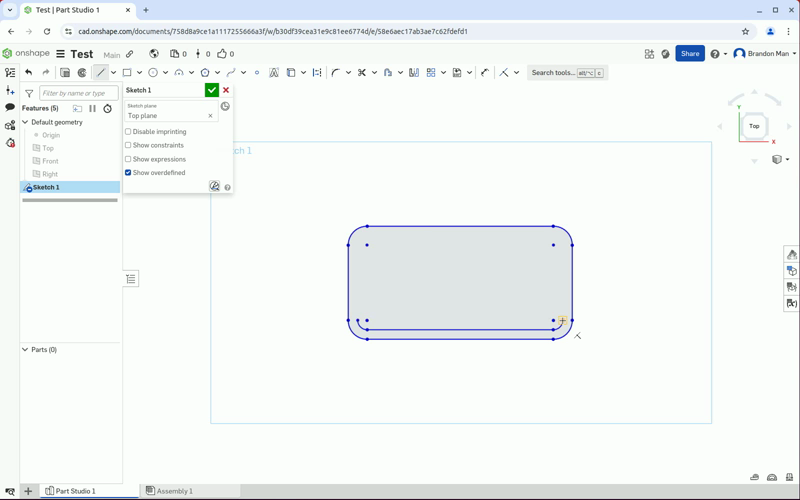
key_down(shift)
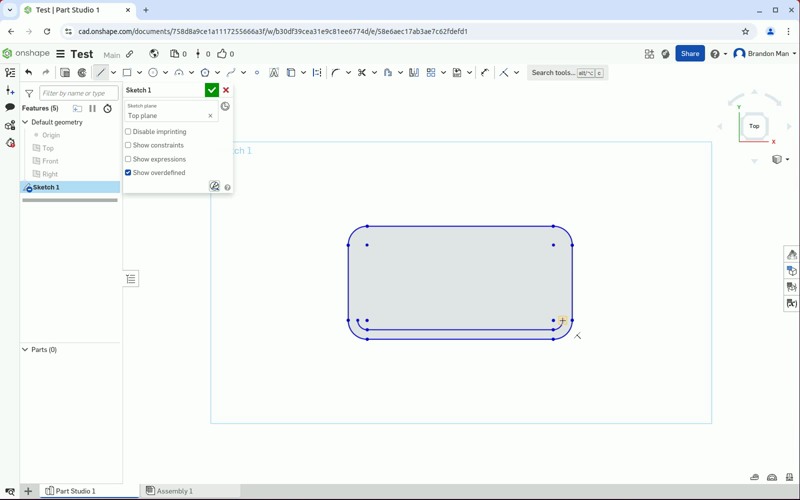
mouse_move(562, 245)
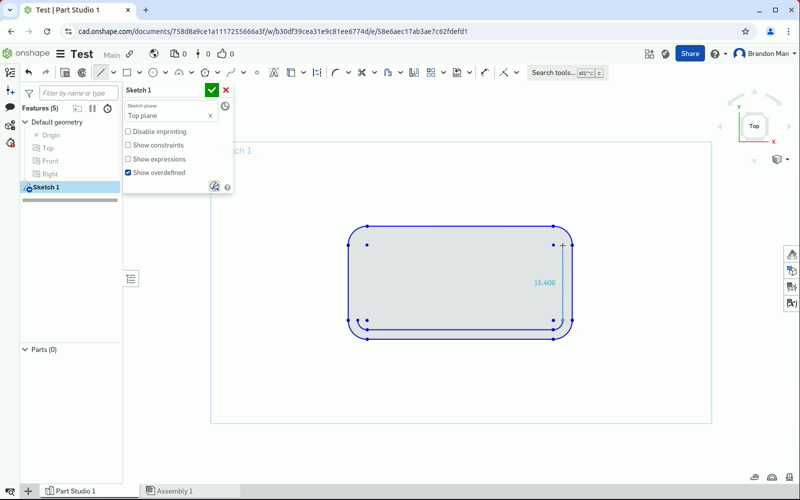
click(562, 245)
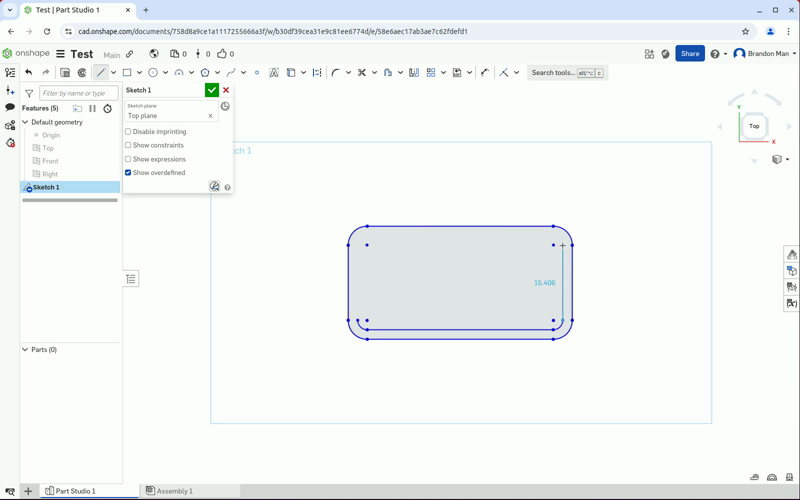
key_up(shift)
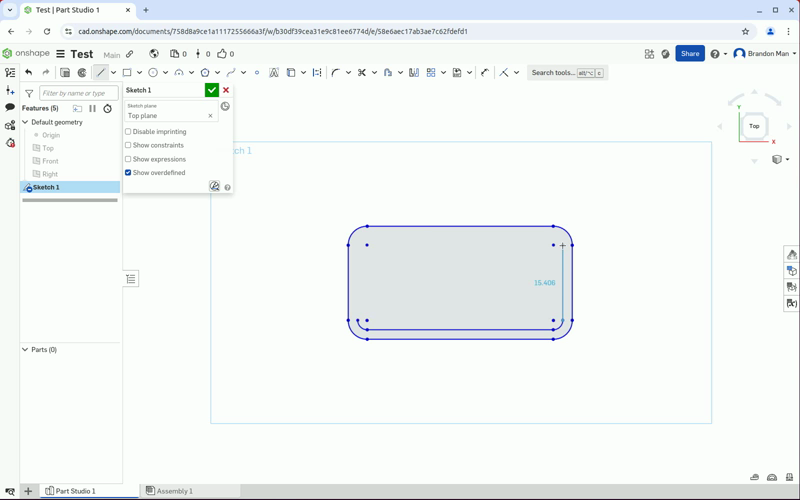
key(esc)
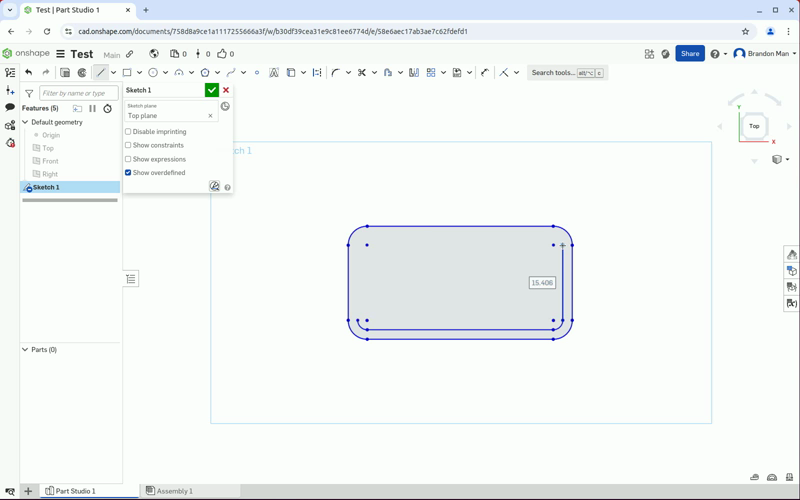
key(a)
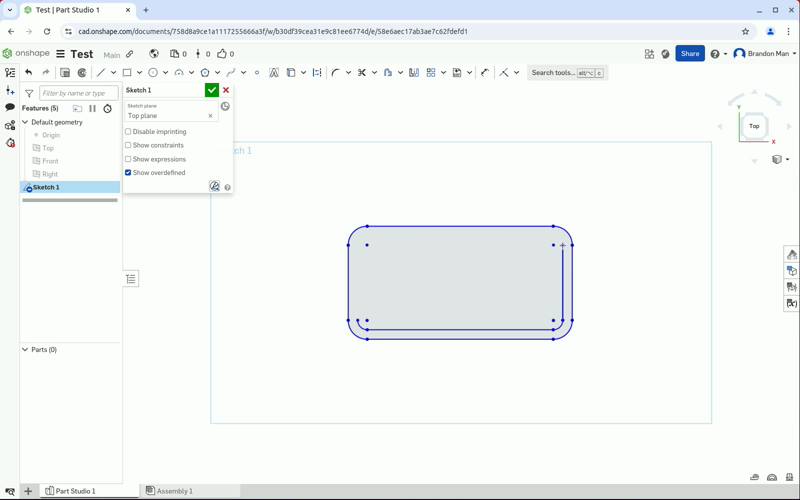
mouse_move(562, 245)
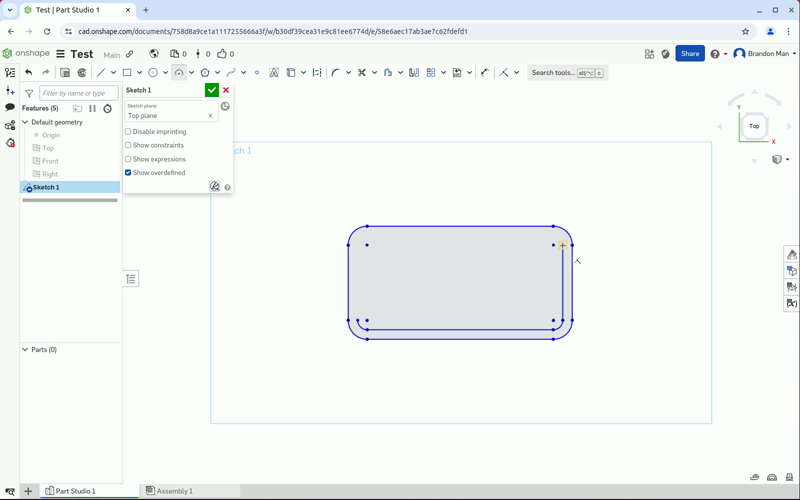
click(562, 245)
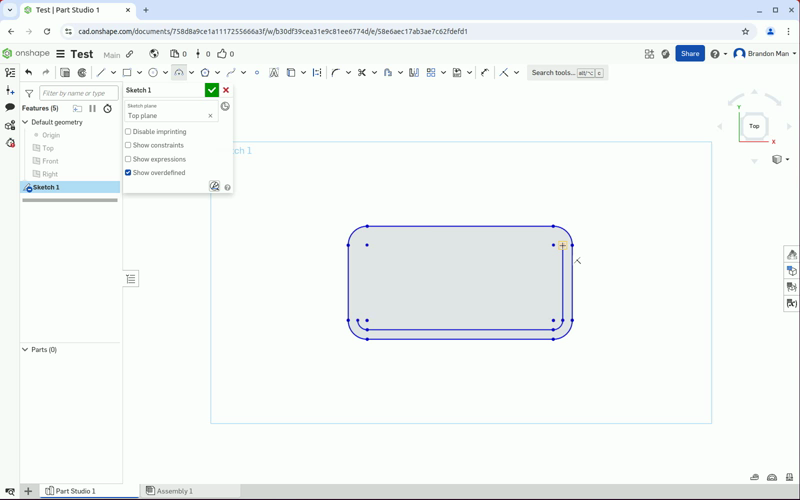
key_down(shift)
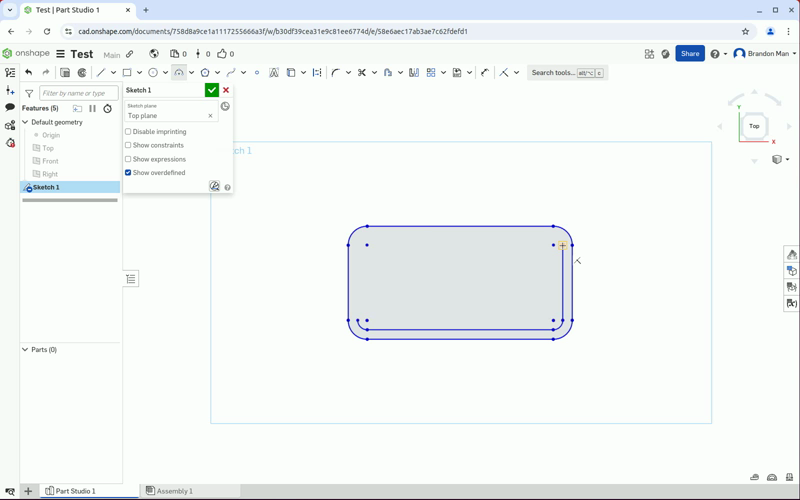
mouse_move(553, 235)
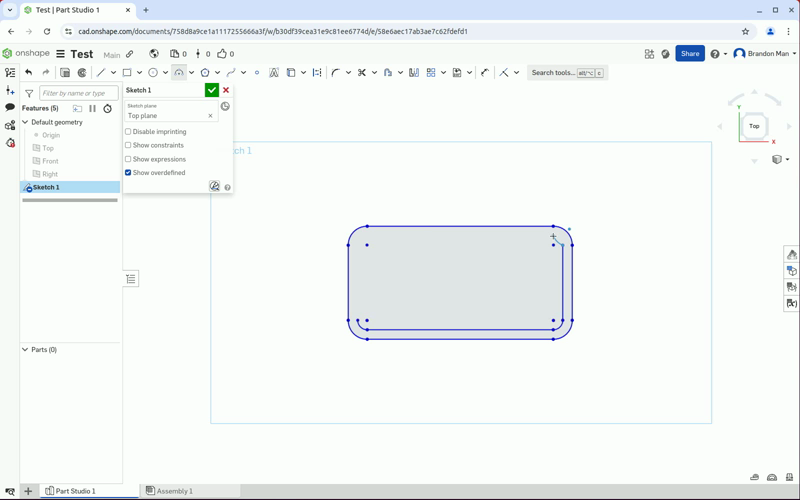
click(553, 235)
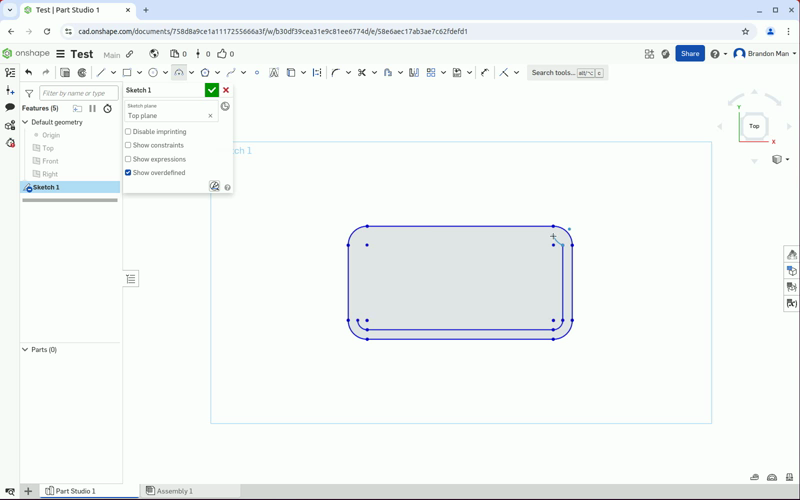
mouse_move(559, 238)
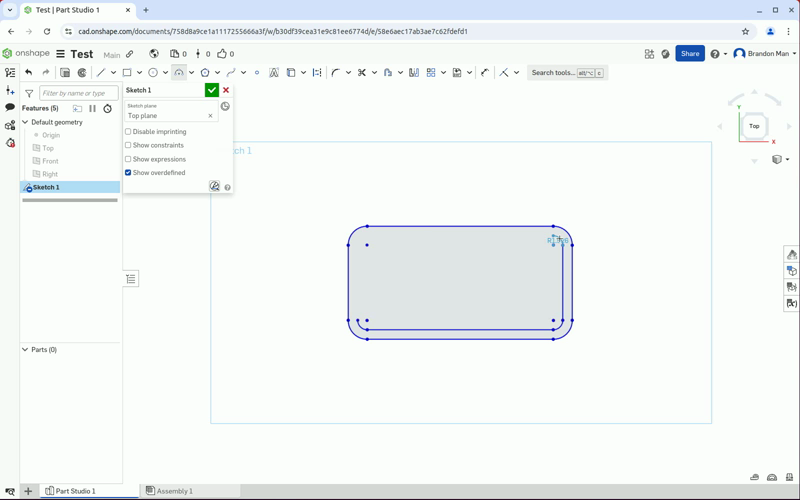
click(559, 238)
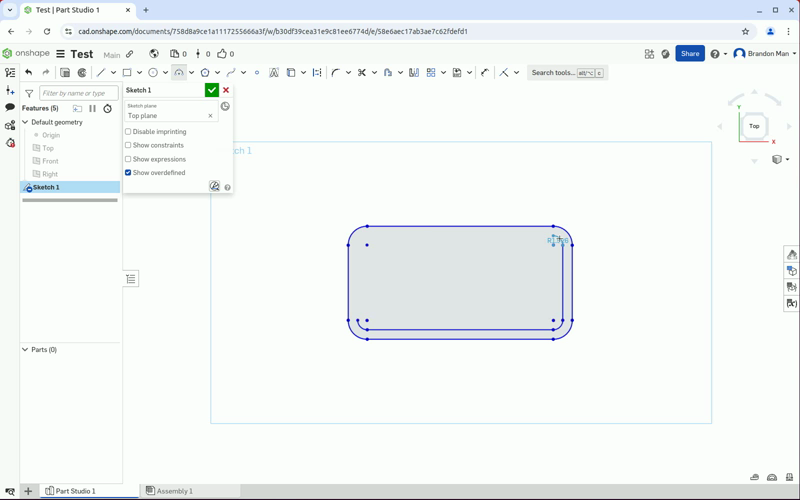
key_up(shift)
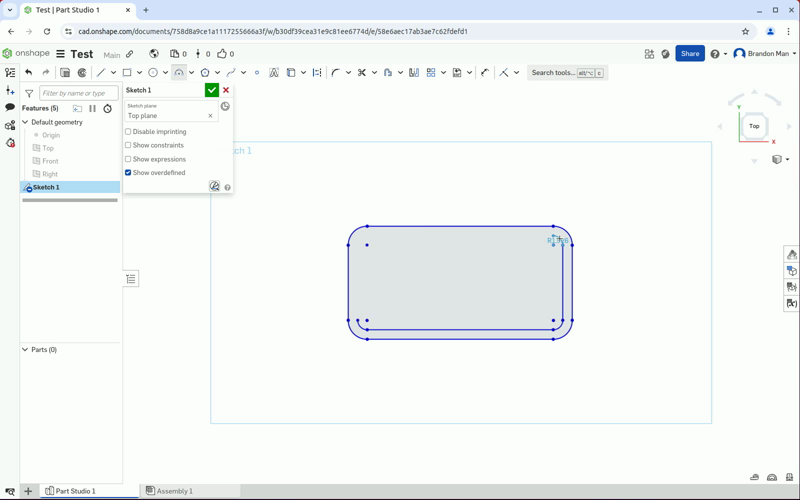
key(esc)
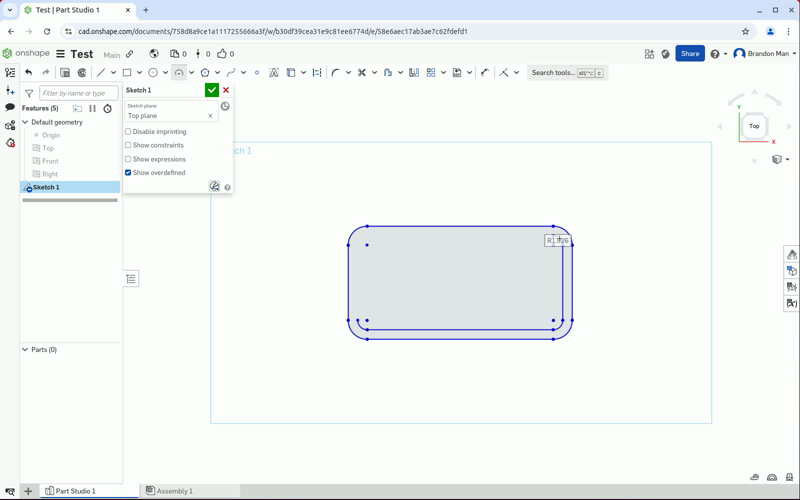
key(l)
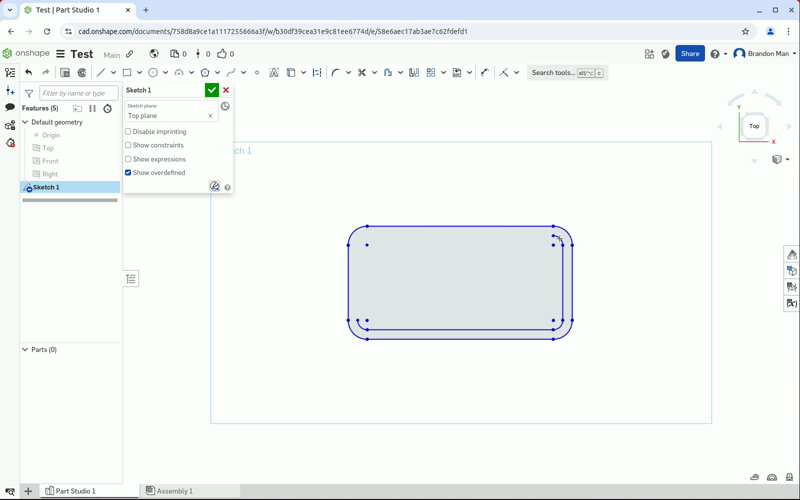
mouse_move(553, 235)
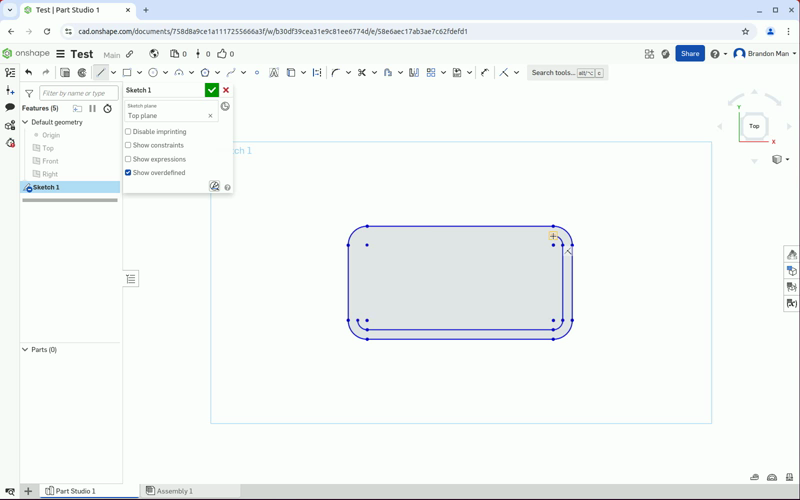
click(553, 235)
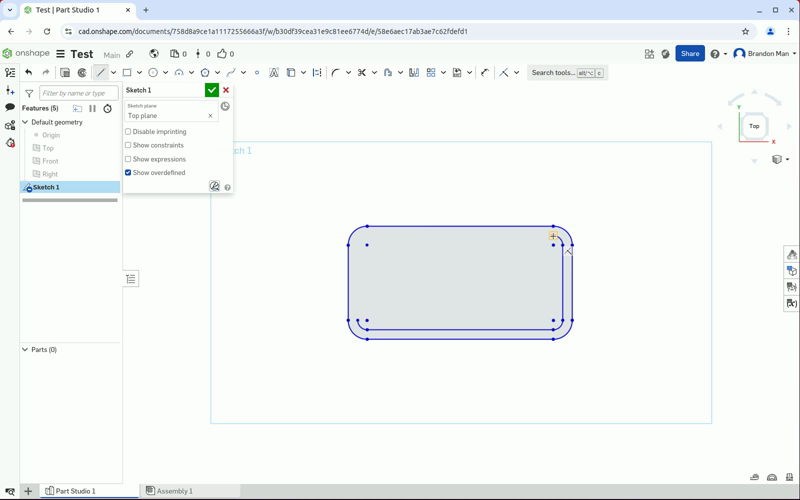
key_down(shift)
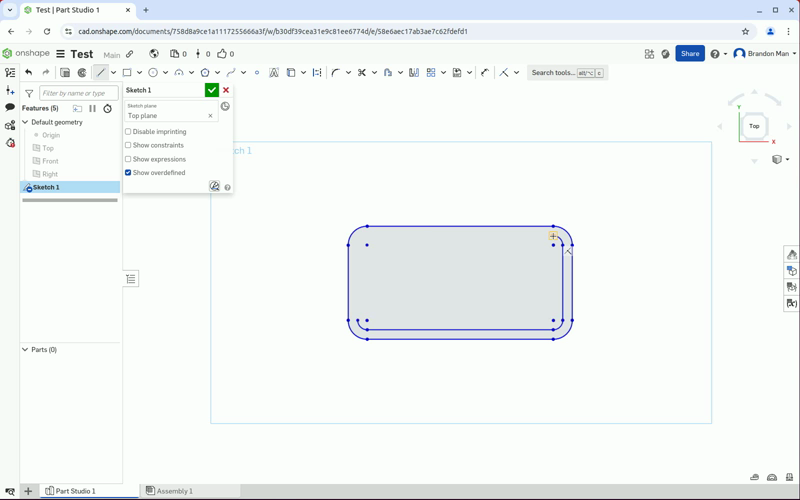
mouse_move(367, 235)
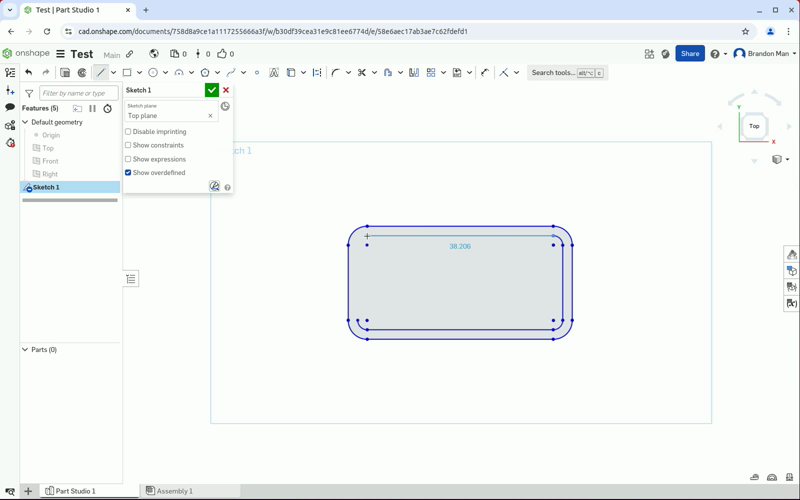
click(367, 235)
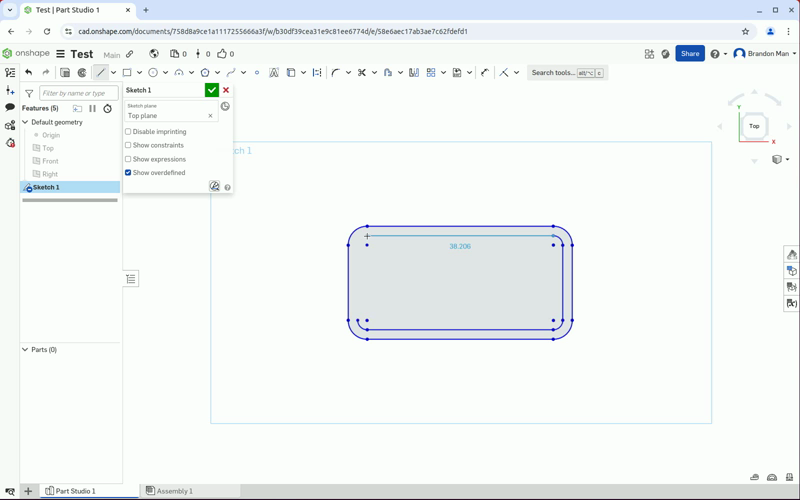
key_up(shift)
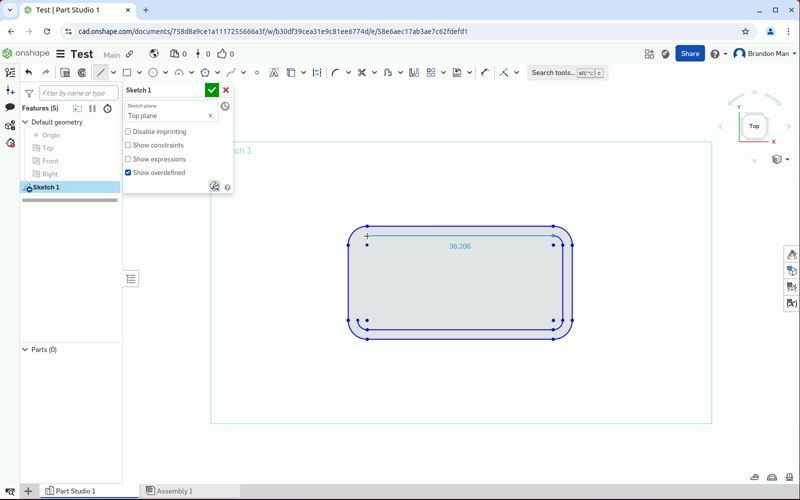
key(esc)
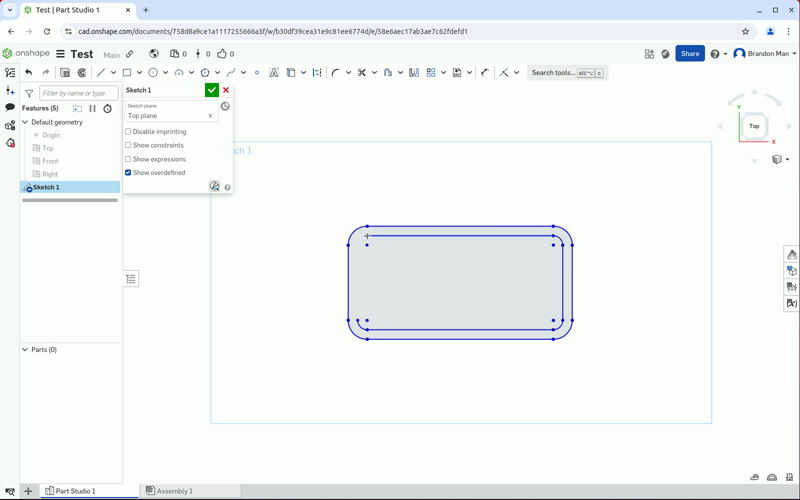
key(a)
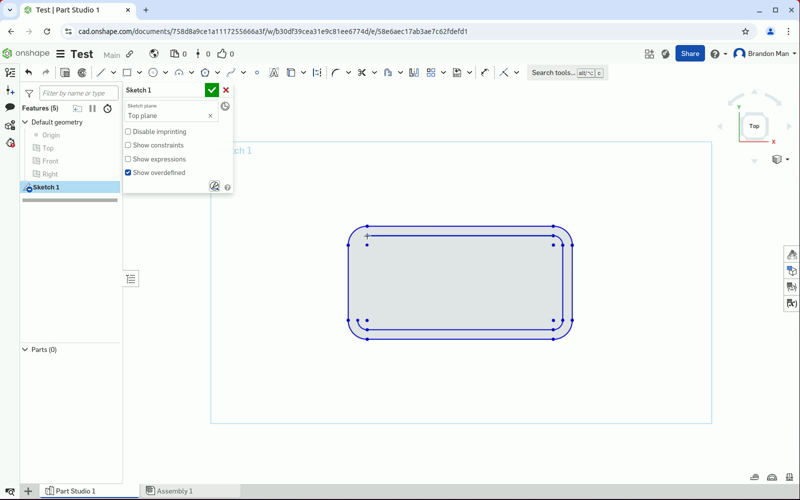
mouse_move(367, 235)
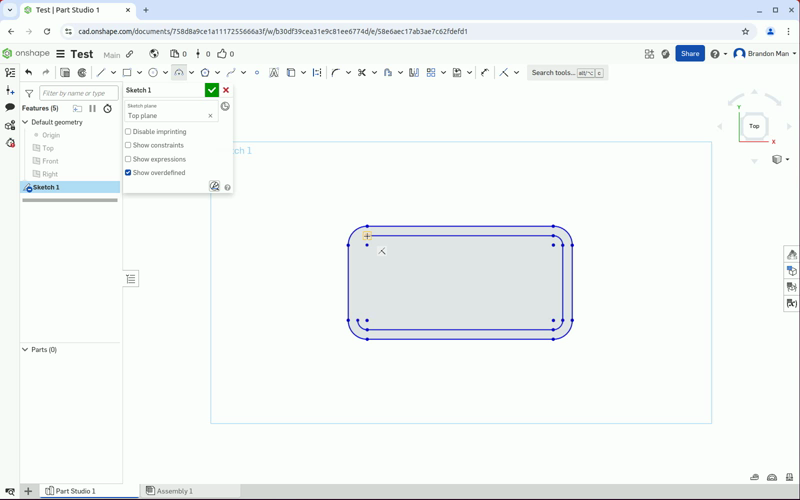
click(367, 235)
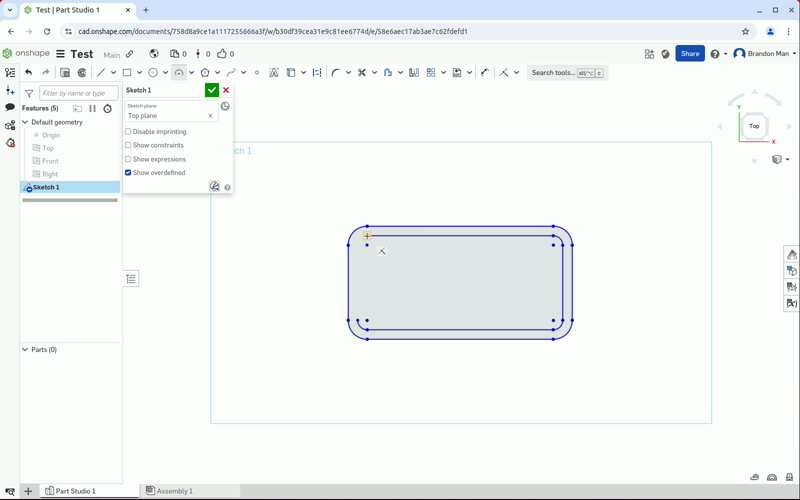
key_down(shift)
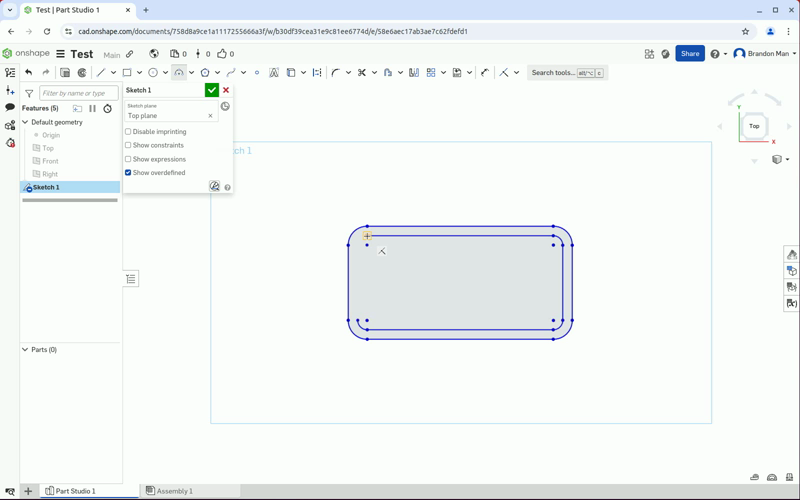
mouse_move(357, 245)
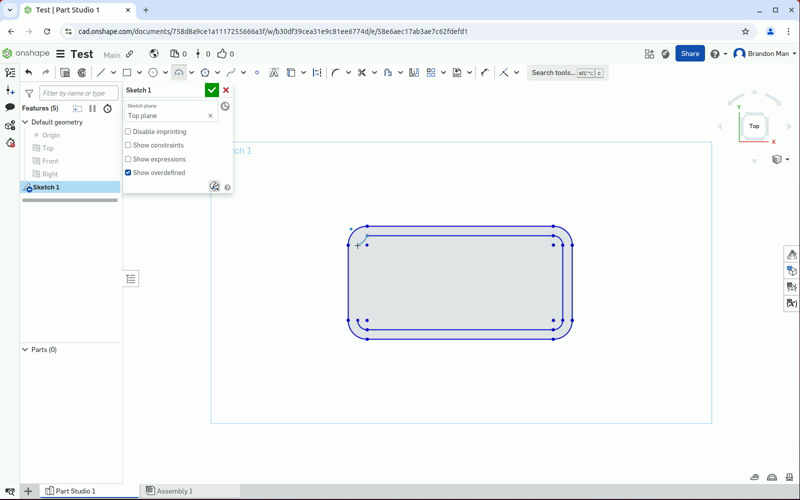
click(357, 245)
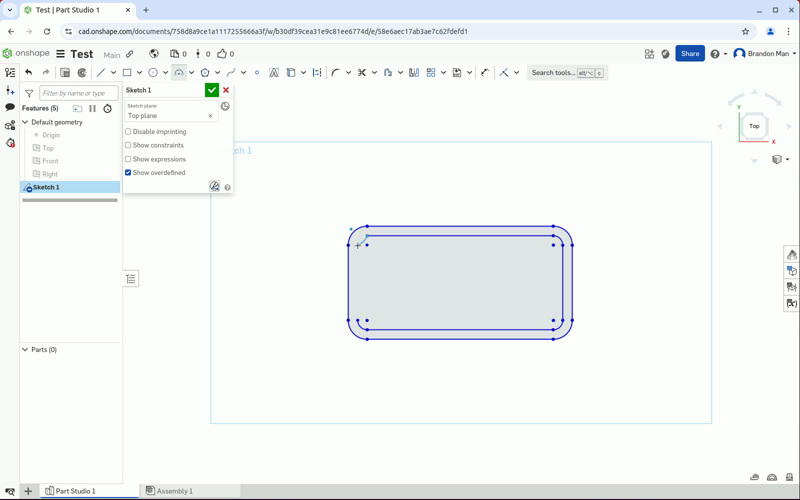
mouse_move(360, 238)
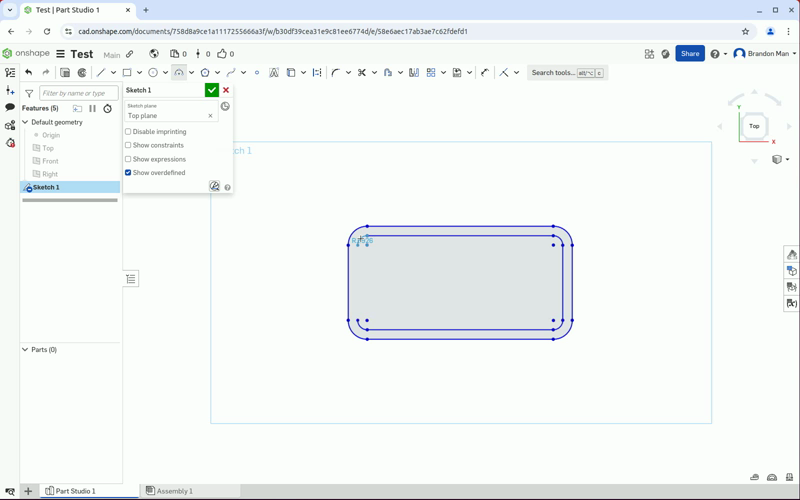
click(360, 238)
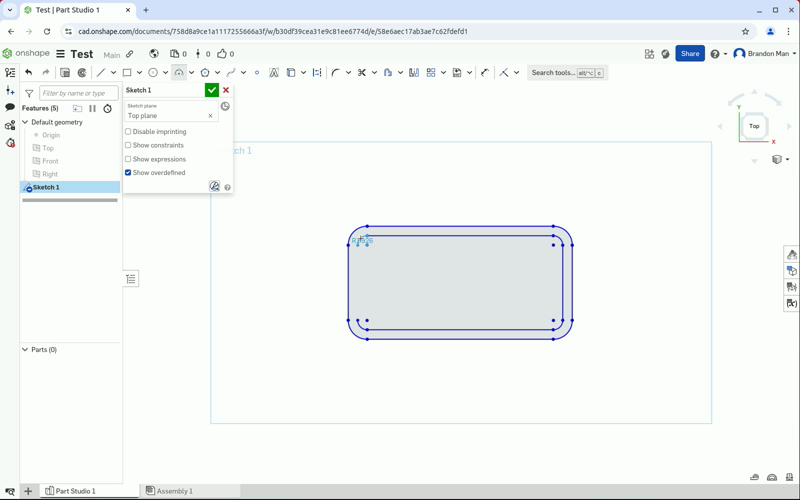
key_up(shift)
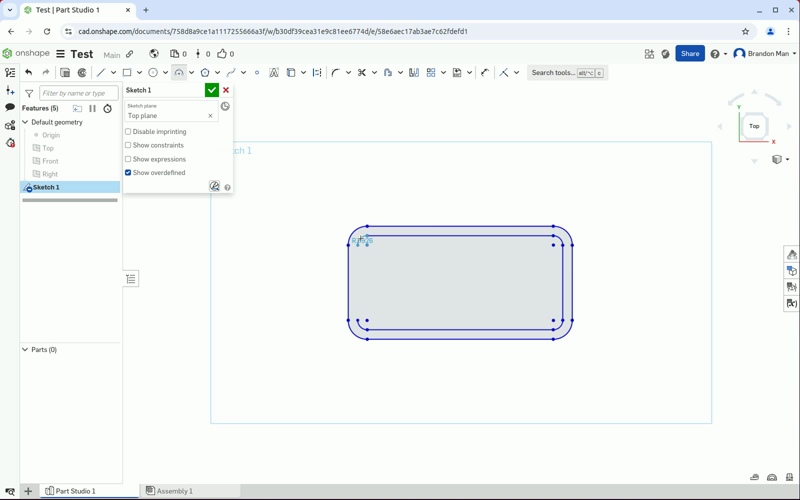
key(esc)
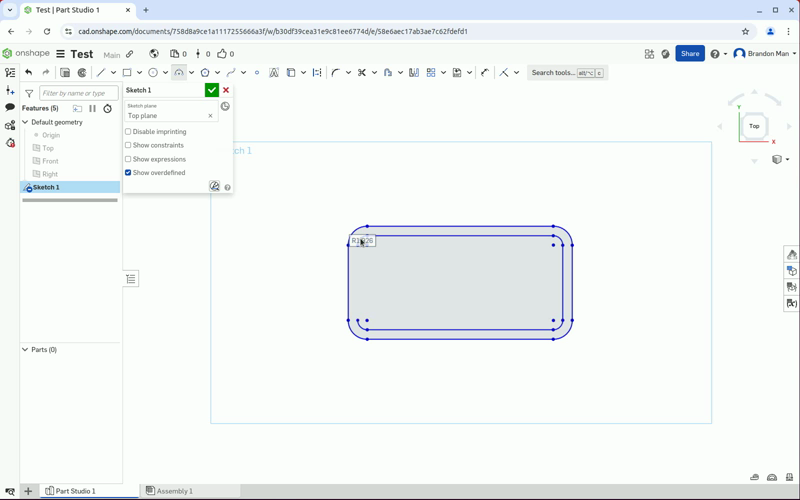
key(l)
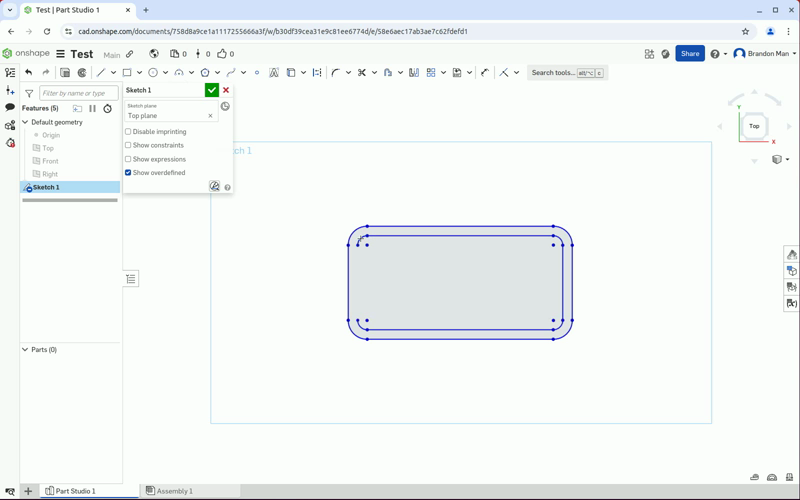
mouse_move(357, 245)
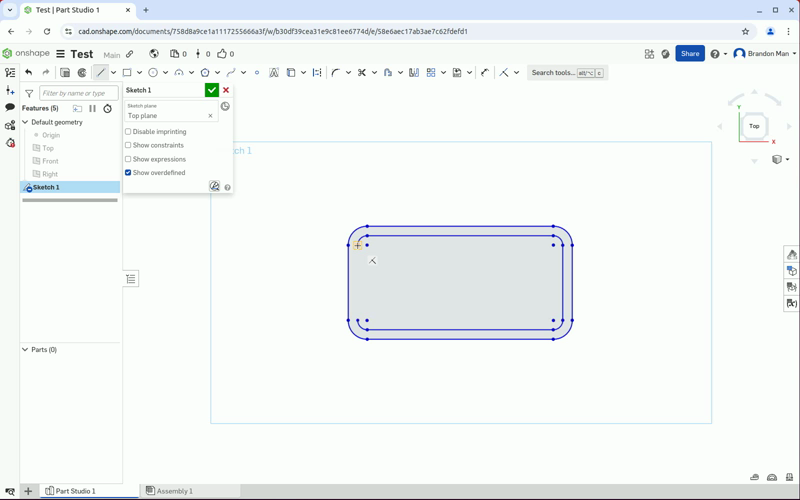
click(357, 245)
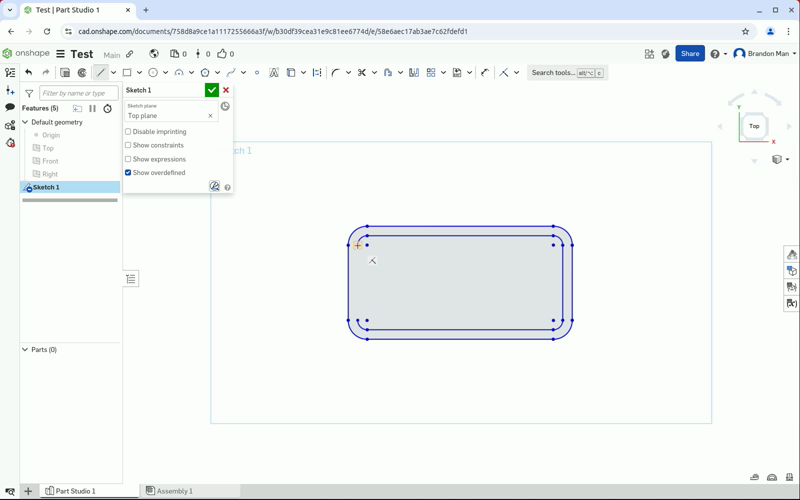
key_down(shift)
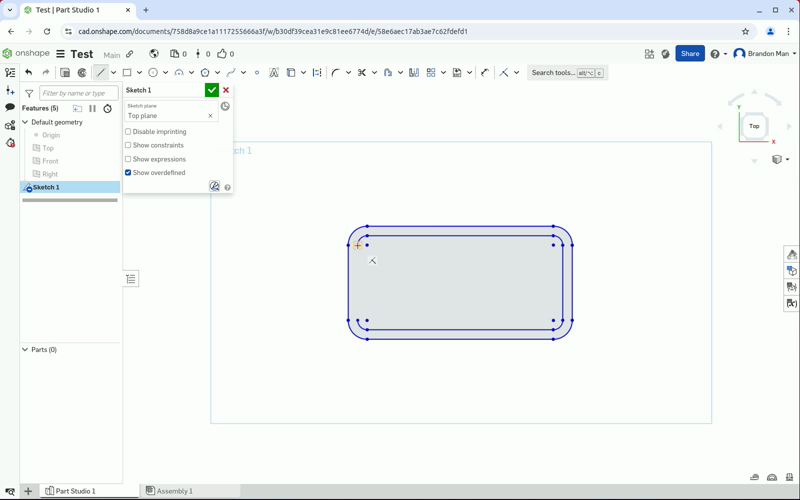
mouse_move(357, 320)
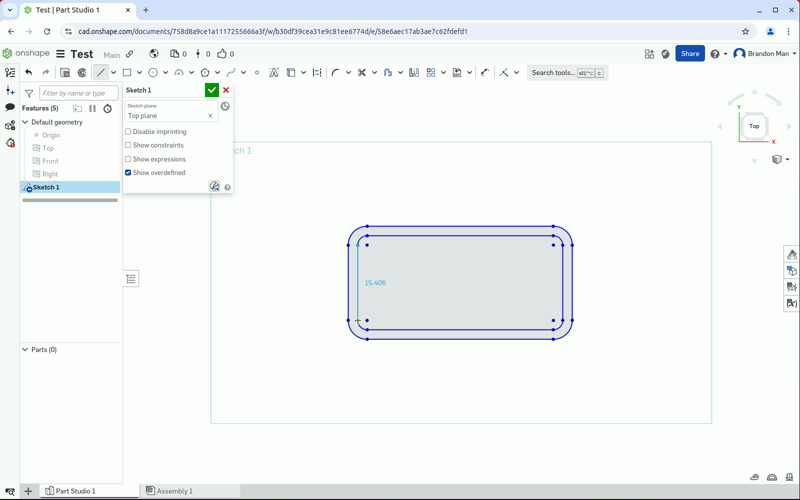
key_up(shift)
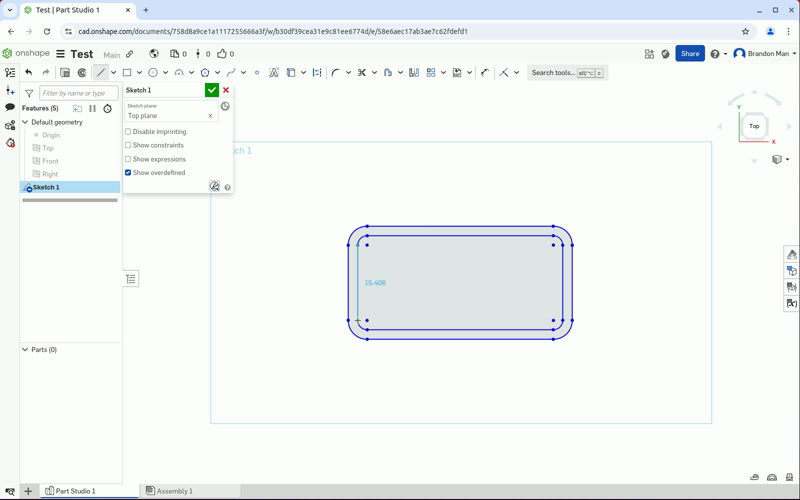
click(357, 320)
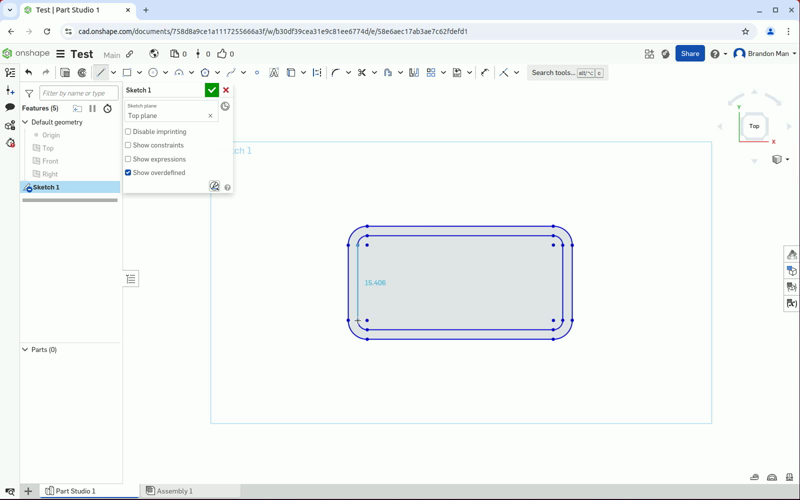
key(esc)
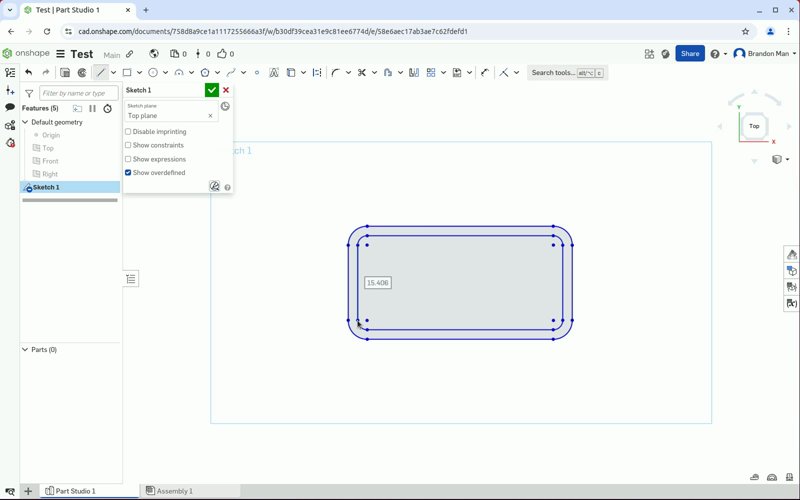
mouse_move(382, 334)
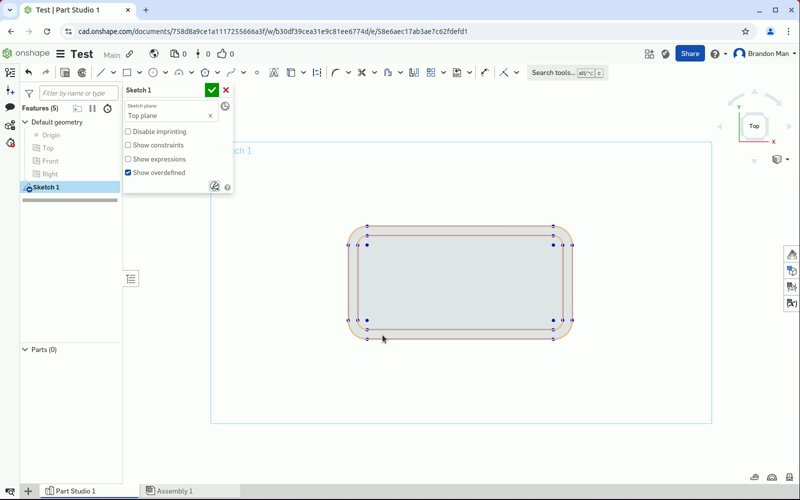
click(382, 334)
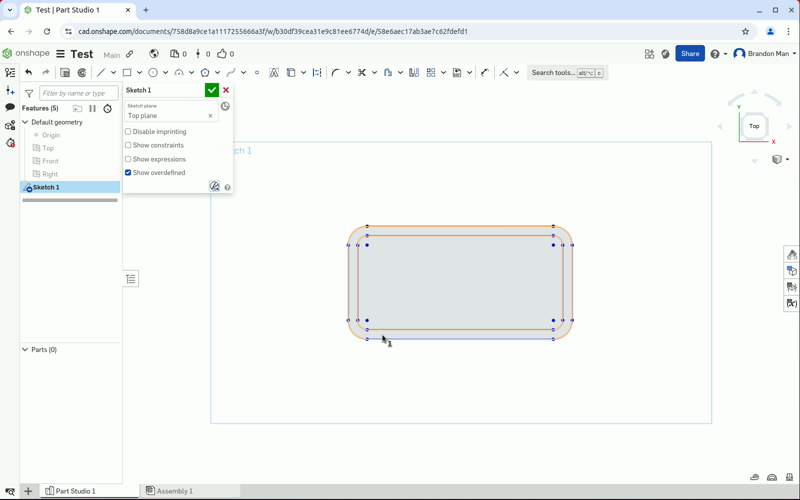
mouse_move(73, 352)
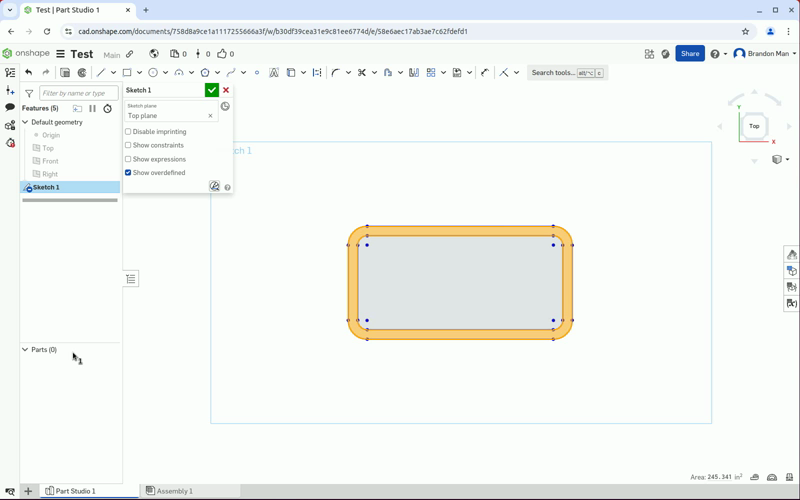
key(shift+y)
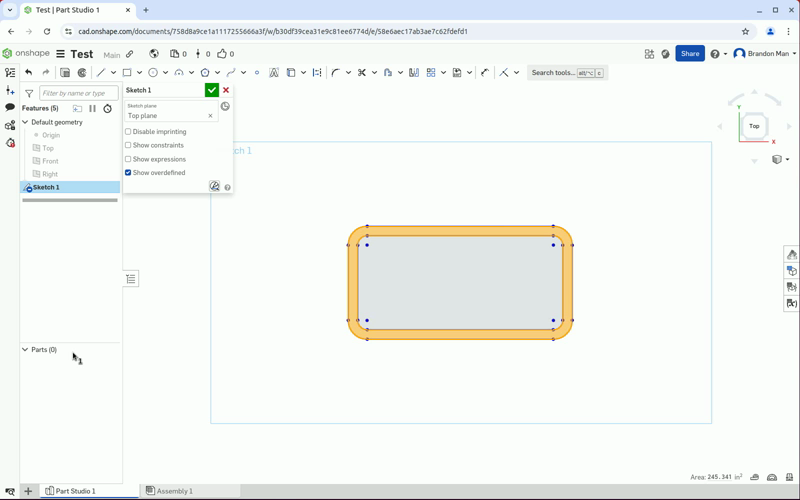
key(shift+e)
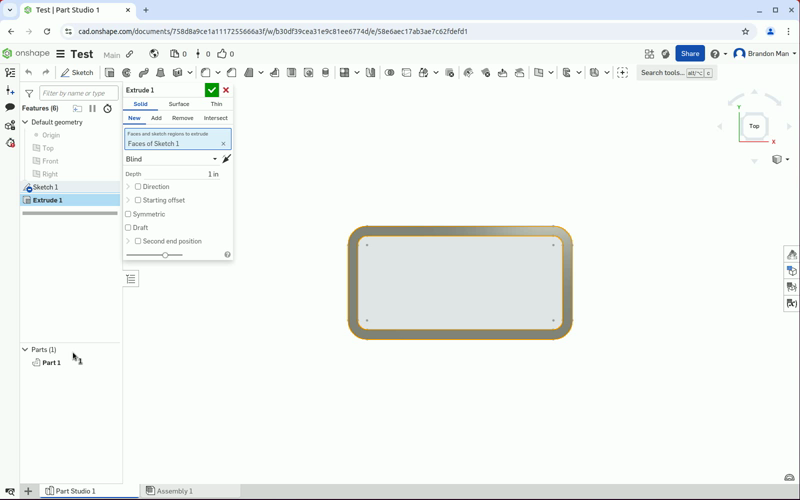
mouse_move(143, 106)
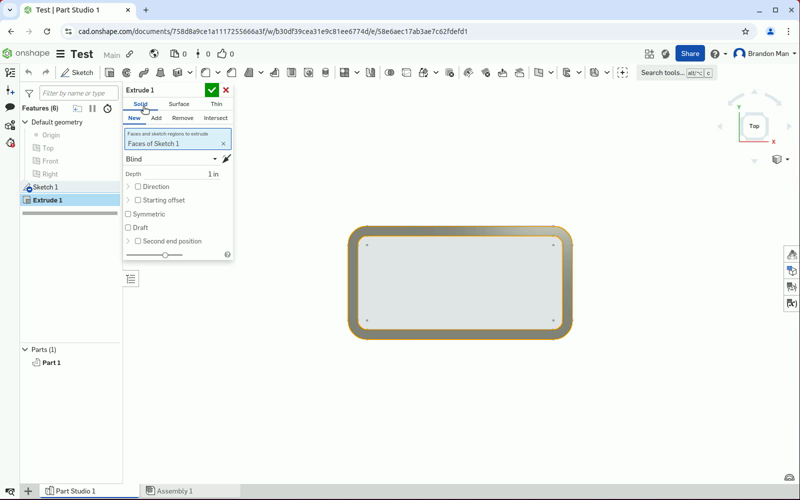
click(143, 106)
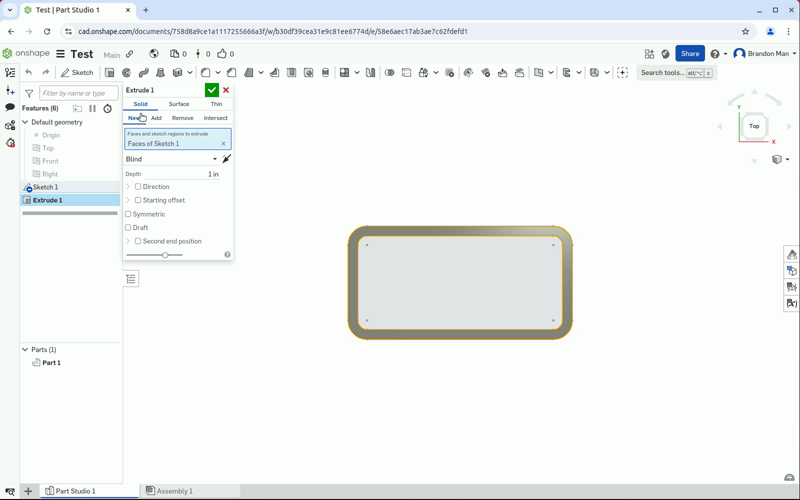
mouse_move(137, 120)
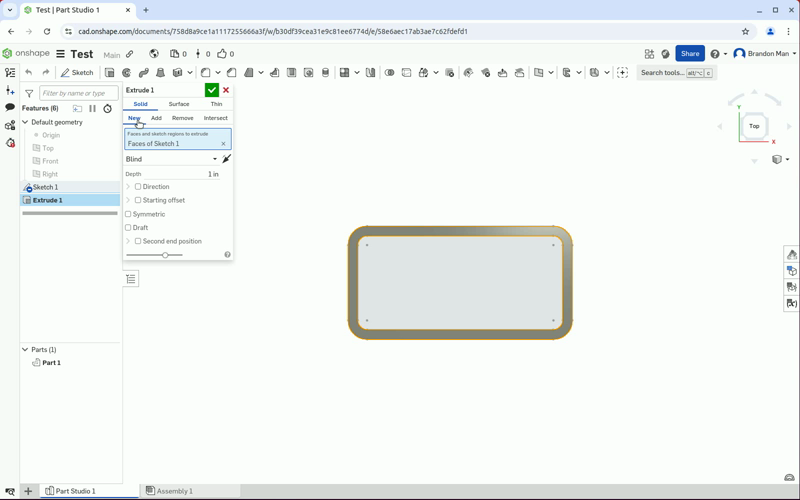
click(137, 120)
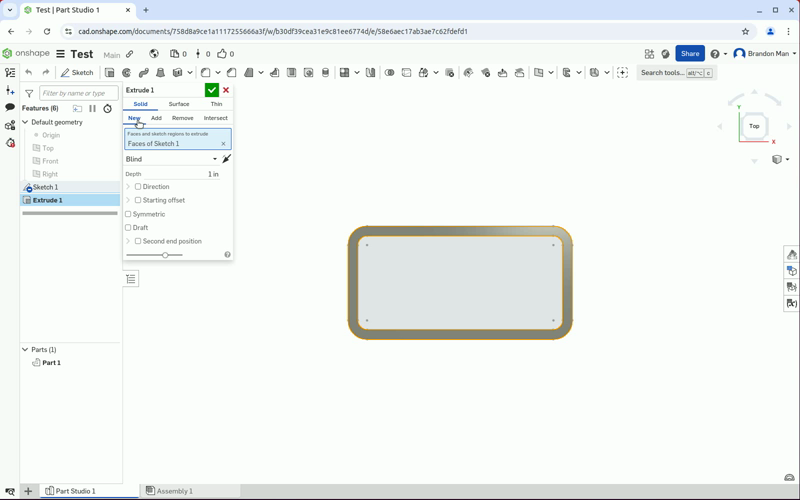
key(tab, 4)
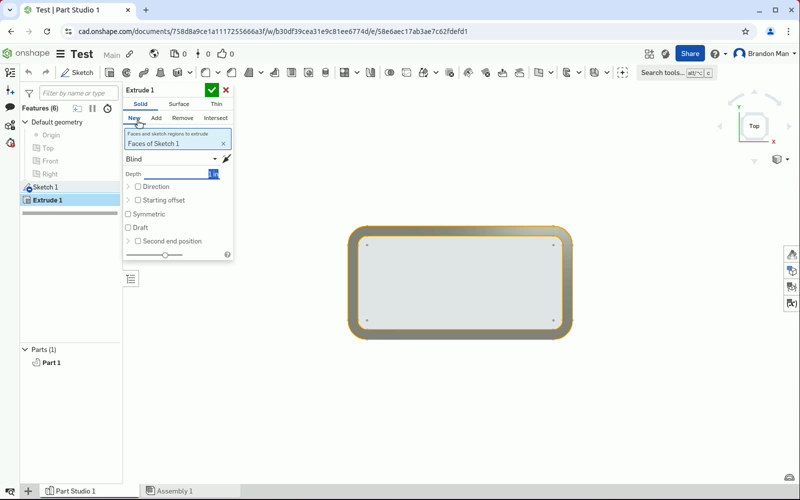
text(9.628)
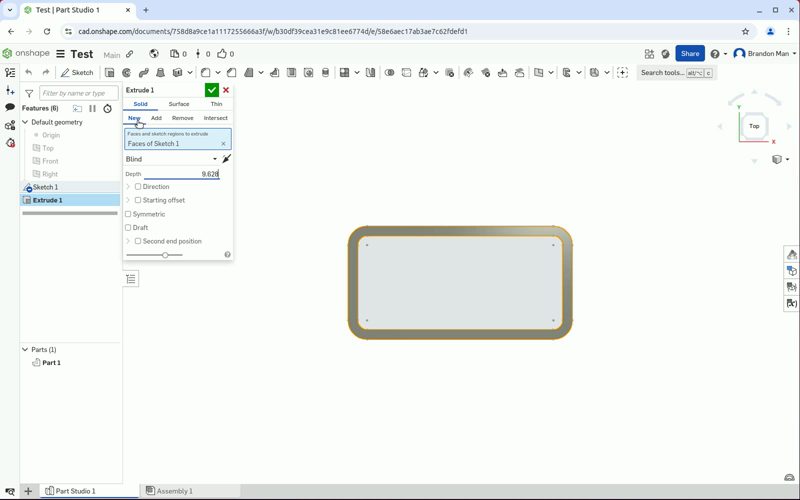
key(enter)
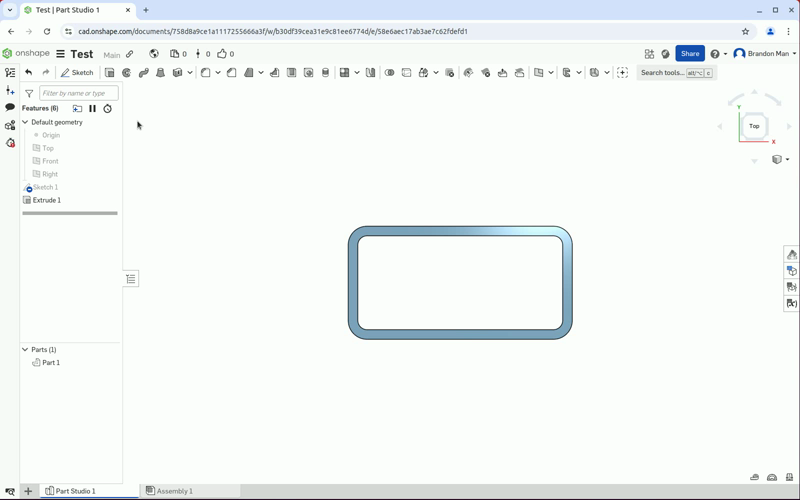
key(shift+h)
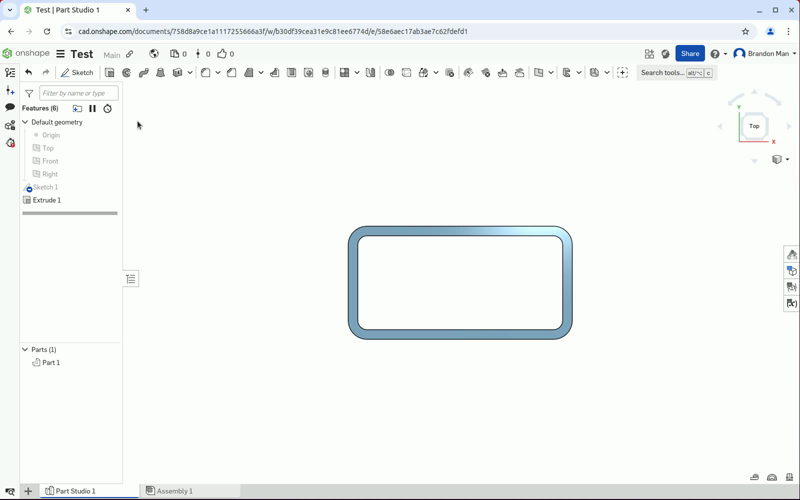
key(shift+h)
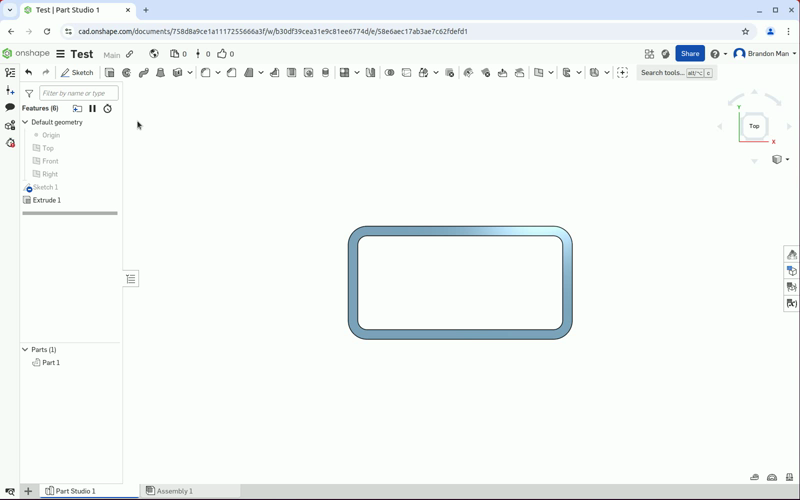
mouse_move(73, 189)
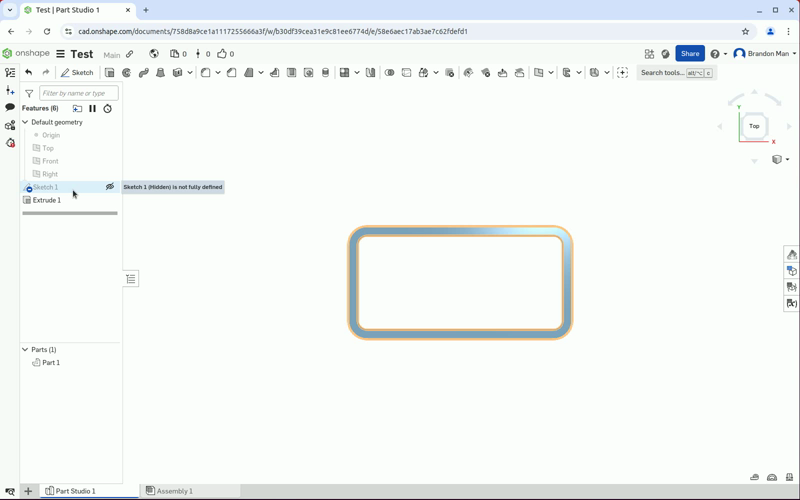
click(73, 189)
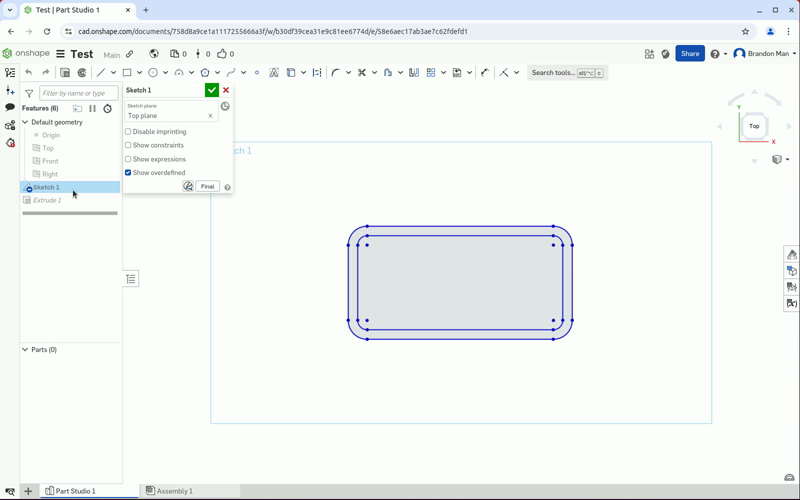
mouse_move(229, 92)
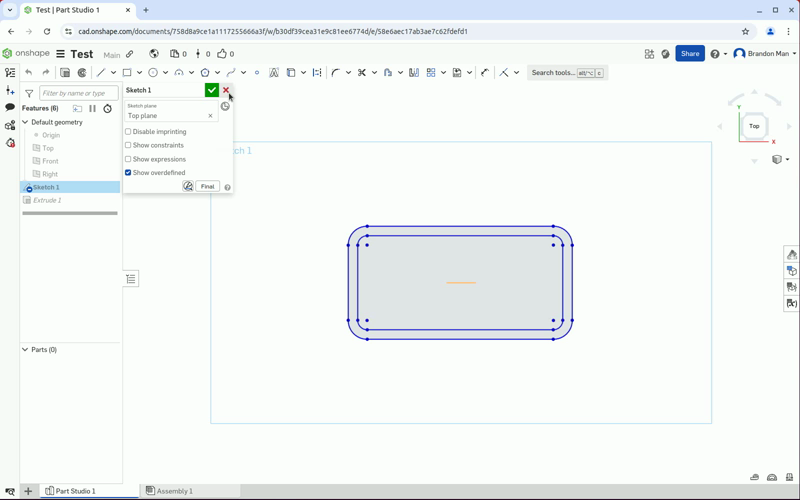
click(229, 92)
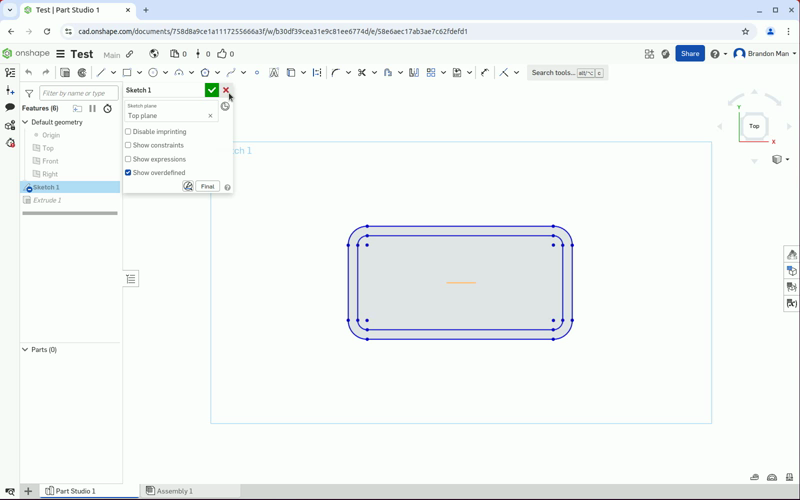
key(shift+s)
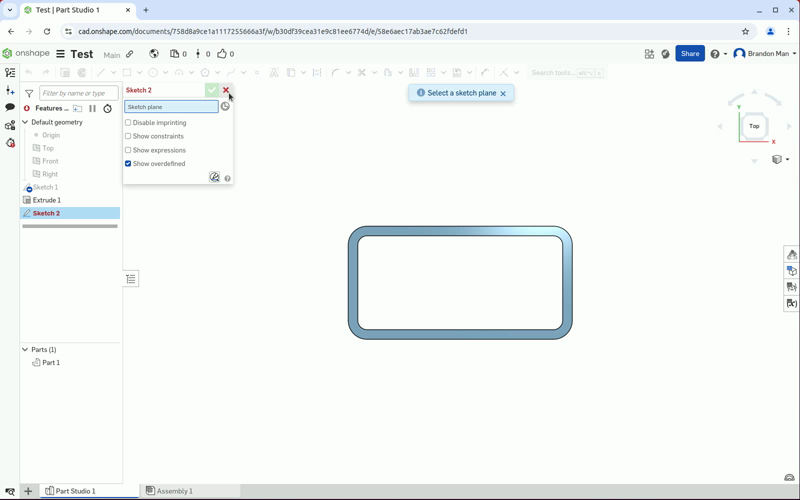
mouse_move(73, 150)
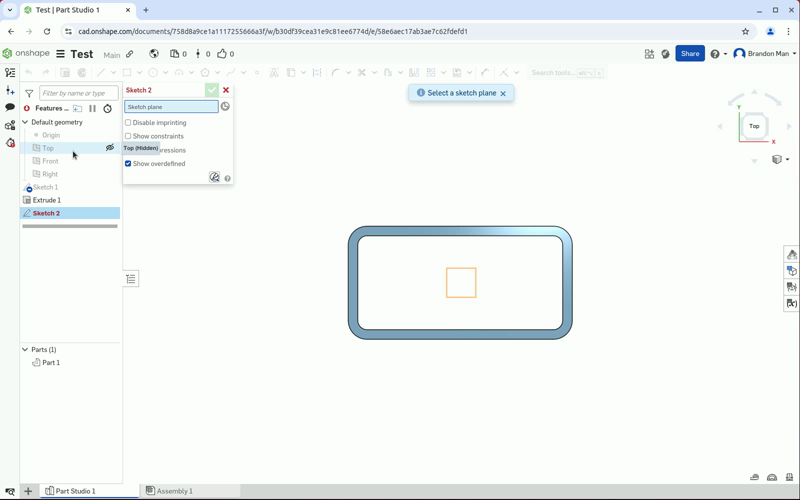
click(73, 150)
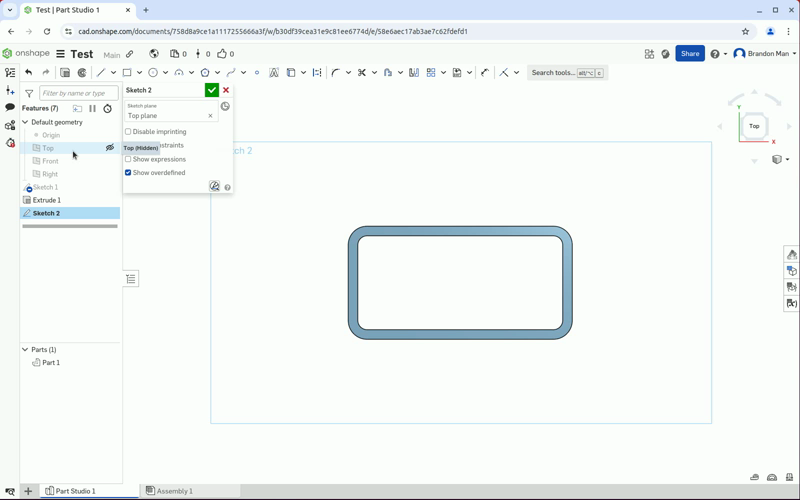
mouse_move(73, 352)
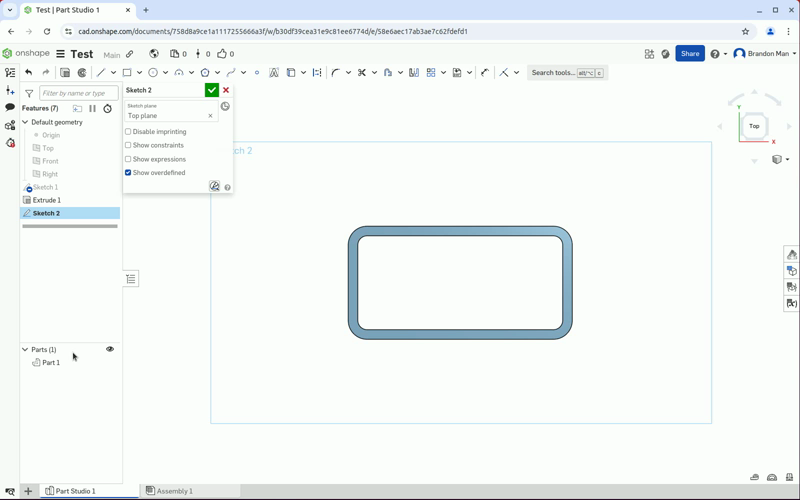
key(y)
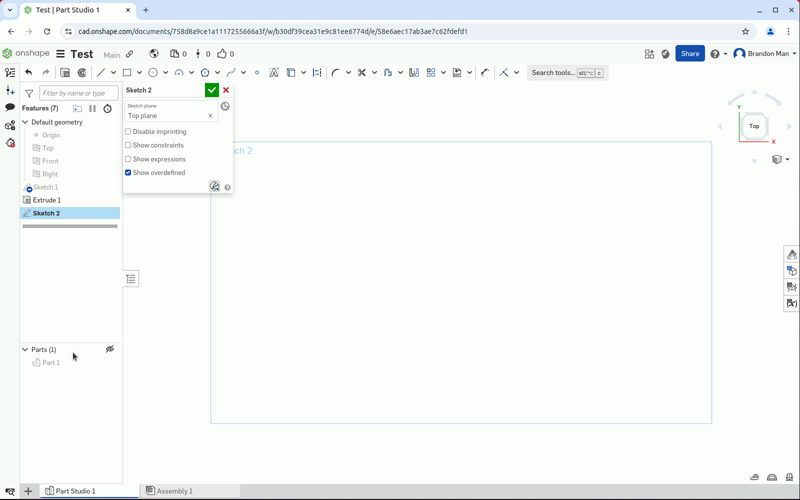
key(a)
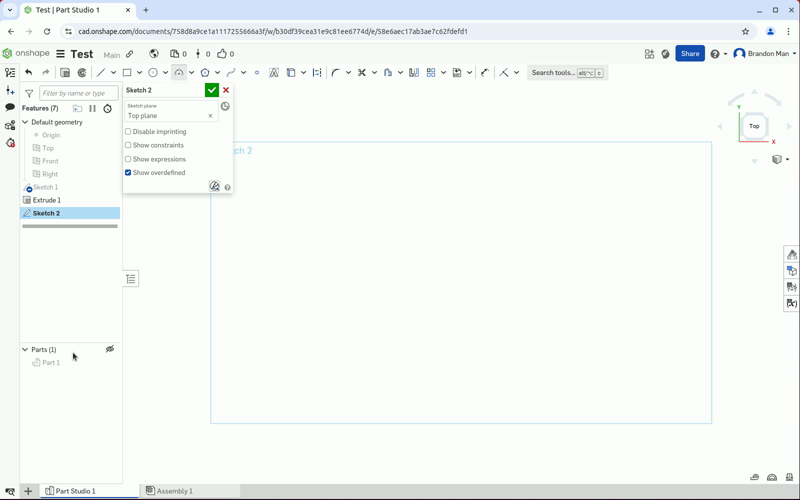
key_down(shift)
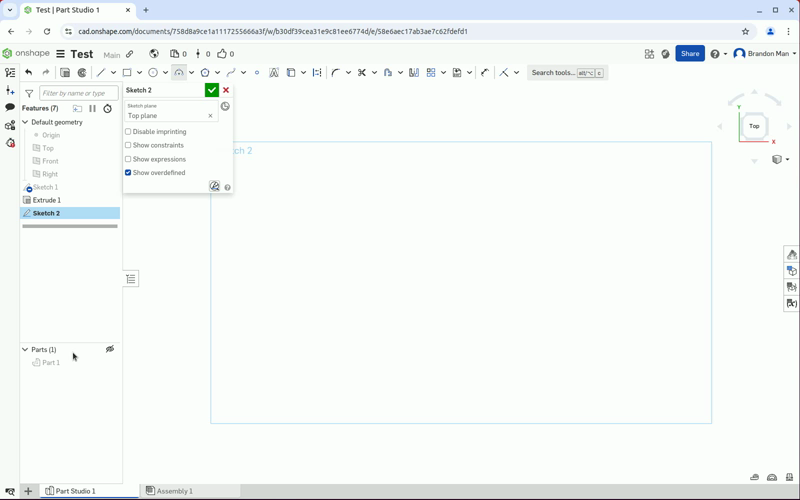
mouse_move(357, 320)
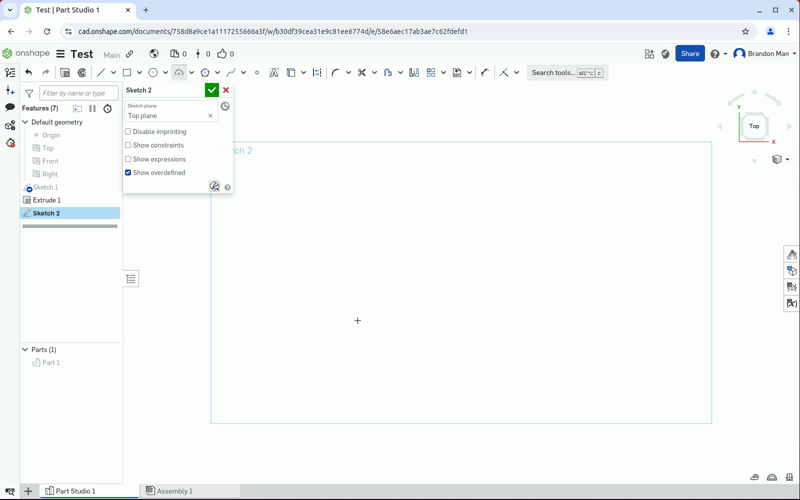
click(357, 320)
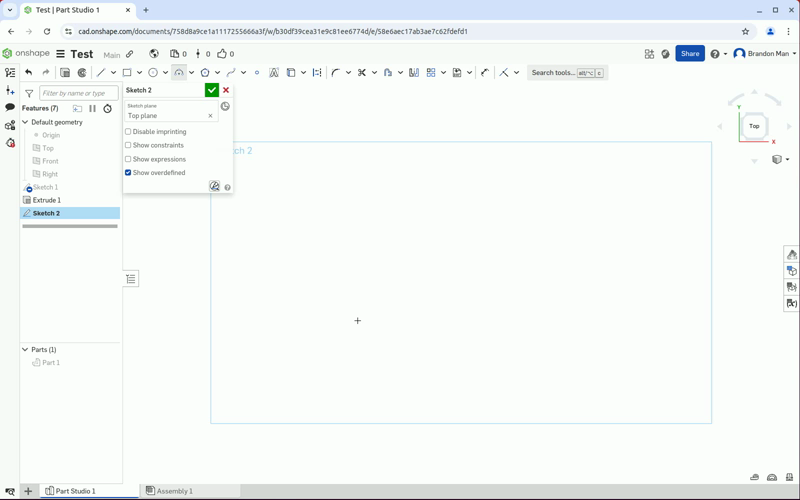
key_up(shift)
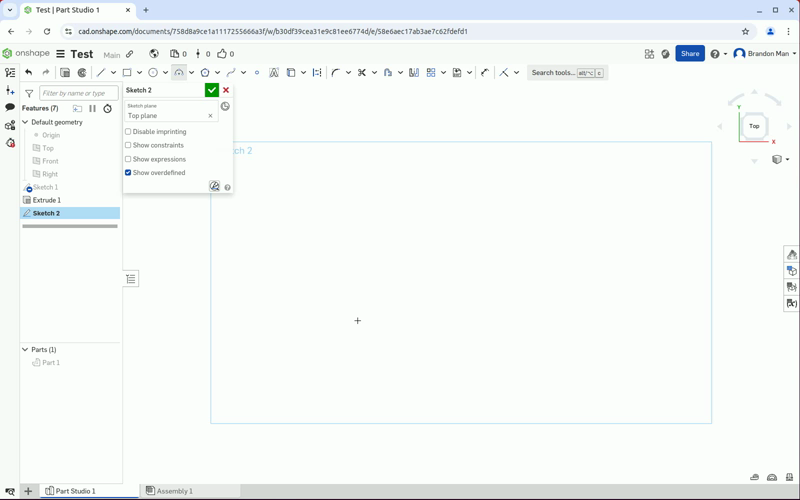
key_down(shift)
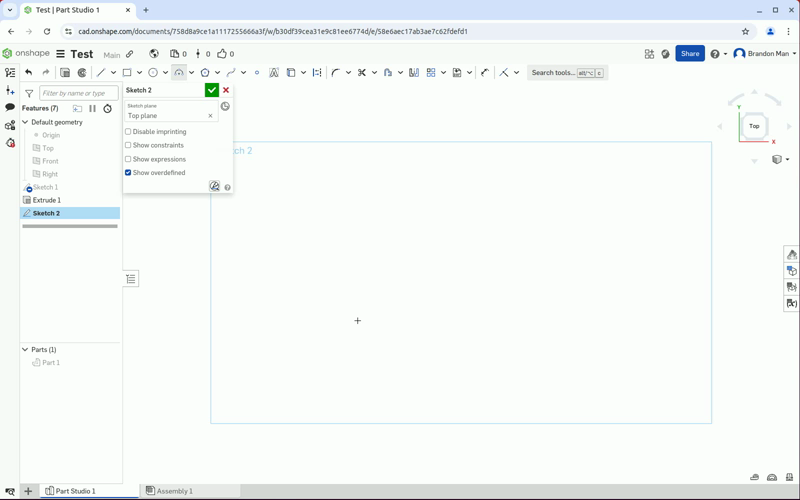
mouse_move(366, 329)
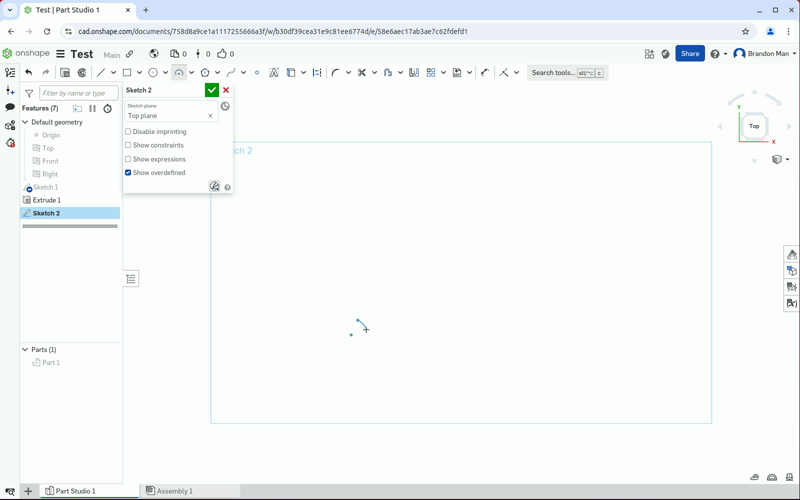
click(366, 329)
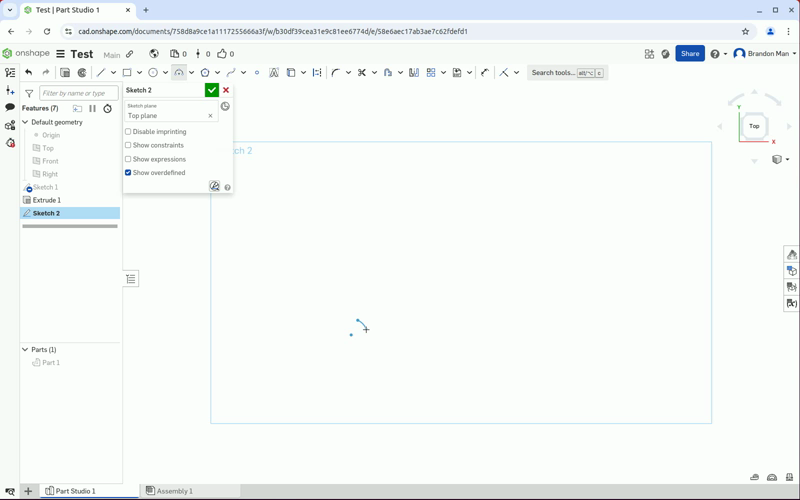
mouse_move(359, 326)
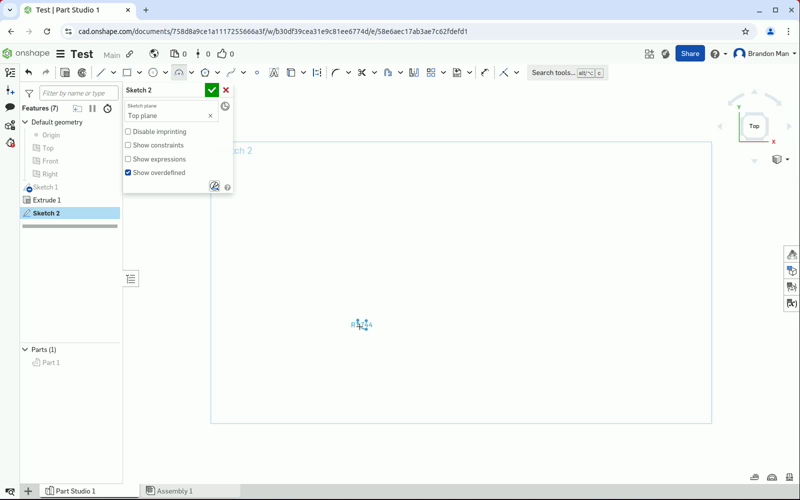
click(359, 326)
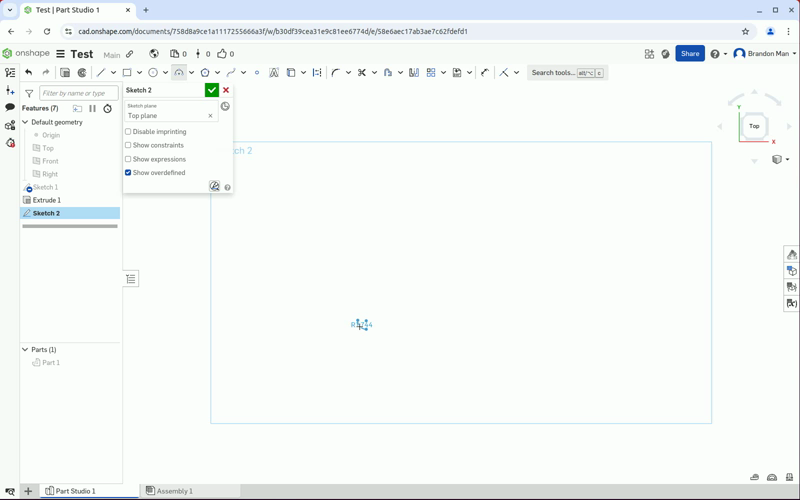
key_up(shift)
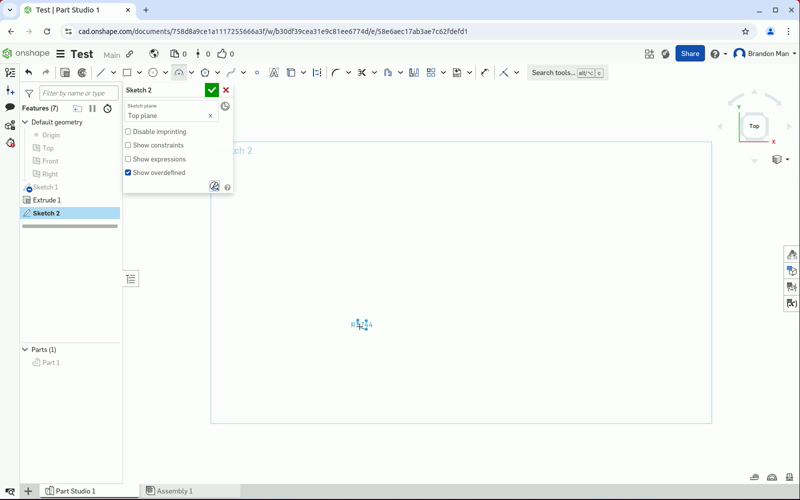
key(esc)
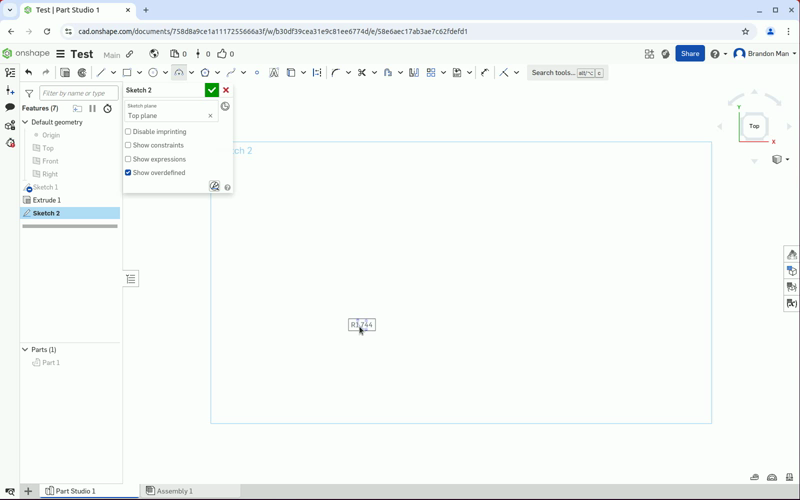
key(l)
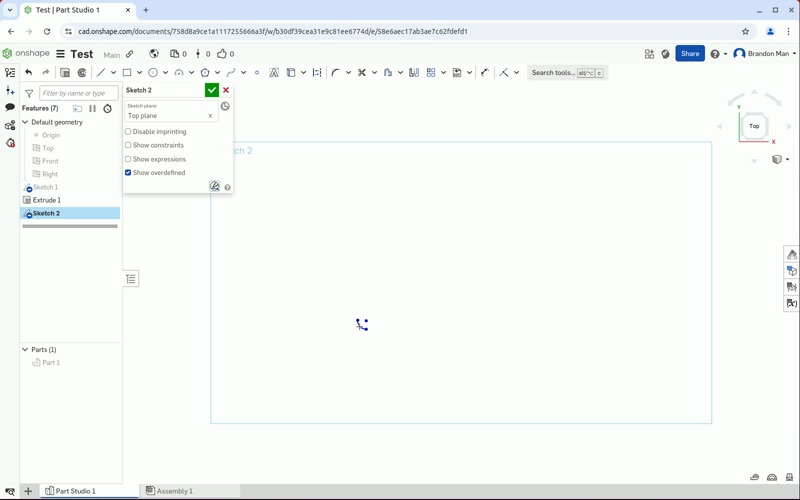
mouse_move(366, 329)
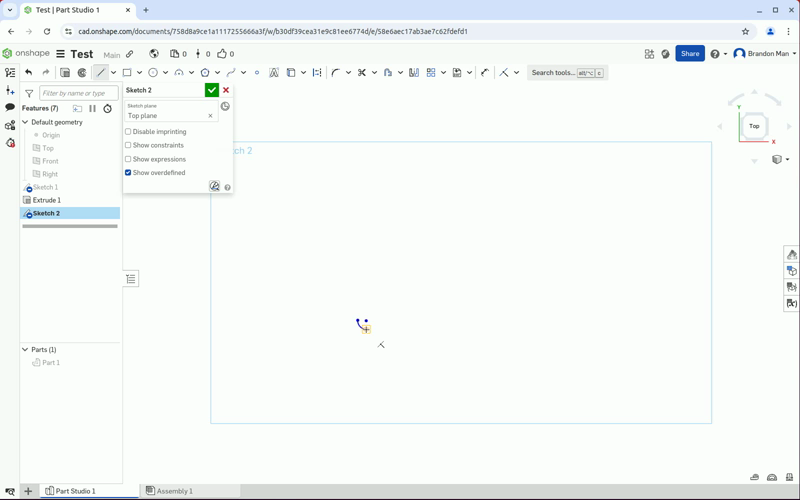
click(366, 329)
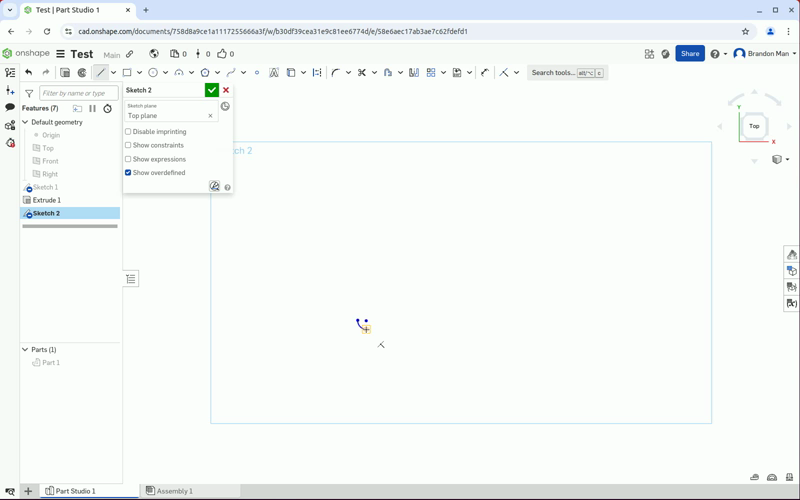
key_down(shift)
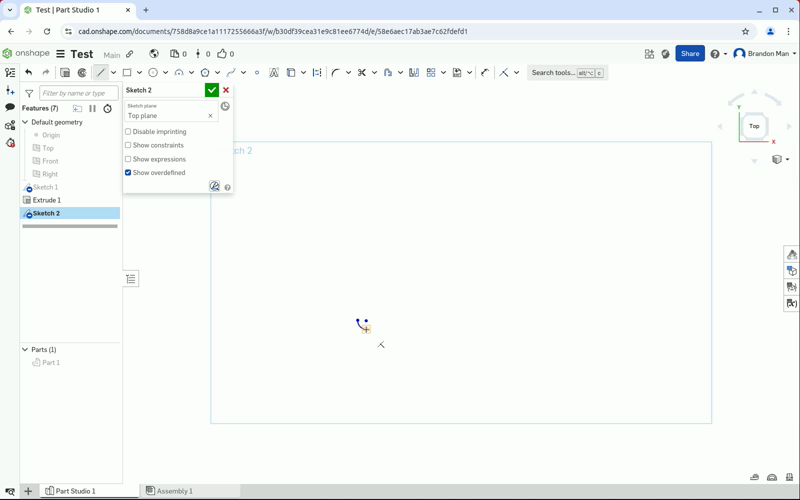
mouse_move(554, 329)
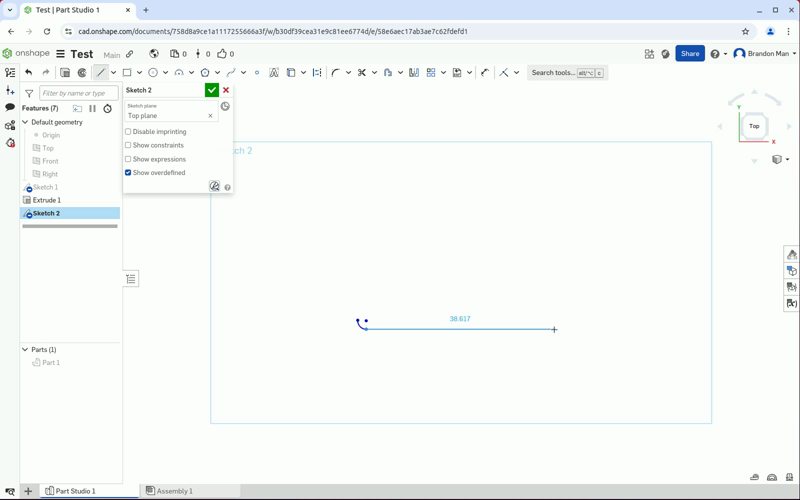
click(554, 329)
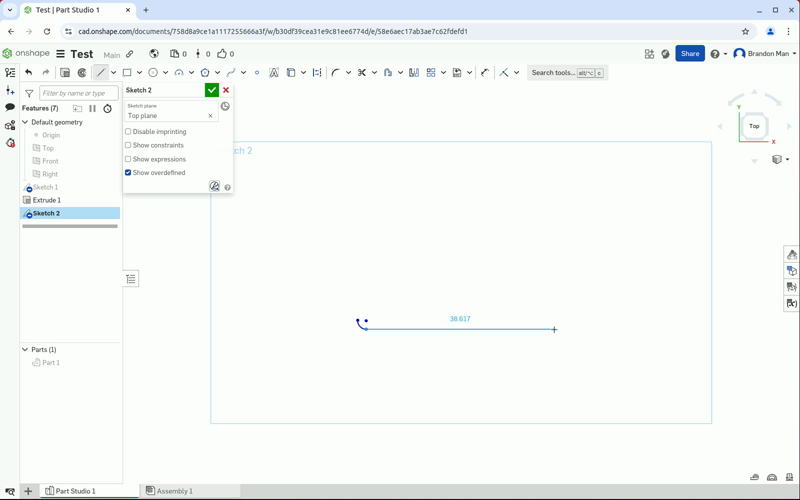
key_up(shift)
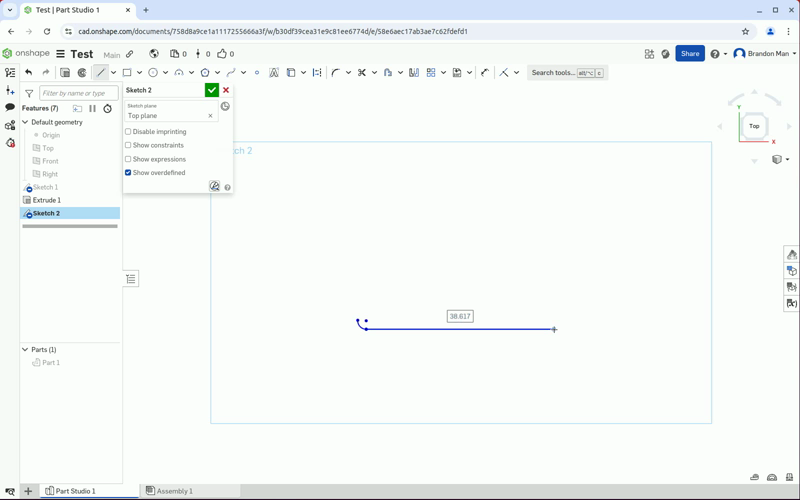
key(esc)
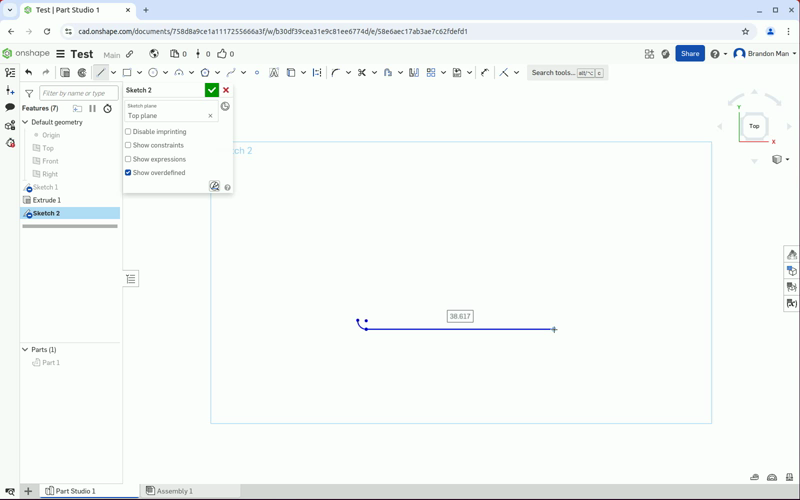
key(a)
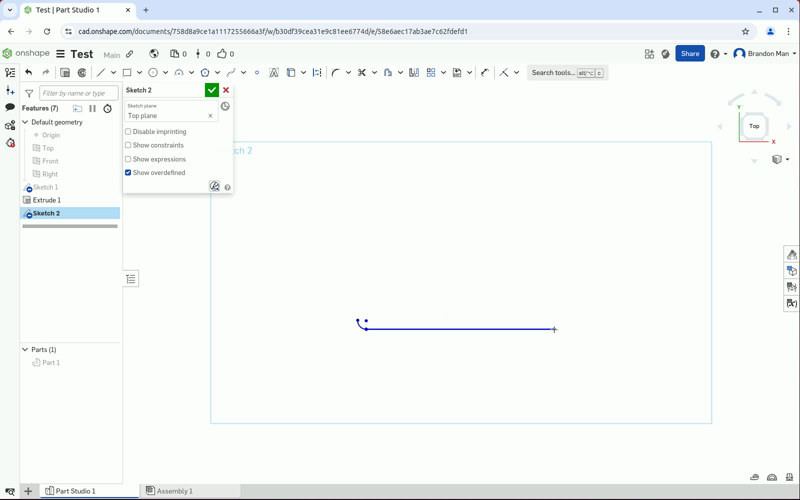
mouse_move(554, 329)
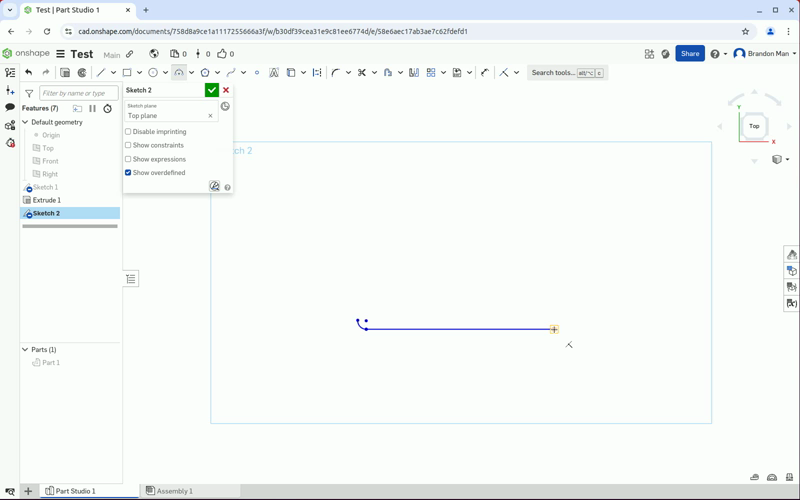
click(554, 329)
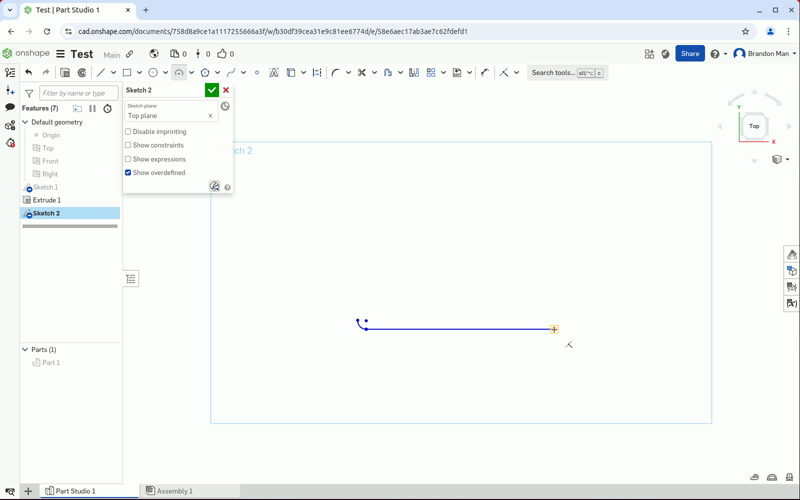
key_down(shift)
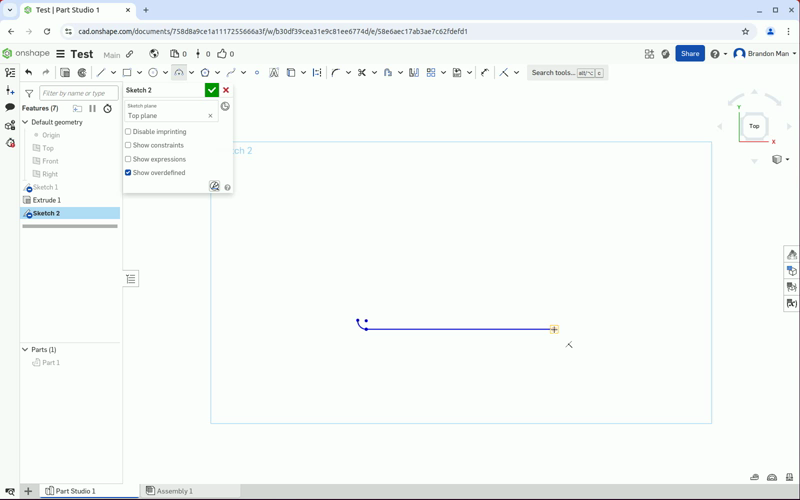
mouse_move(562, 320)
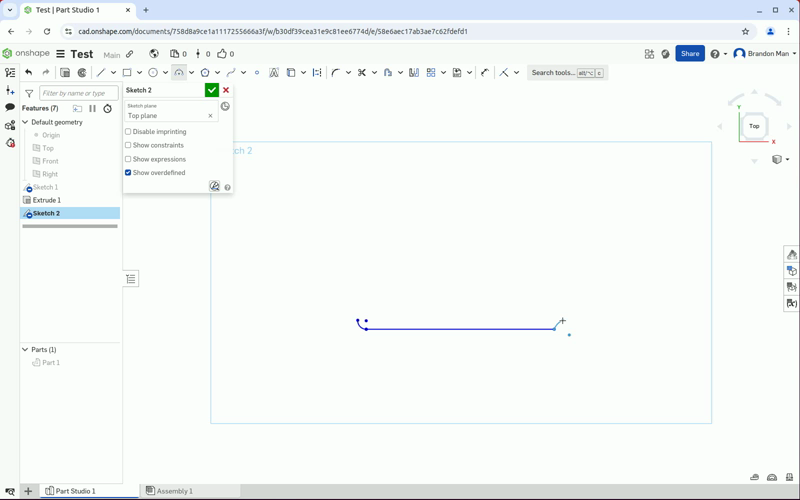
click(562, 320)
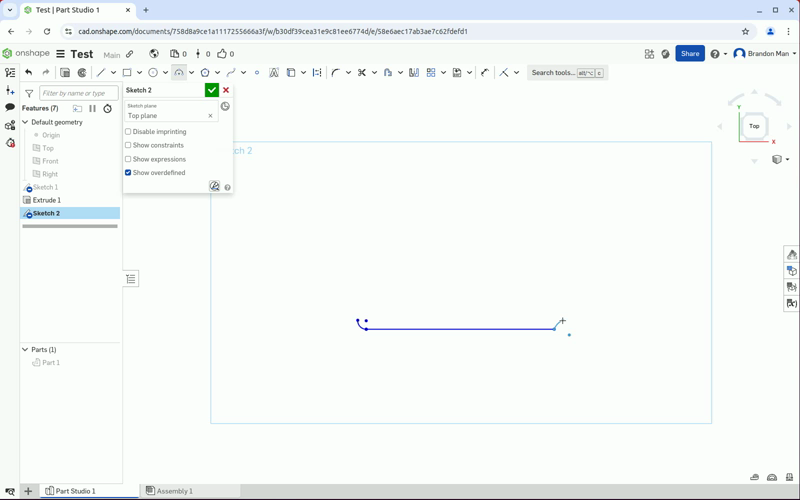
mouse_move(560, 326)
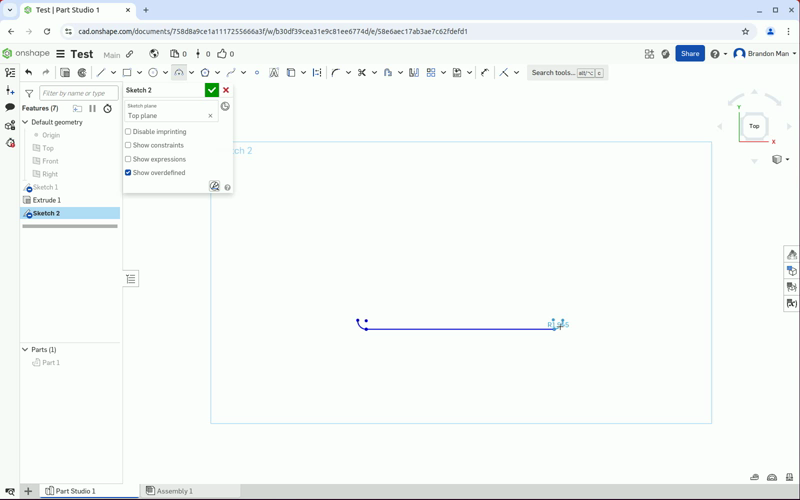
click(560, 326)
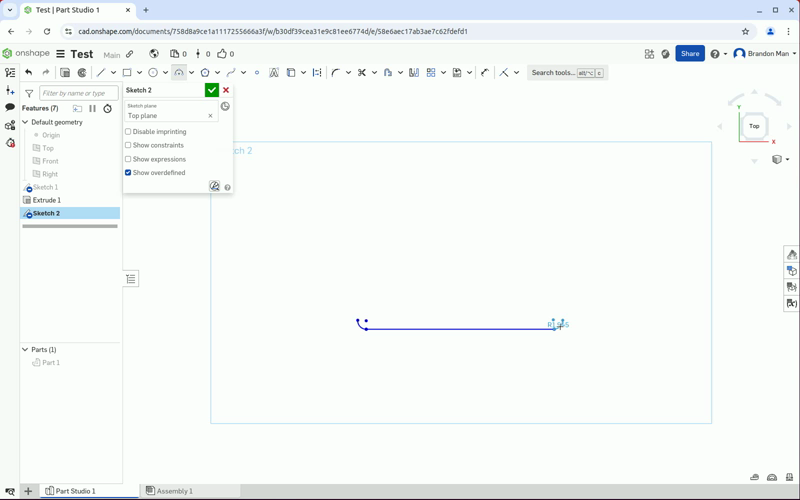
key_up(shift)
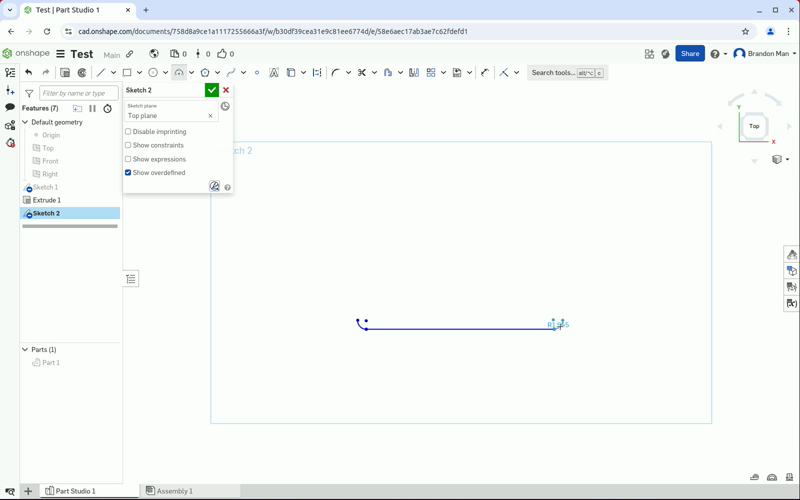
key(esc)
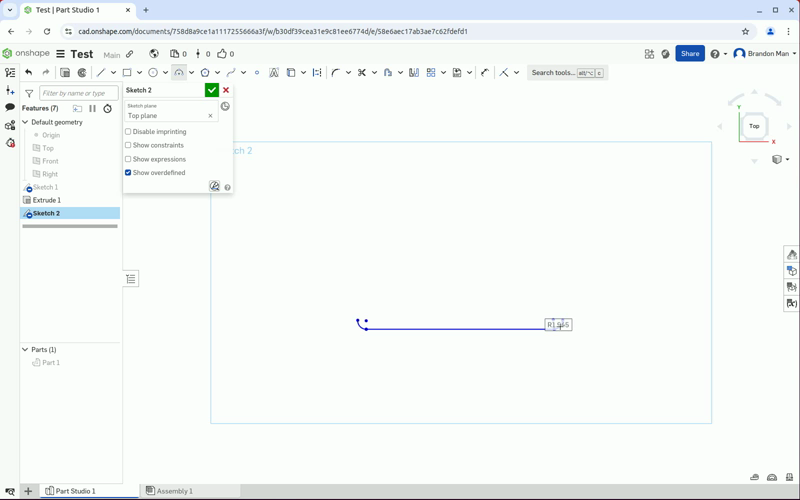
key(l)
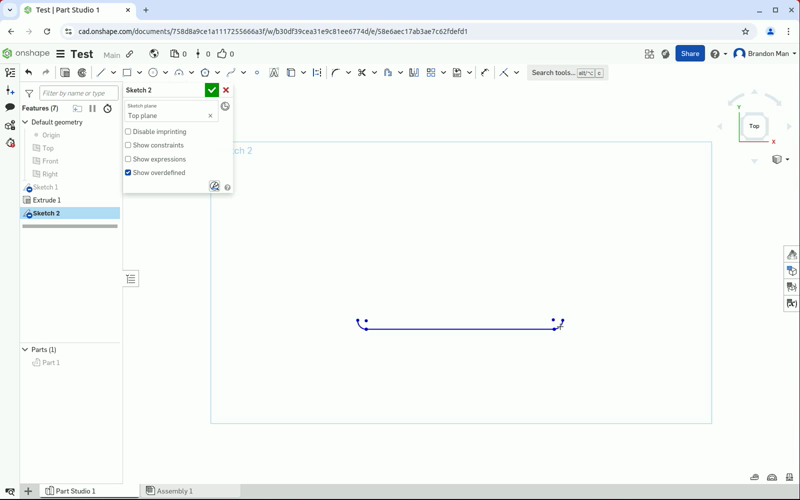
mouse_move(562, 320)
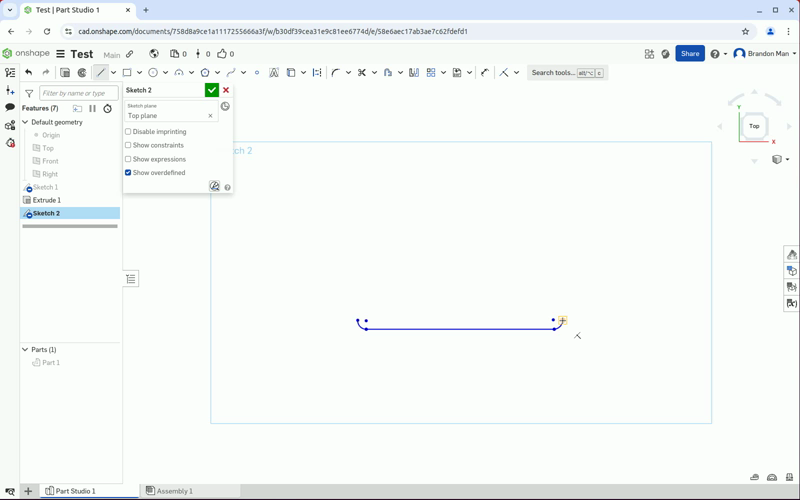
click(562, 320)
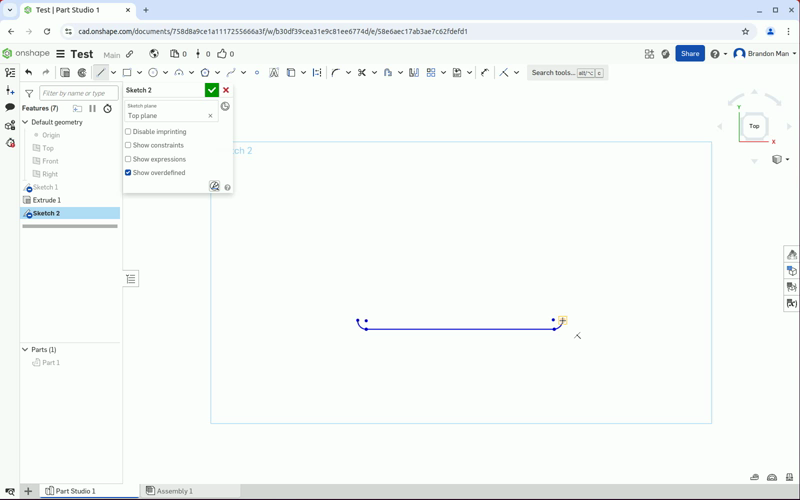
key_down(shift)
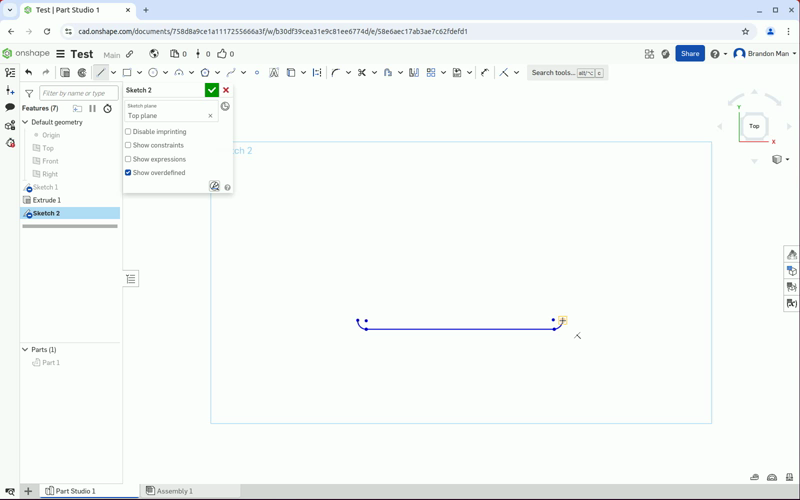
mouse_move(562, 244)
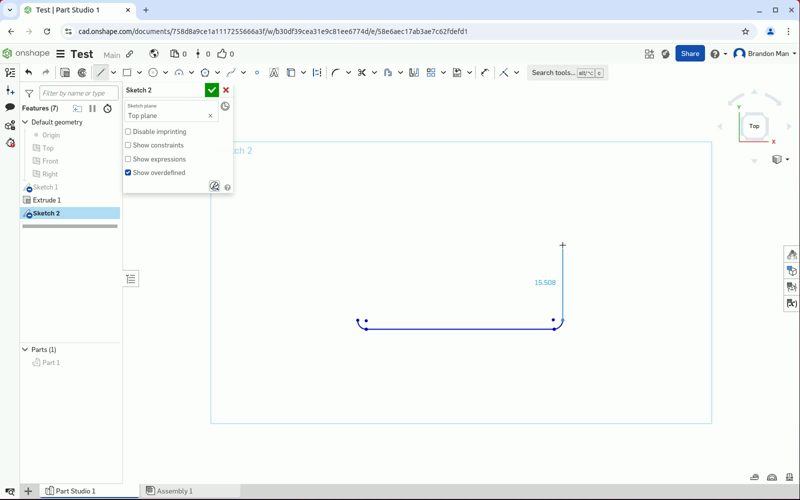
click(562, 244)
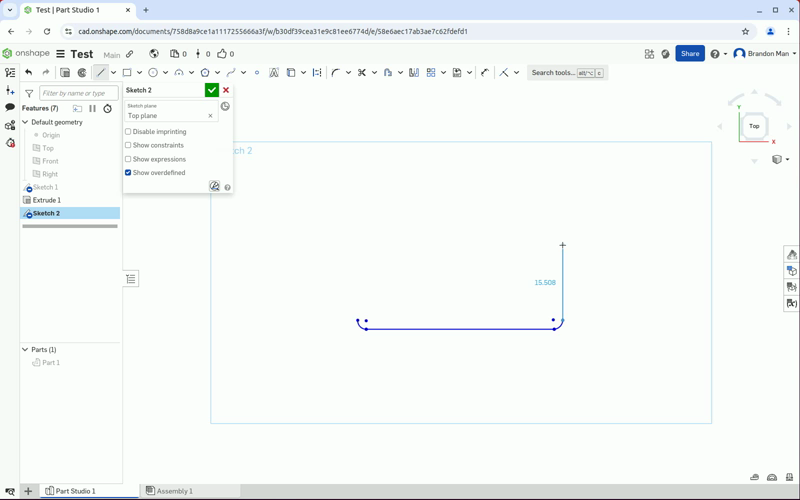
key_up(shift)
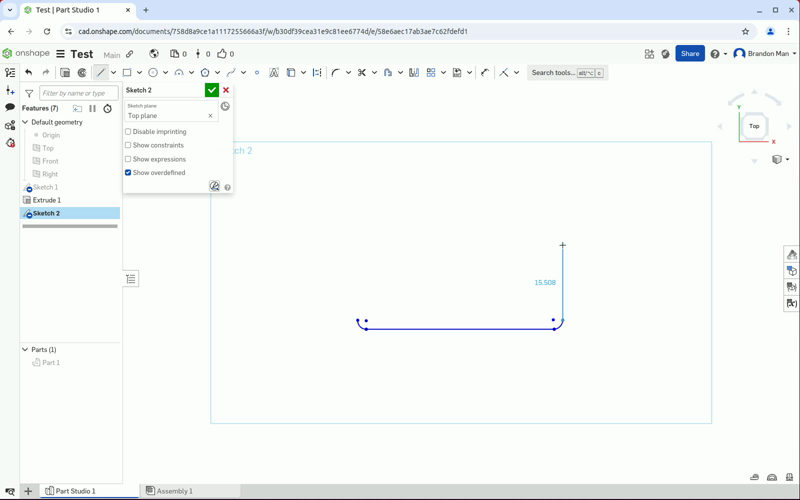
key(esc)
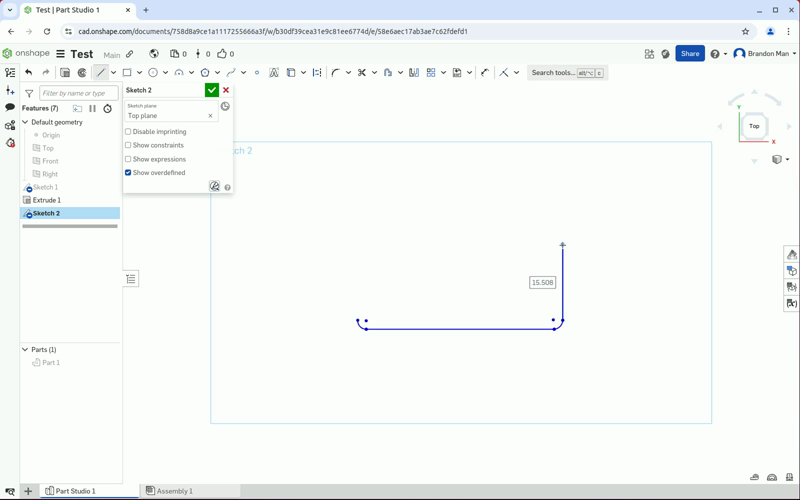
key(a)
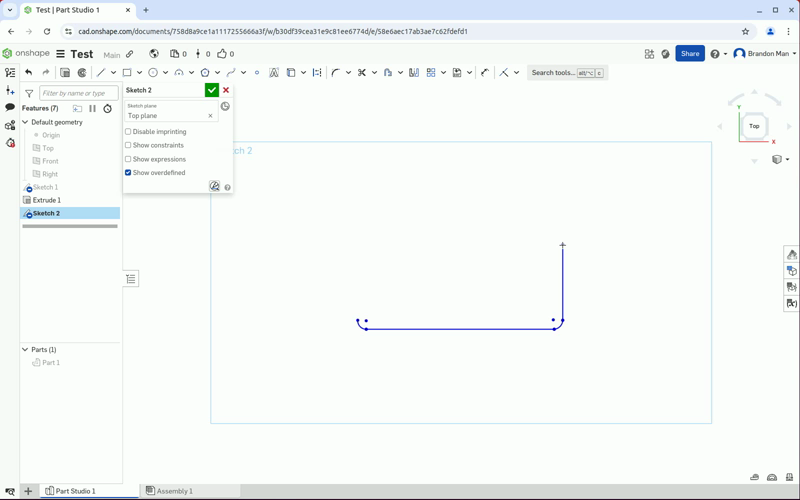
mouse_move(562, 244)
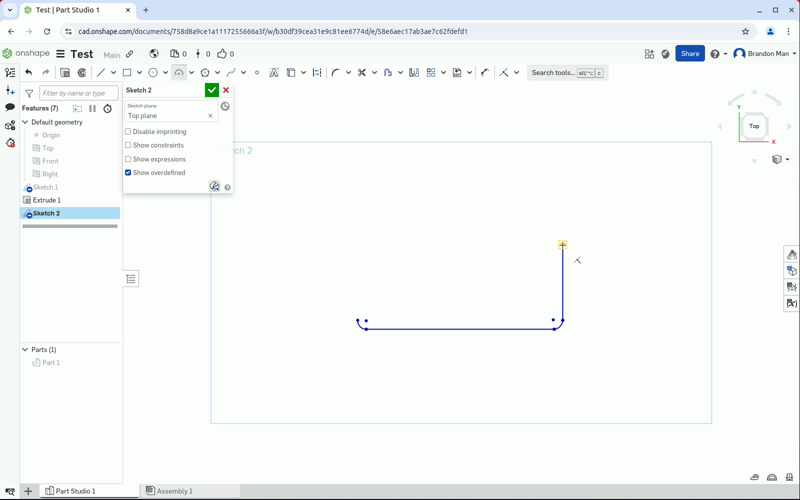
click(562, 244)
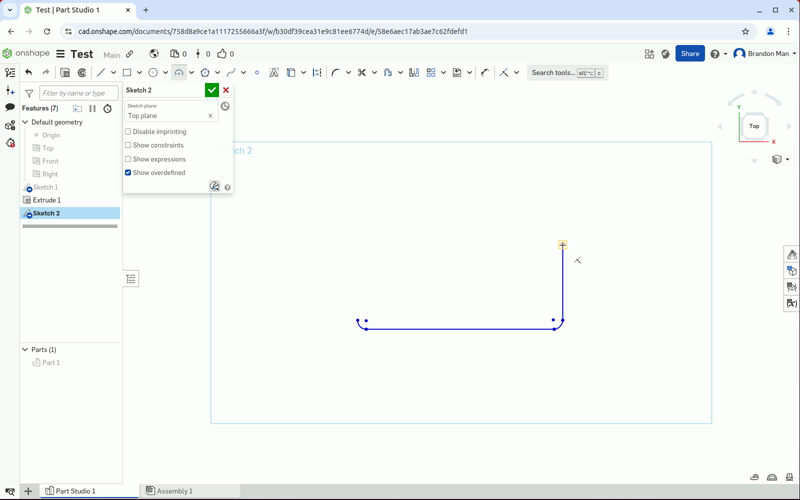
key_down(shift)
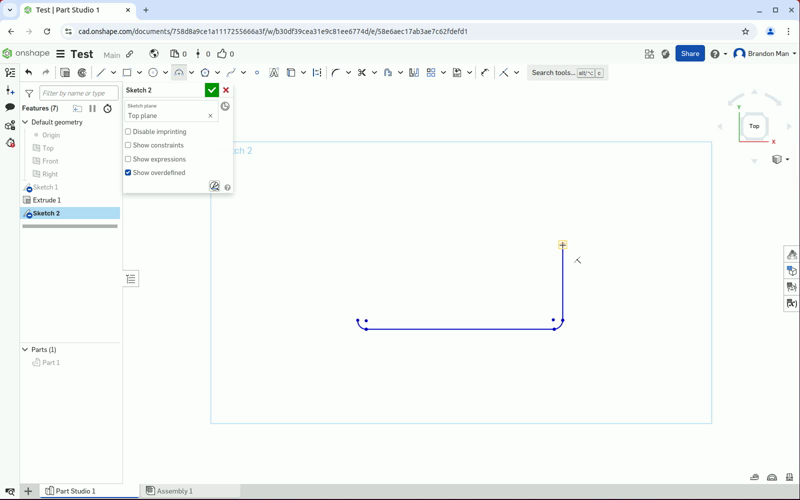
mouse_move(554, 236)
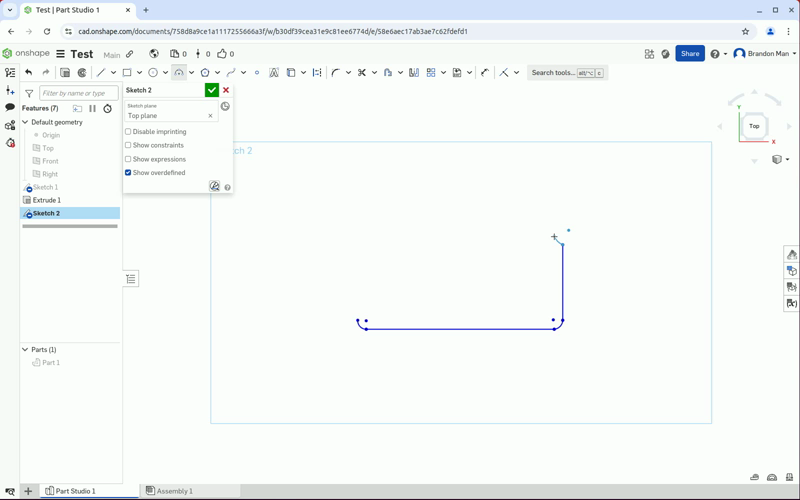
click(554, 236)
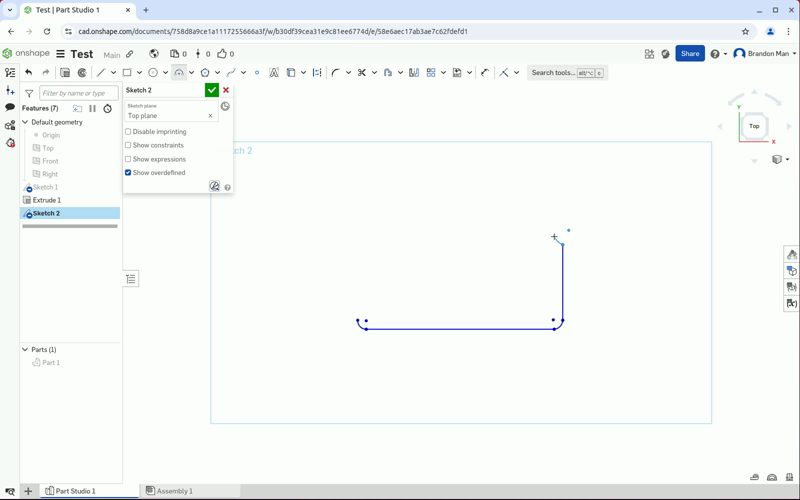
mouse_move(560, 238)
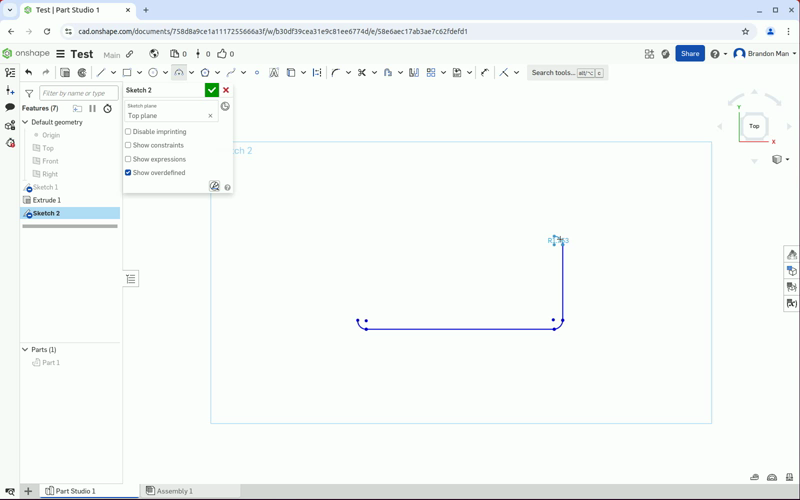
click(560, 238)
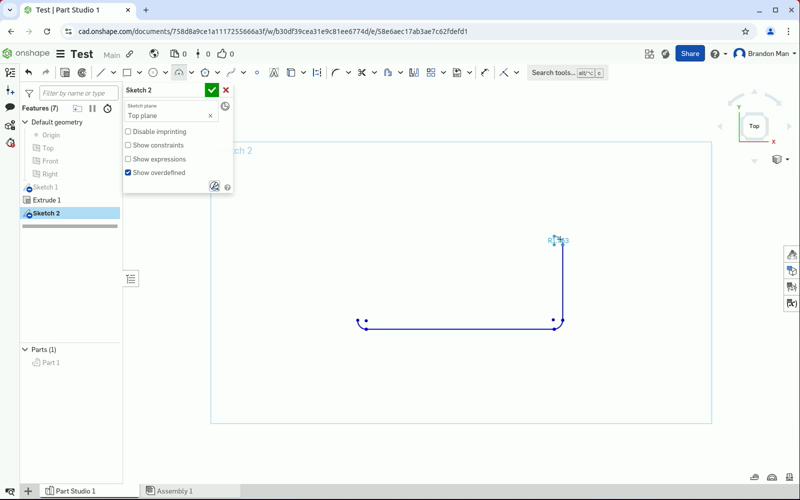
key_up(shift)
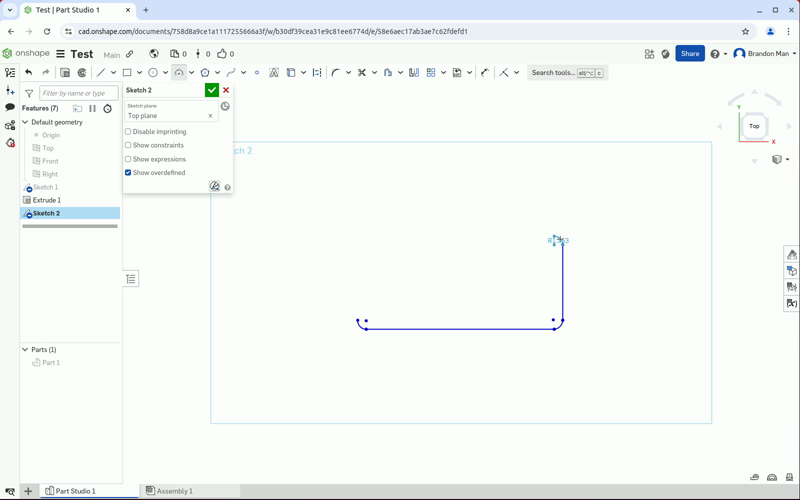
key(esc)
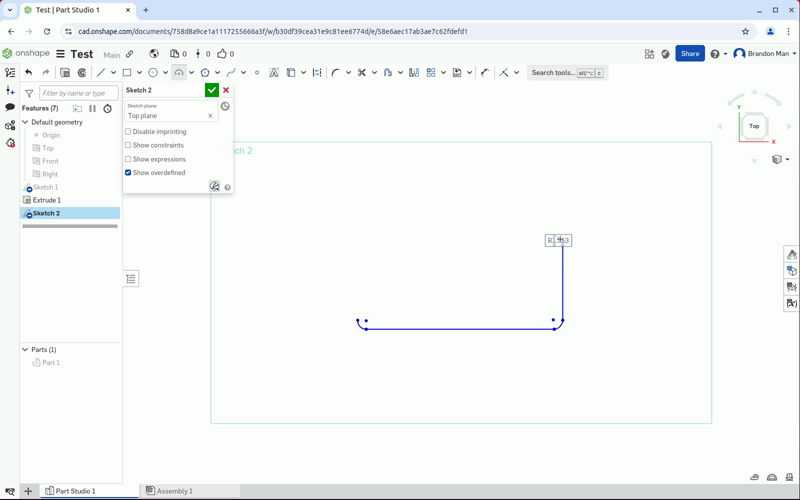
key(l)
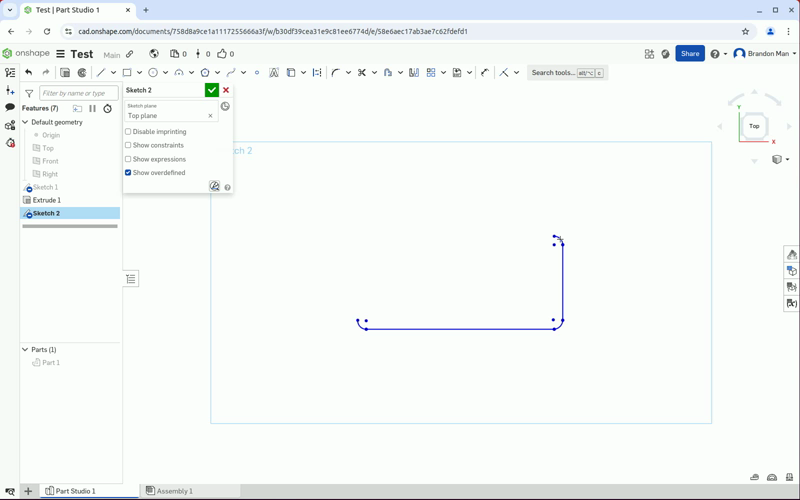
mouse_move(554, 236)
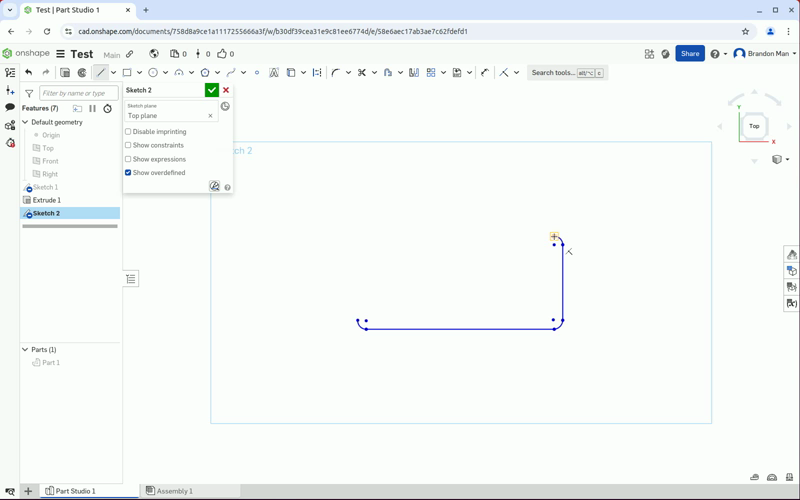
click(554, 236)
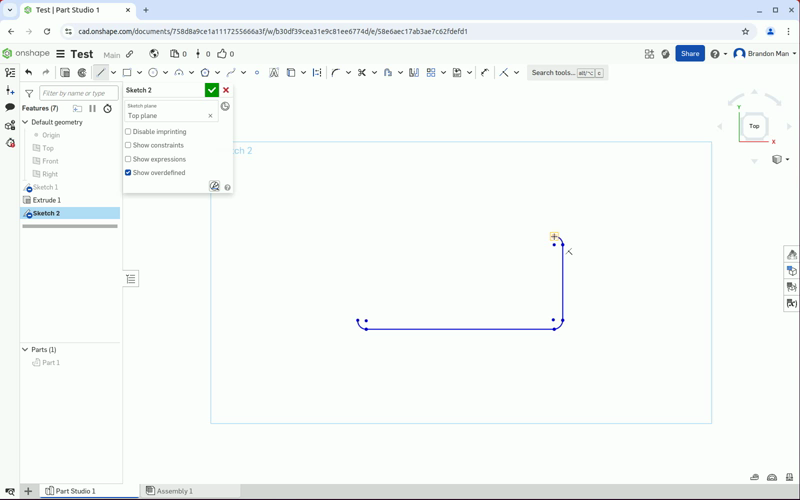
key_down(shift)
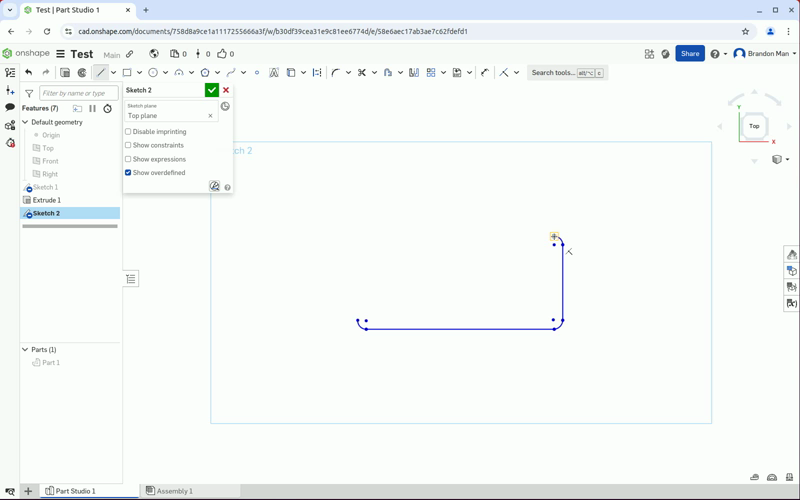
mouse_move(366, 236)
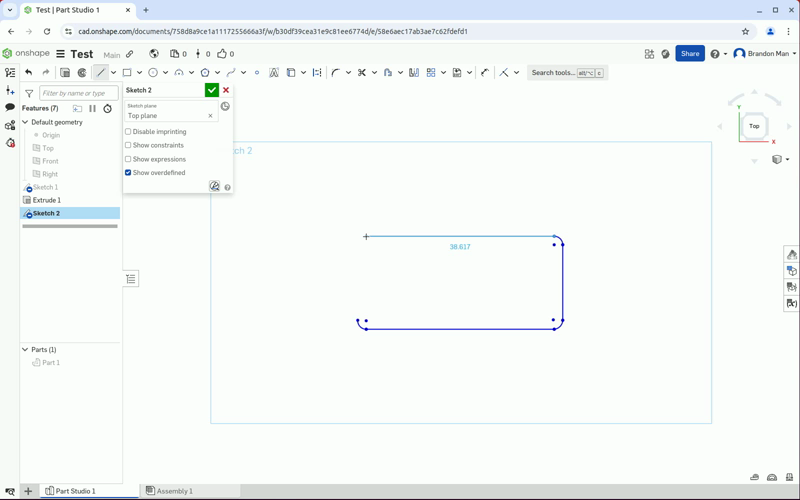
click(366, 236)
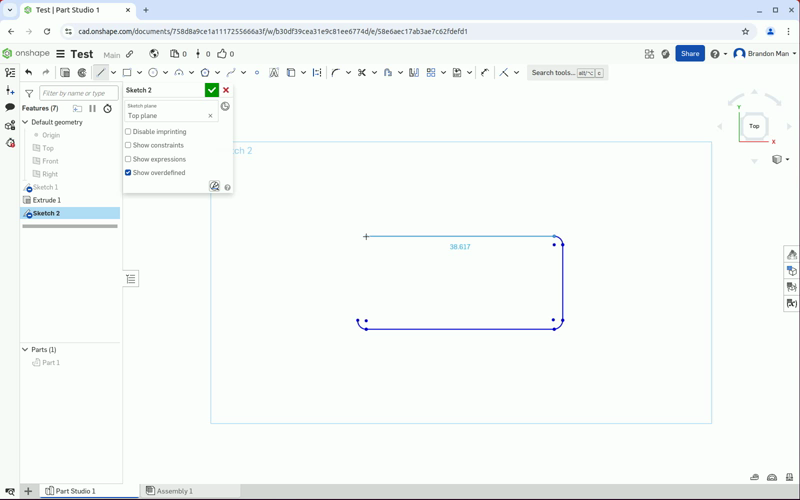
key_up(shift)
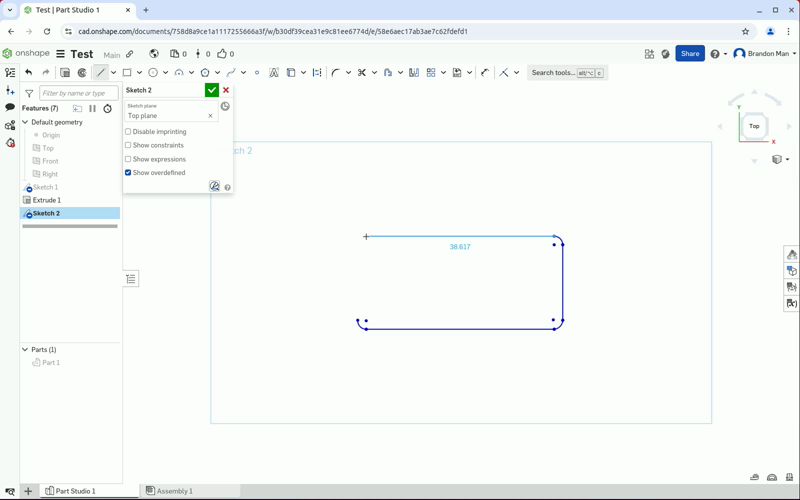
key(esc)
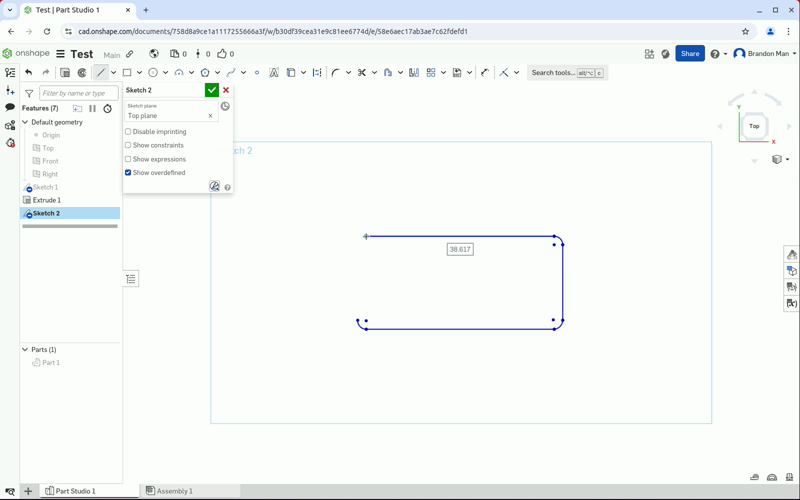
key(a)
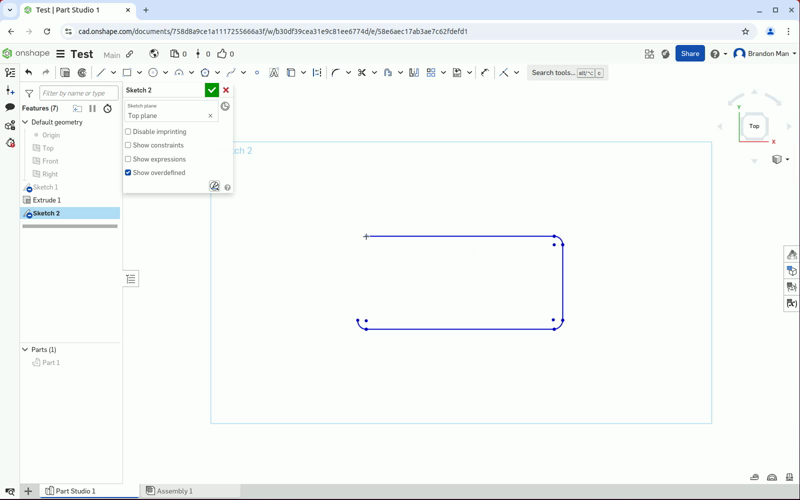
mouse_move(366, 236)
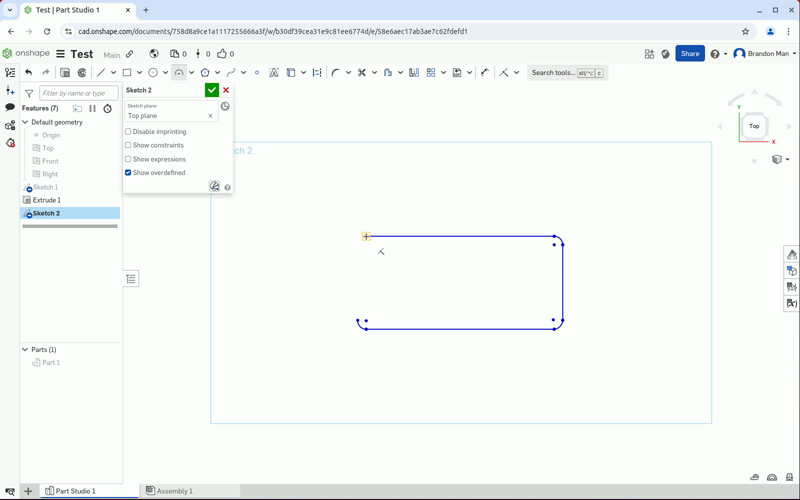
click(366, 236)
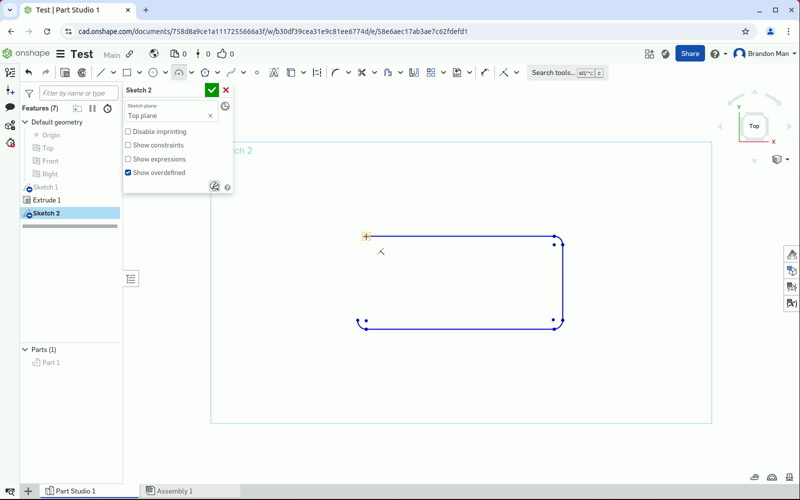
key_down(shift)
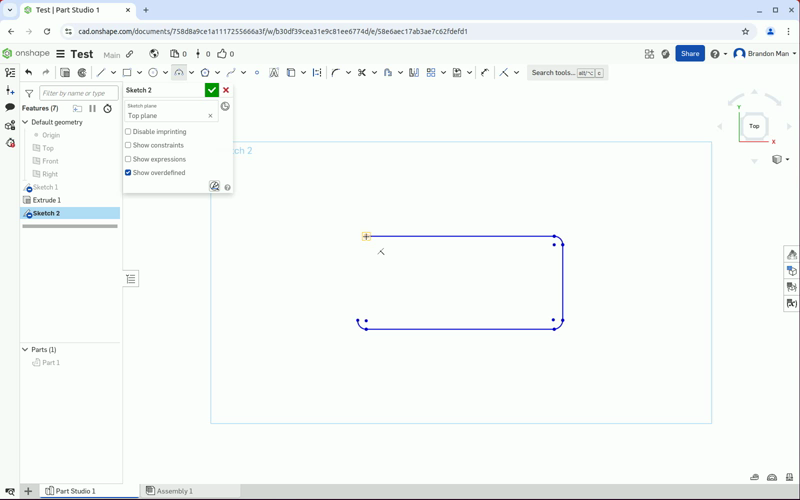
mouse_move(357, 244)
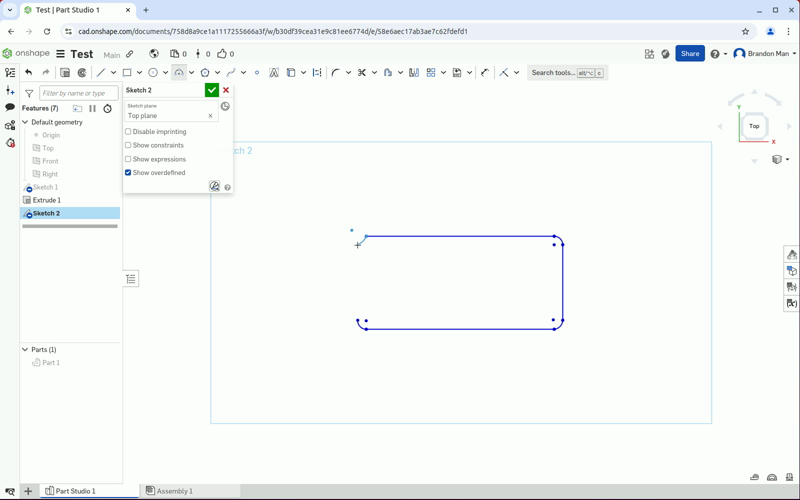
click(357, 244)
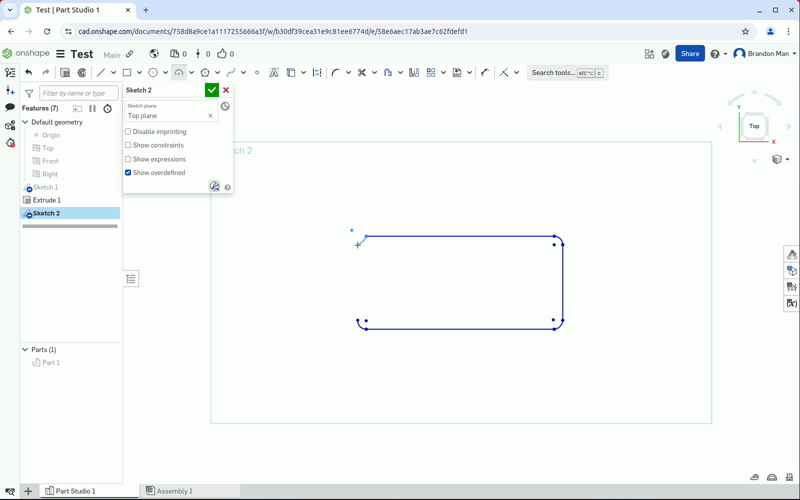
mouse_move(359, 238)
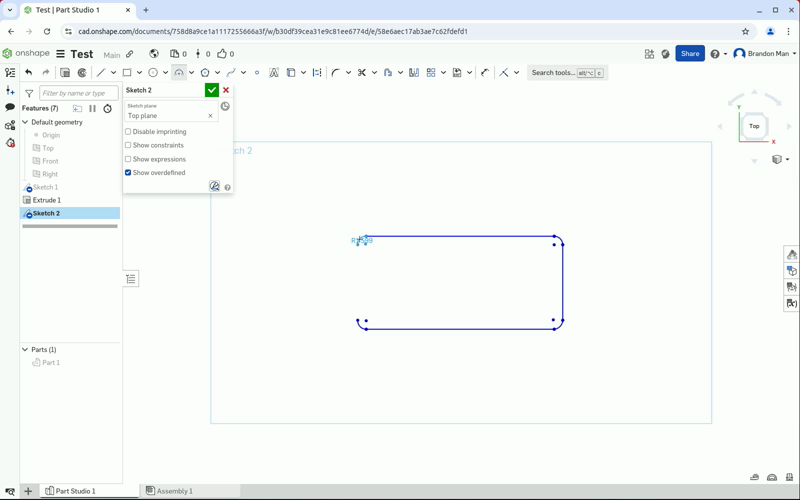
click(359, 238)
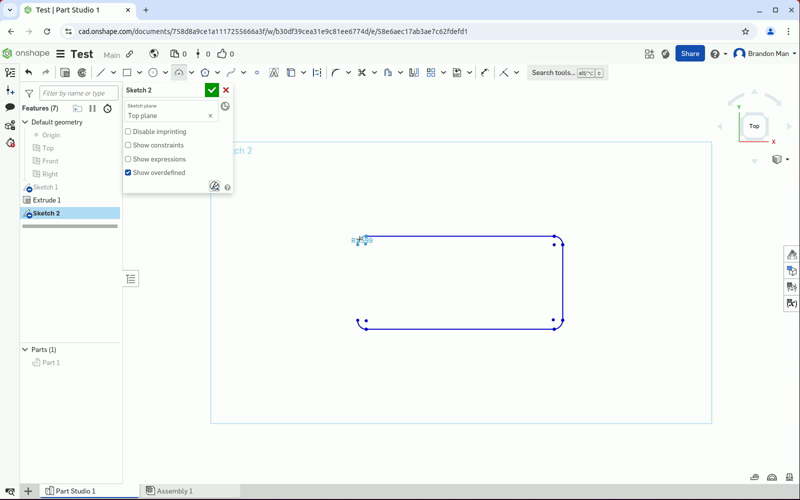
key_up(shift)
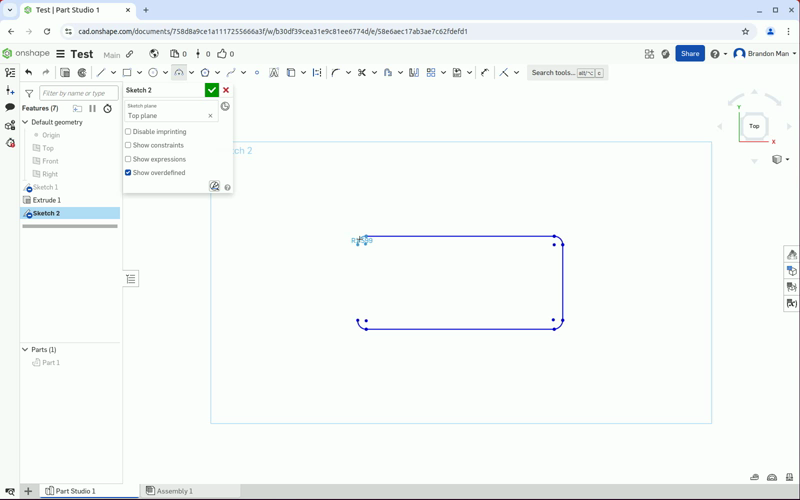
key(esc)
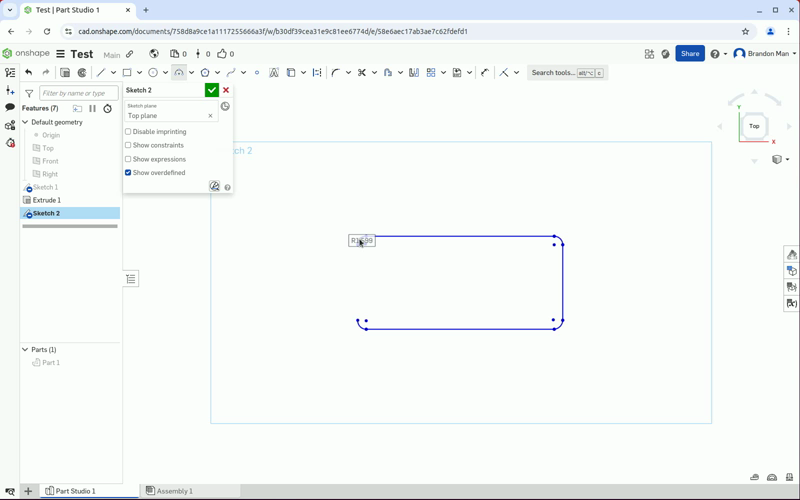
key(l)
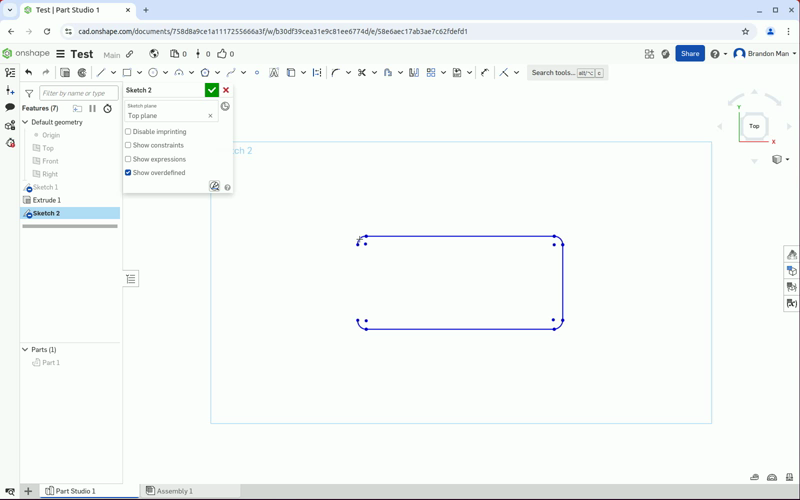
mouse_move(357, 244)
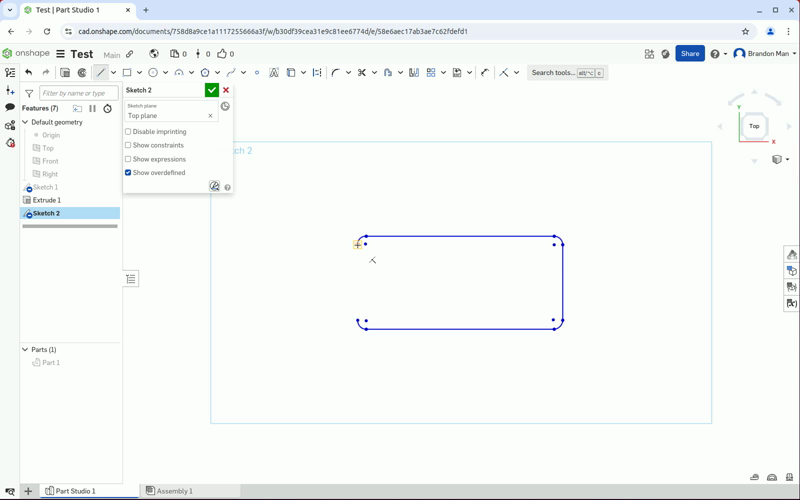
click(357, 244)
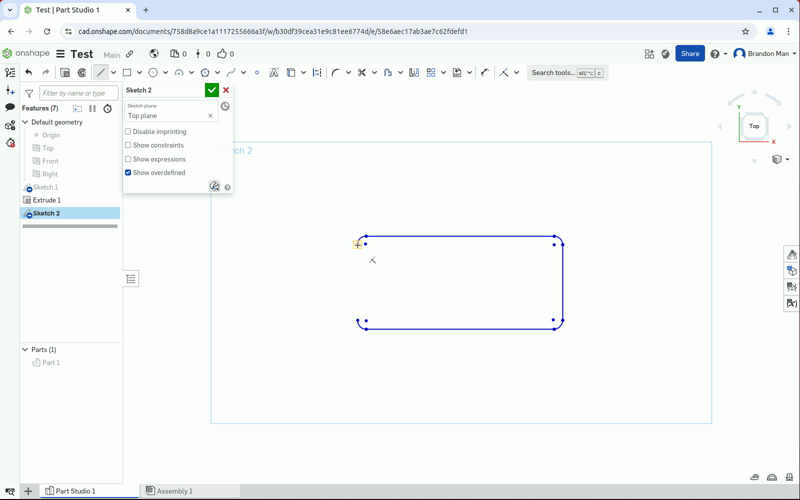
key_down(shift)
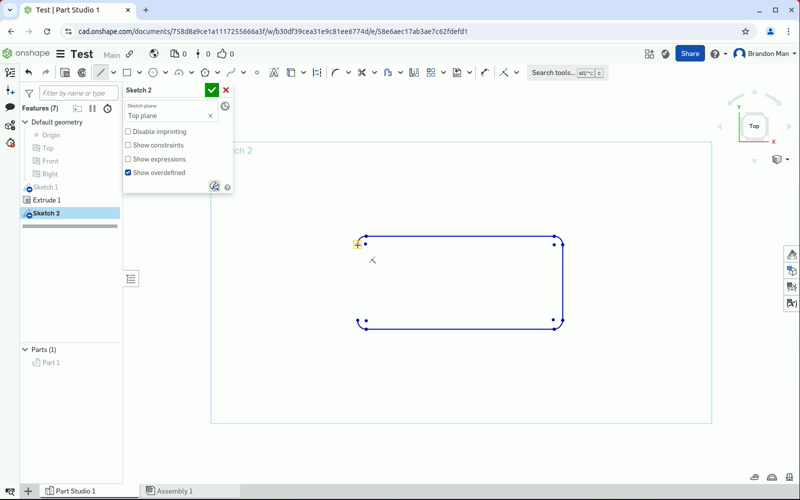
mouse_move(357, 320)
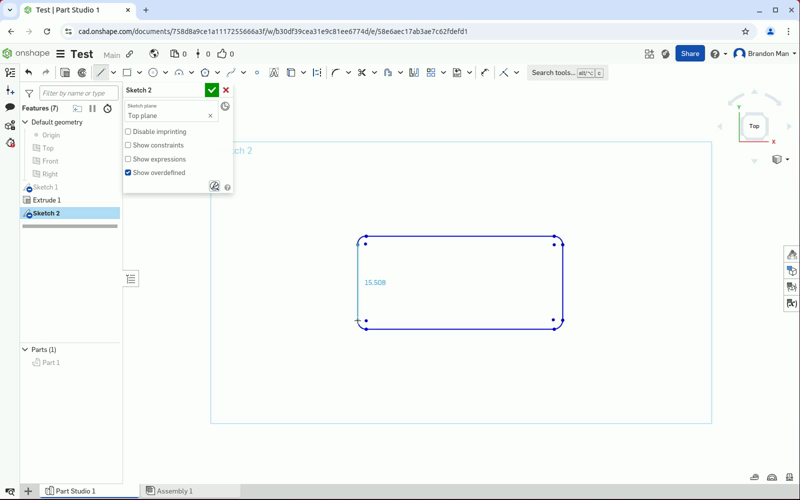
key_up(shift)
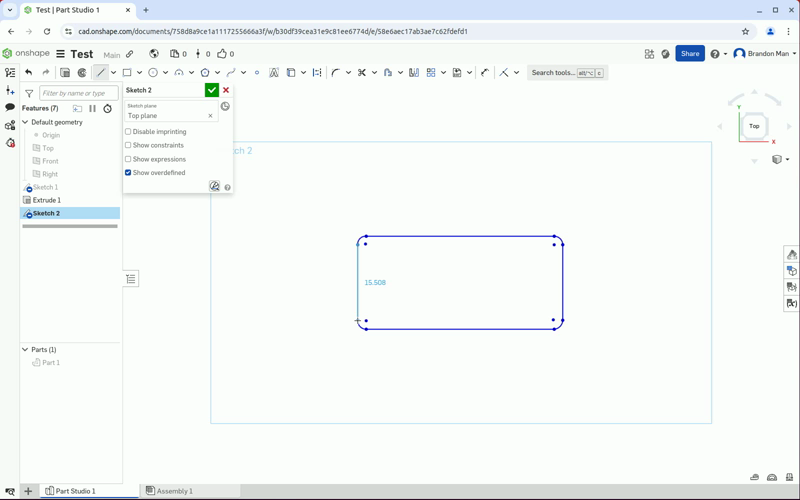
click(357, 320)
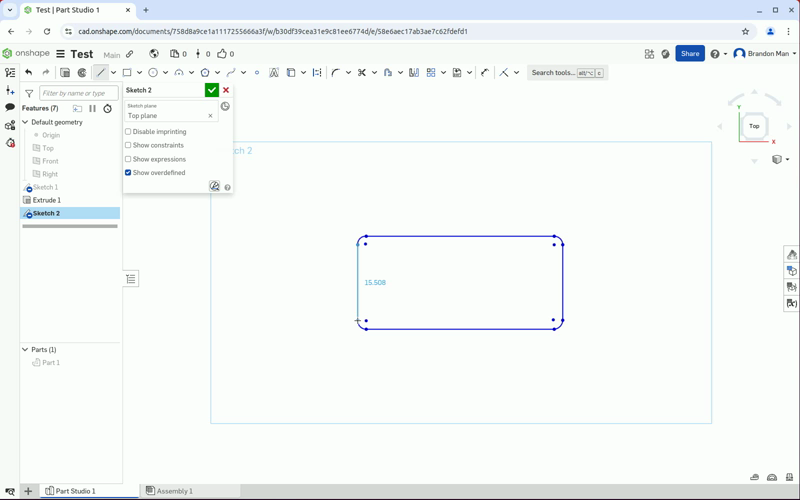
key(esc)
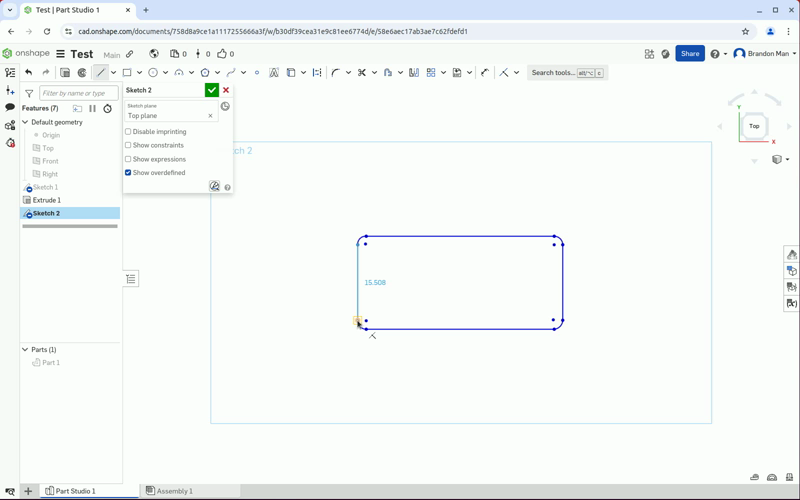
key(c)
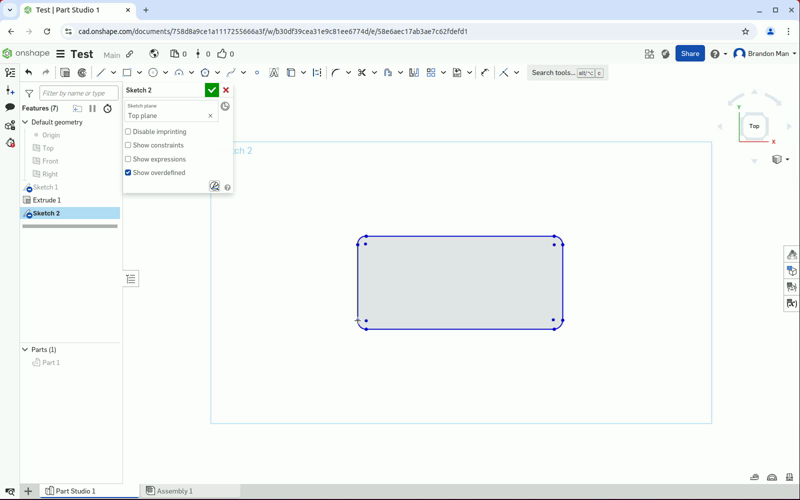
key_down(shift)
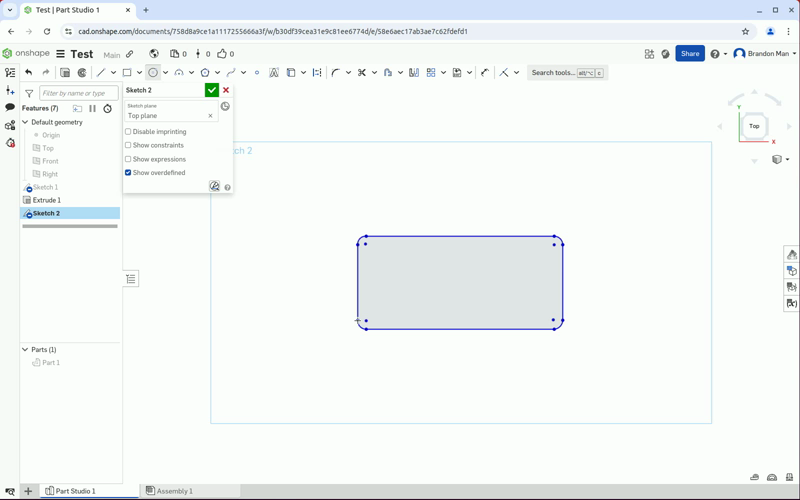
mouse_move(404, 311)
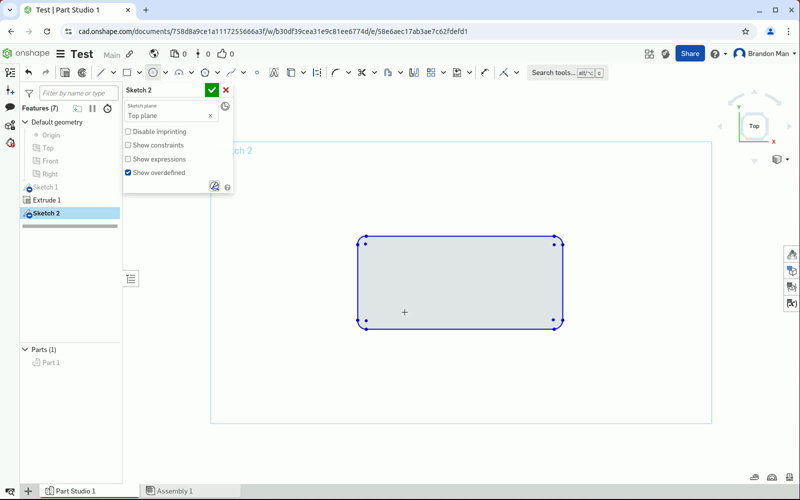
click(404, 311)
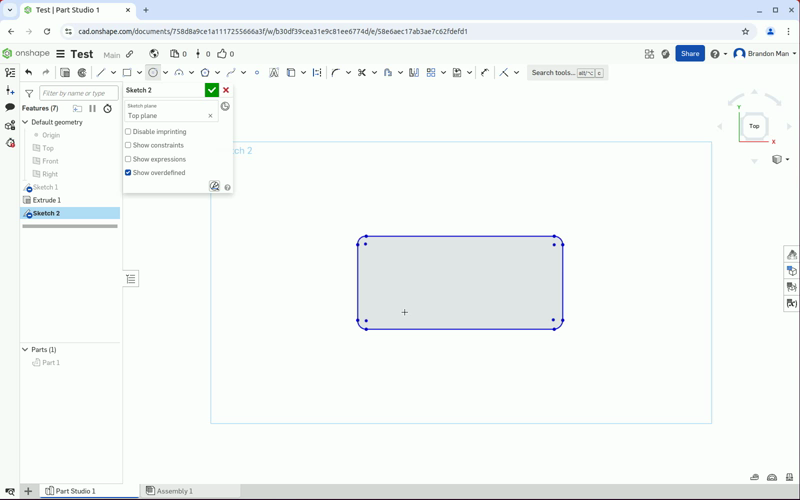
key_up(shift)
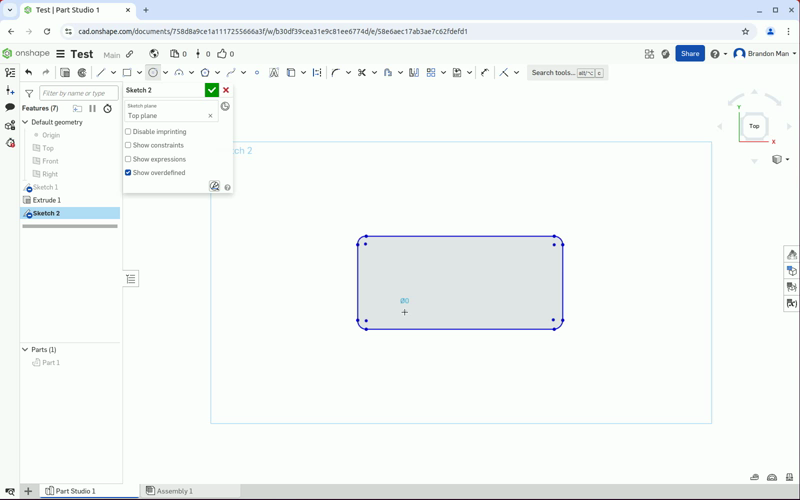
mouse_move(417, 311)
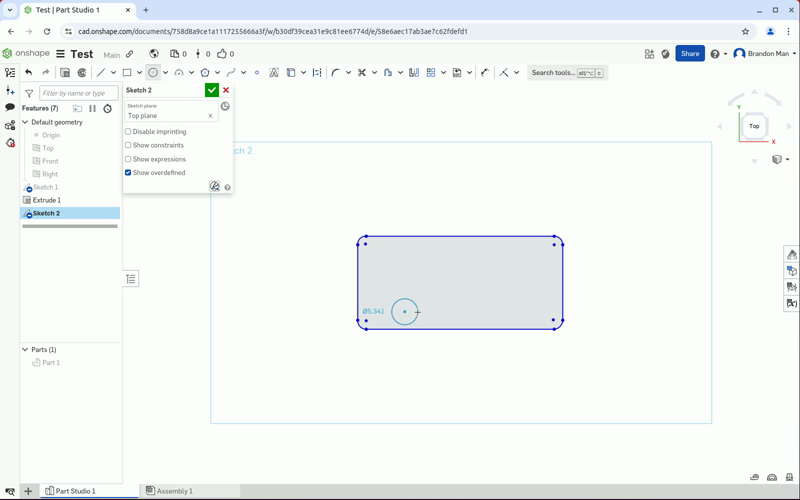
click(417, 311)
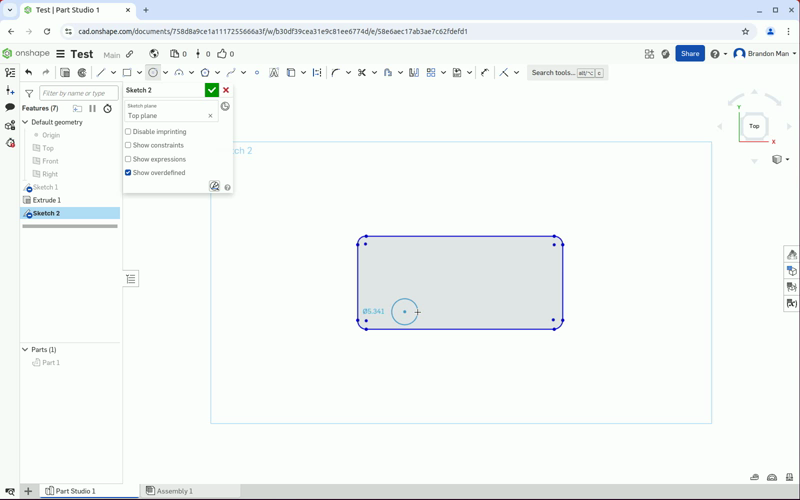
key(esc)
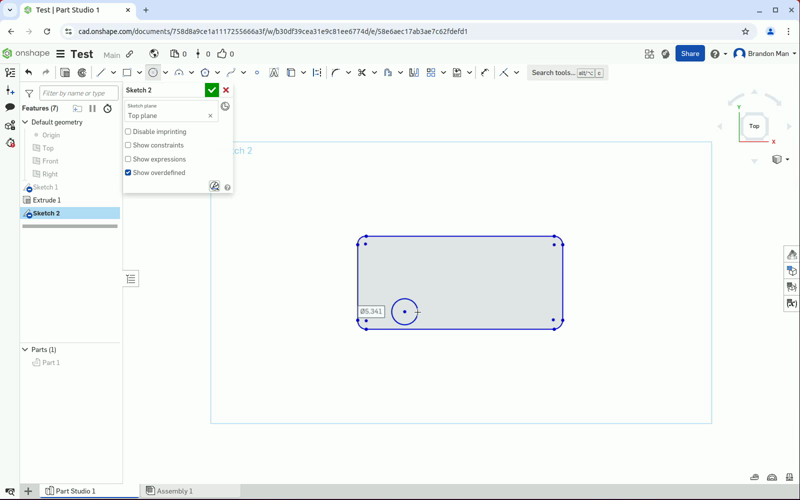
key(c)
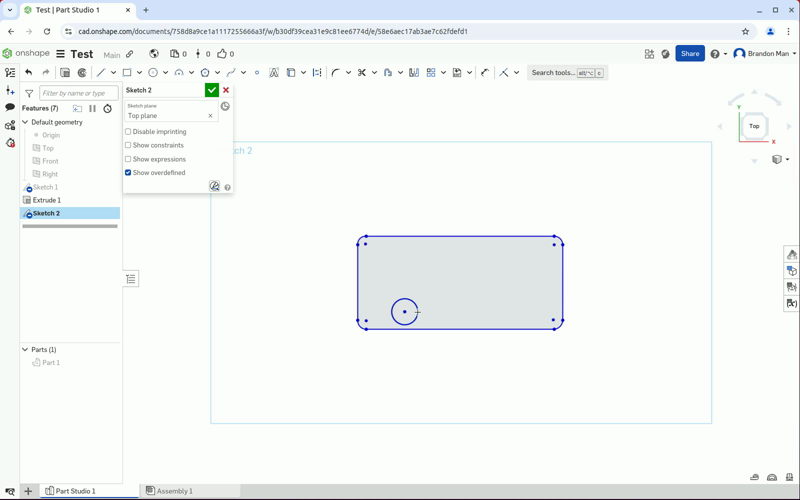
key_down(shift)
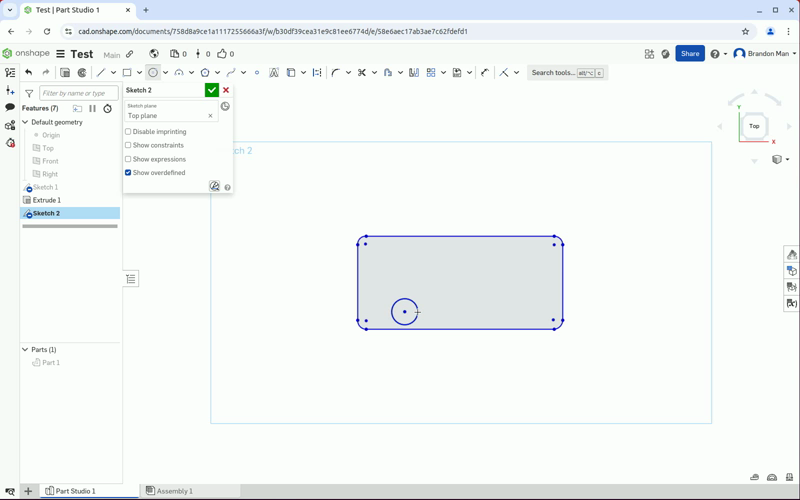
mouse_move(404, 255)
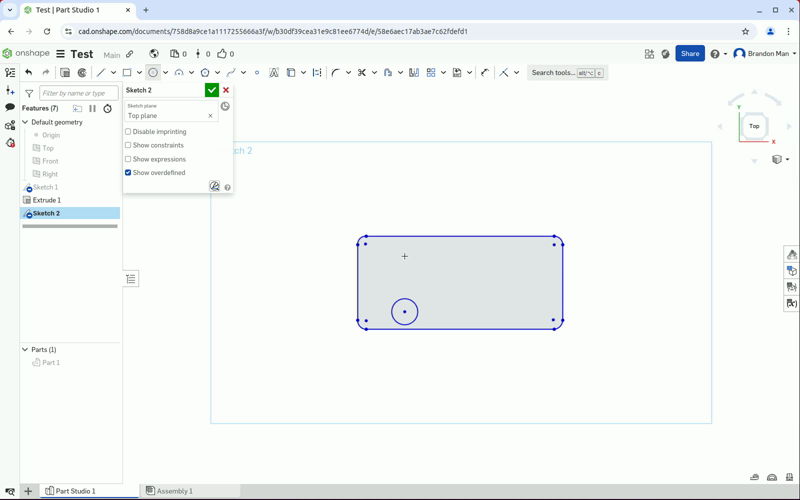
click(404, 255)
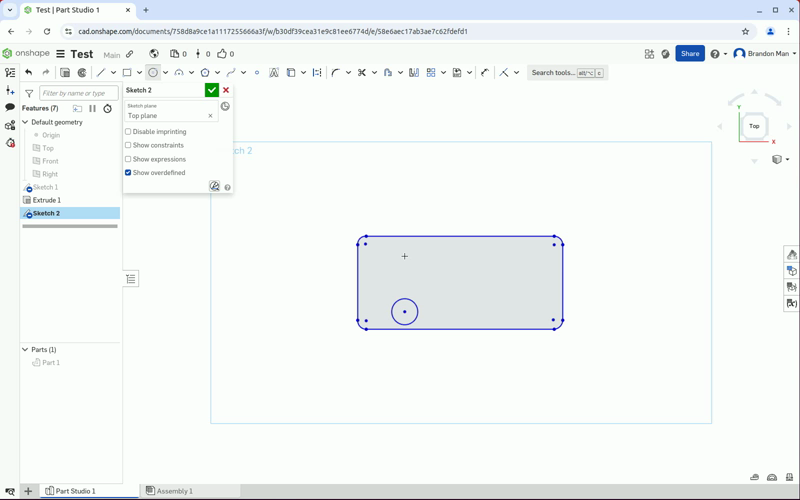
key_up(shift)
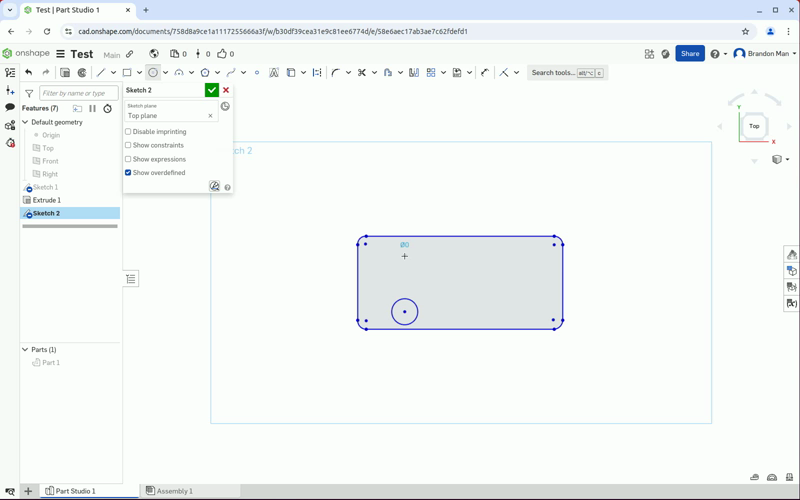
mouse_move(417, 255)
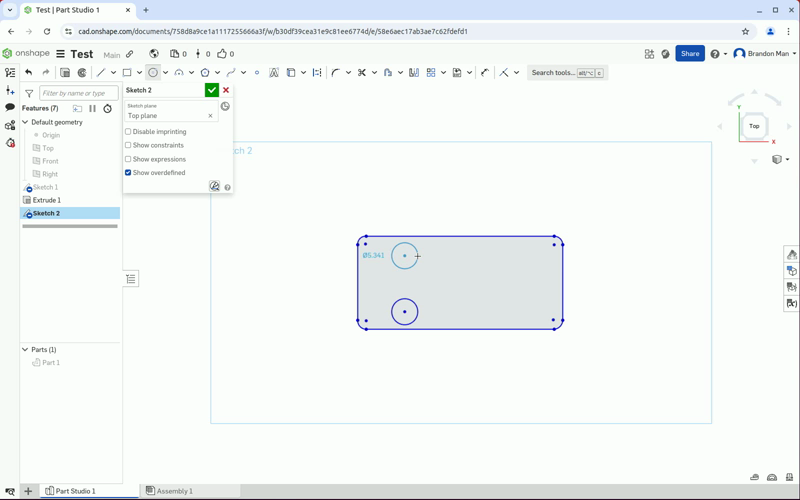
click(417, 255)
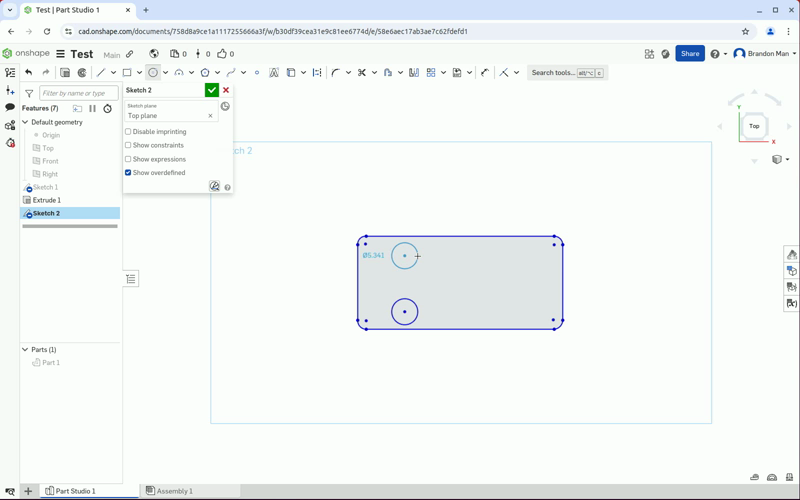
key(esc)
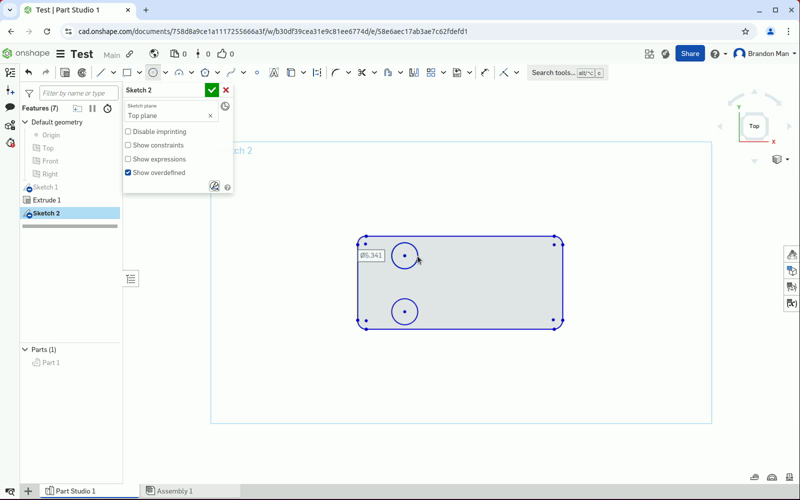
key(c)
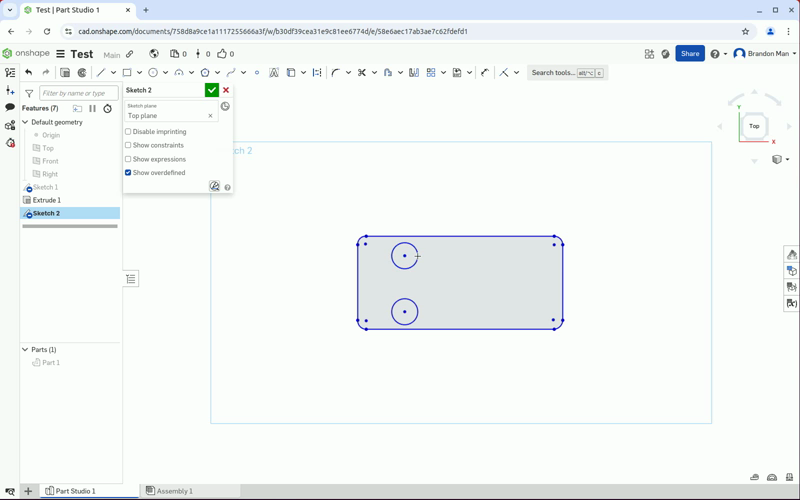
key_down(shift)
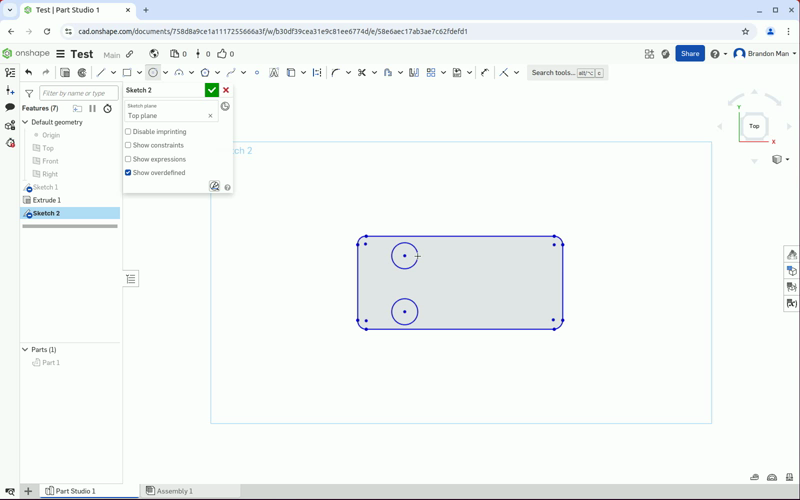
mouse_move(515, 311)
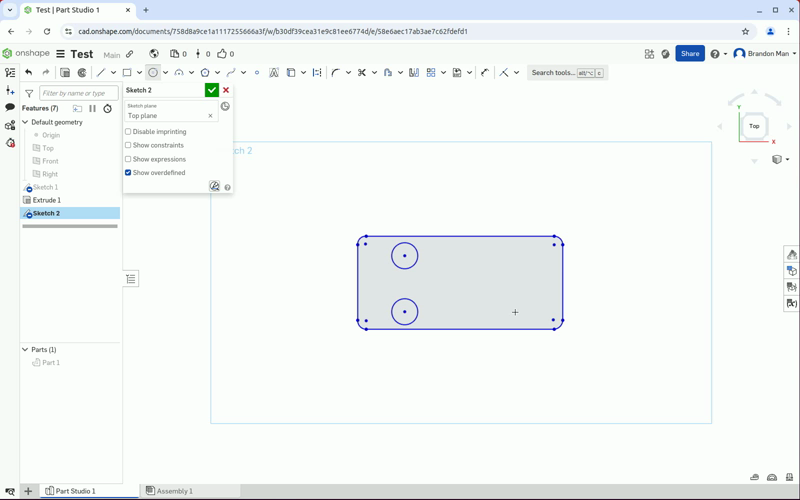
click(515, 311)
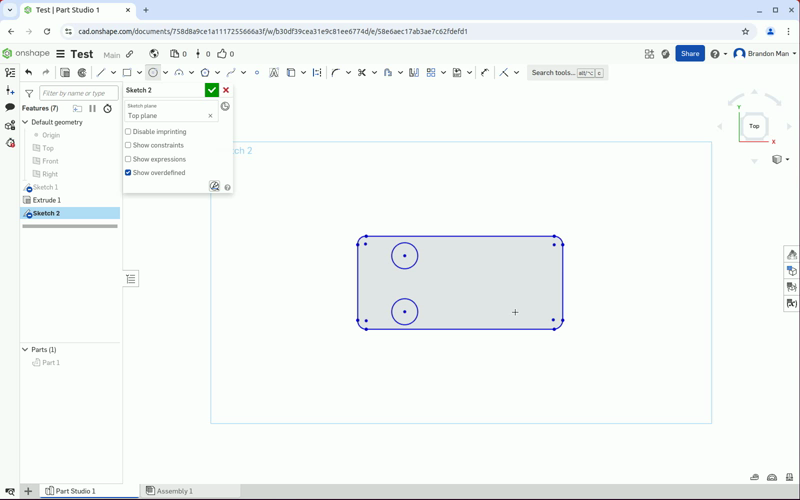
key_up(shift)
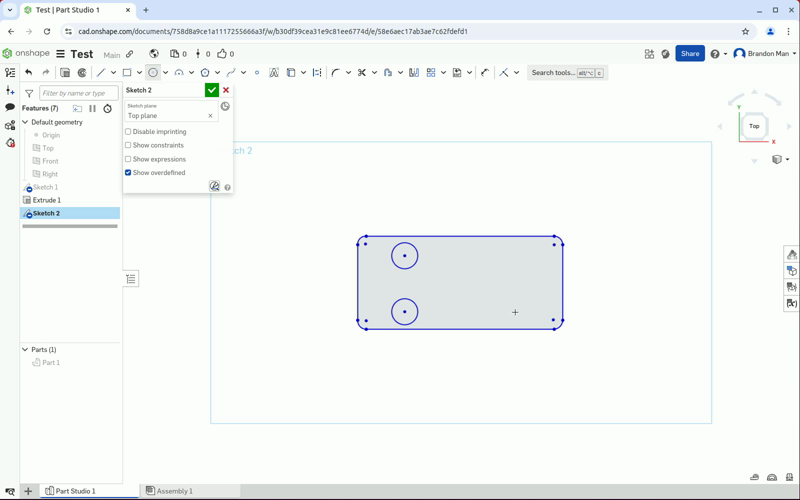
mouse_move(528, 311)
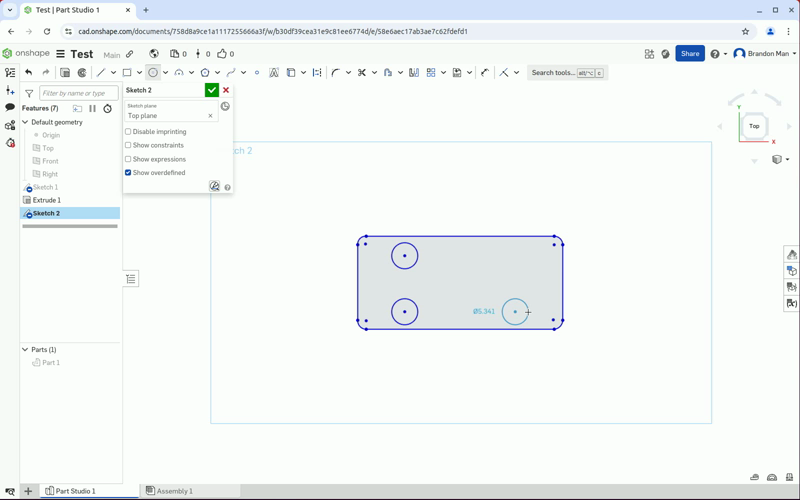
click(528, 311)
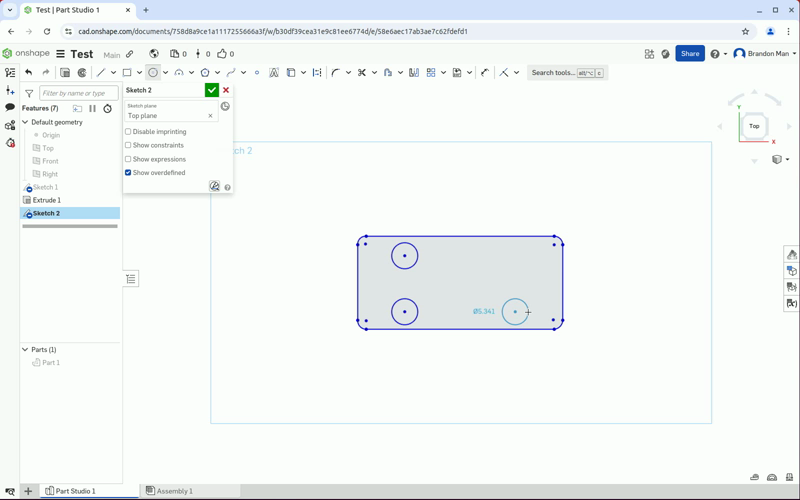
key(esc)
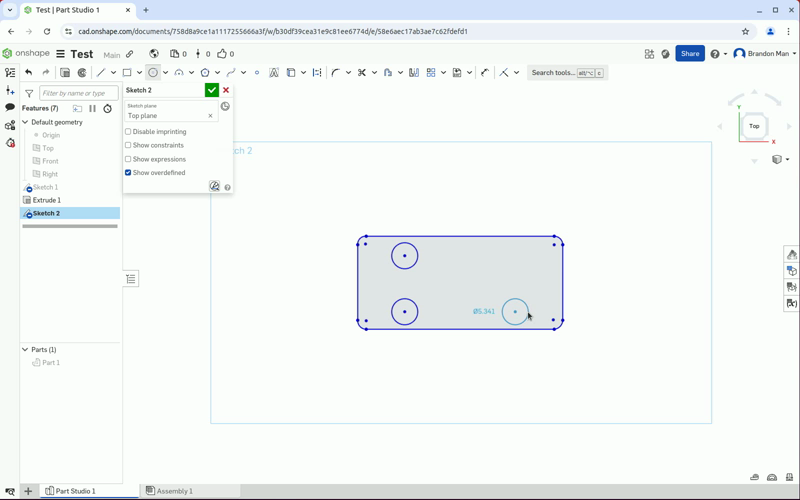
key(c)
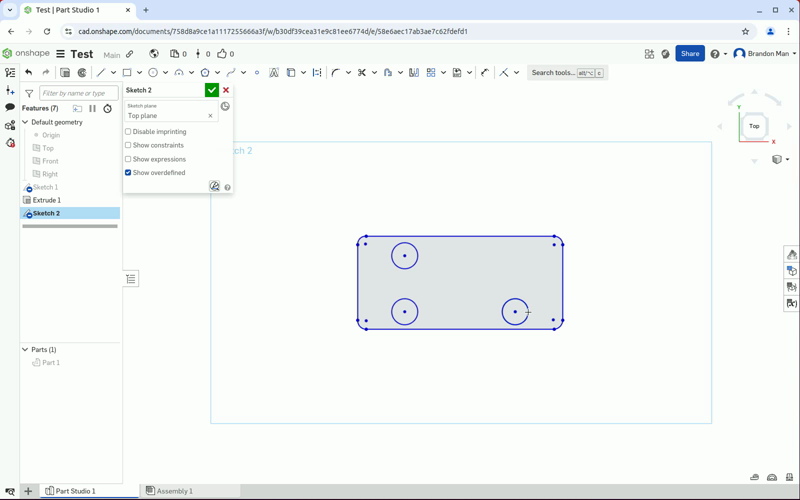
key_down(shift)
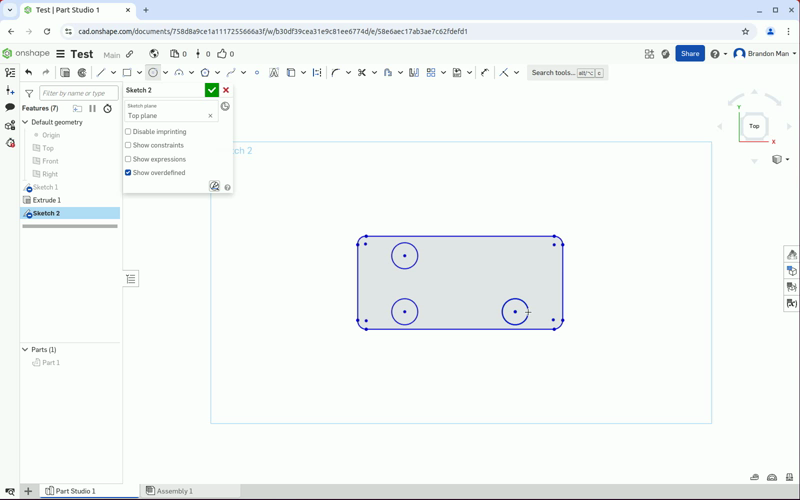
mouse_move(515, 255)
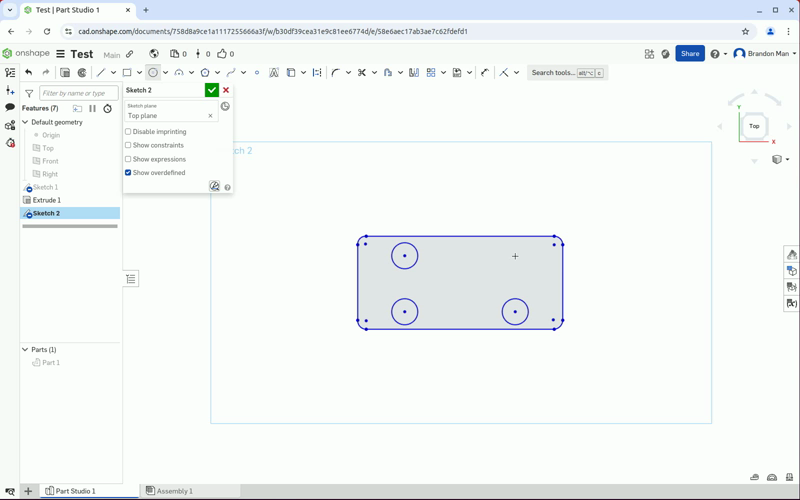
click(515, 255)
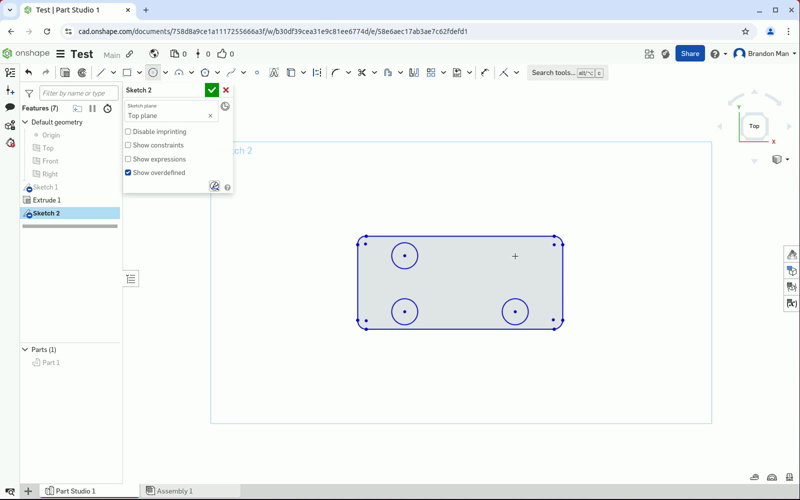
key_up(shift)
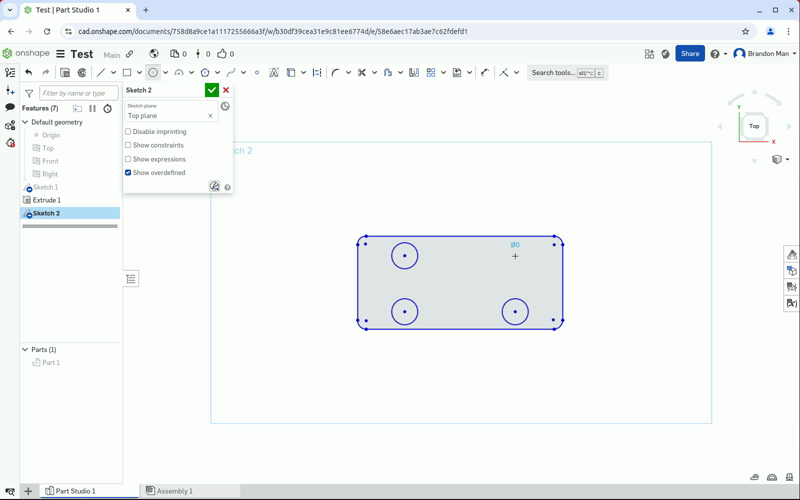
mouse_move(528, 255)
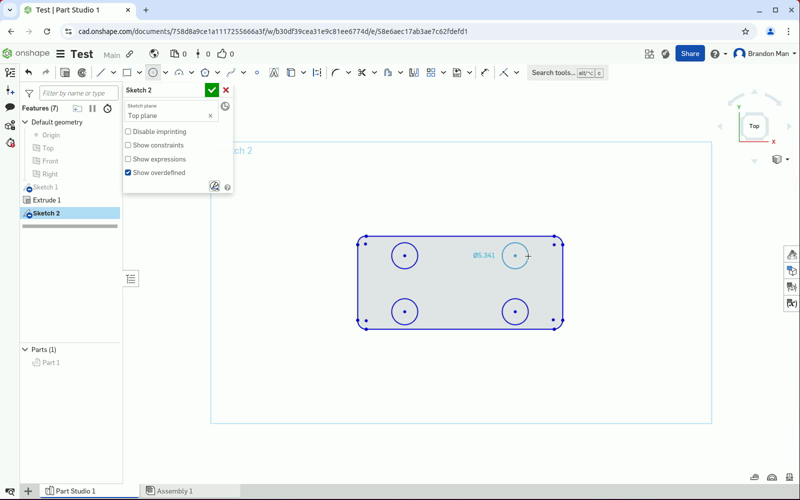
click(528, 255)
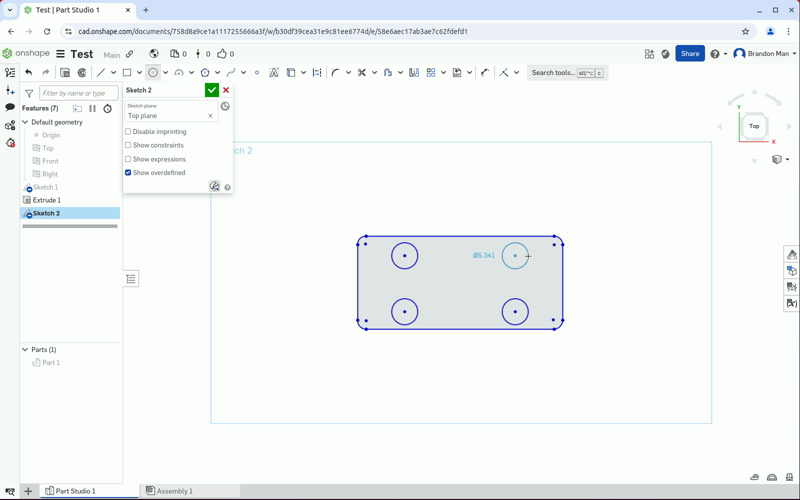
key(esc)
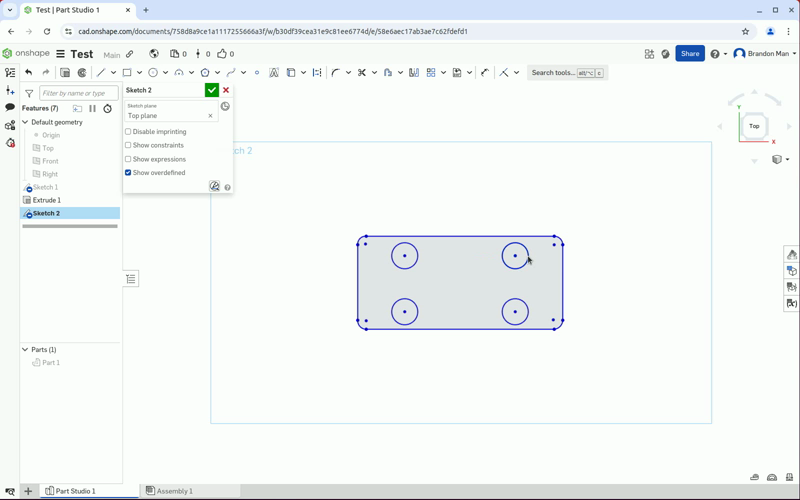
mouse_move(468, 308)
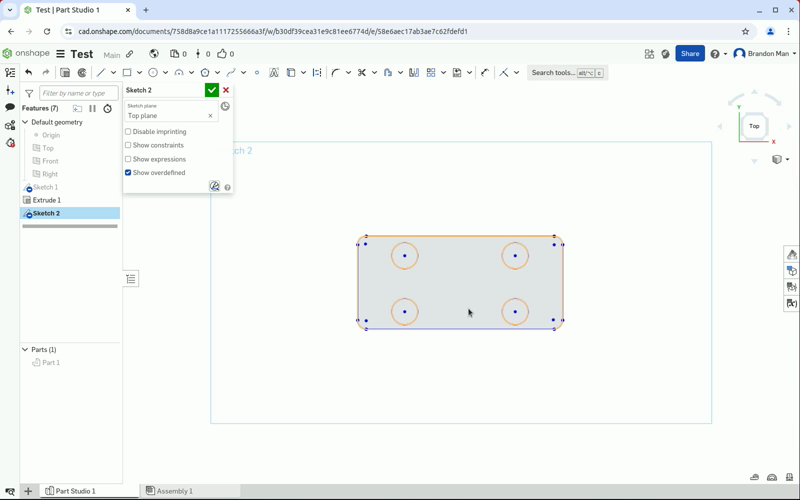
click(468, 308)
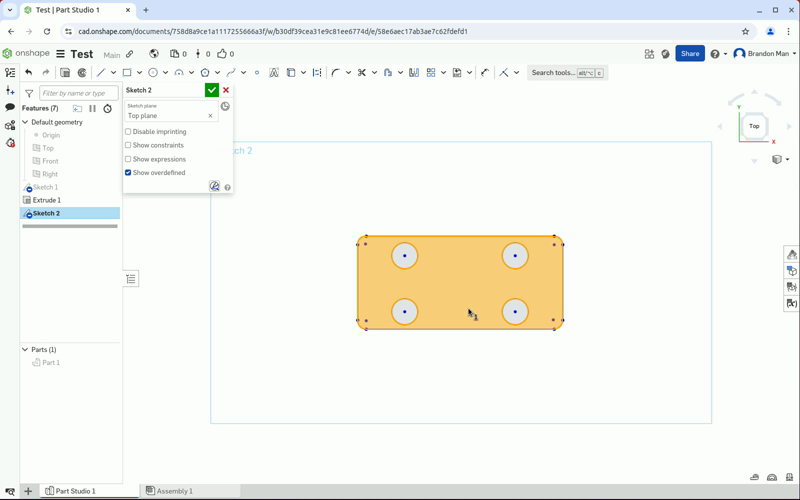
mouse_move(73, 352)
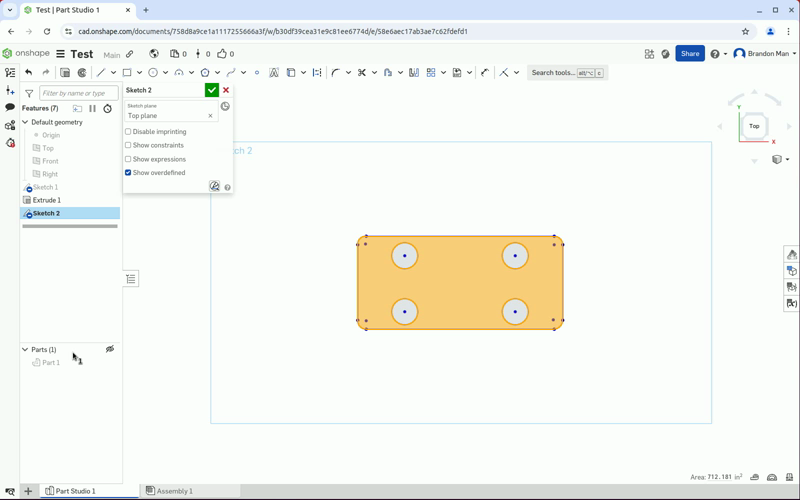
key(shift+y)
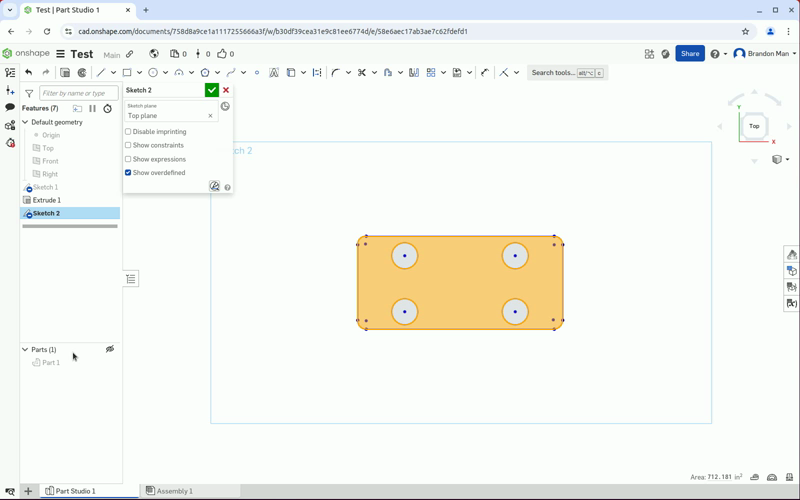
key(shift+e)
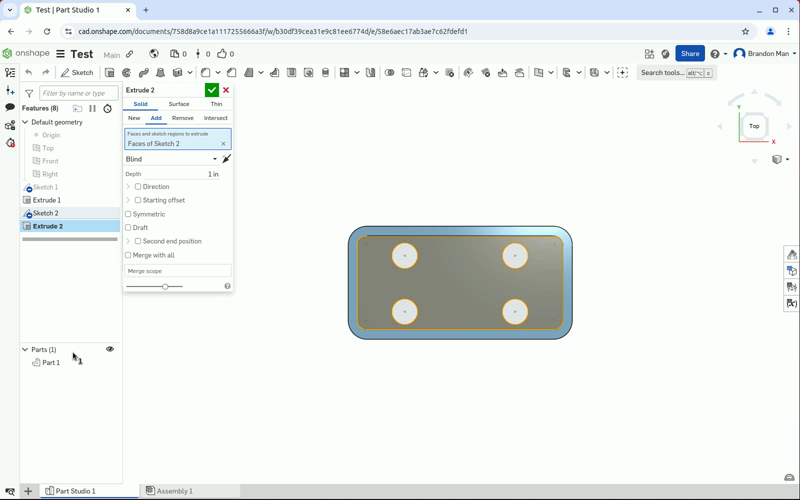
mouse_move(143, 106)
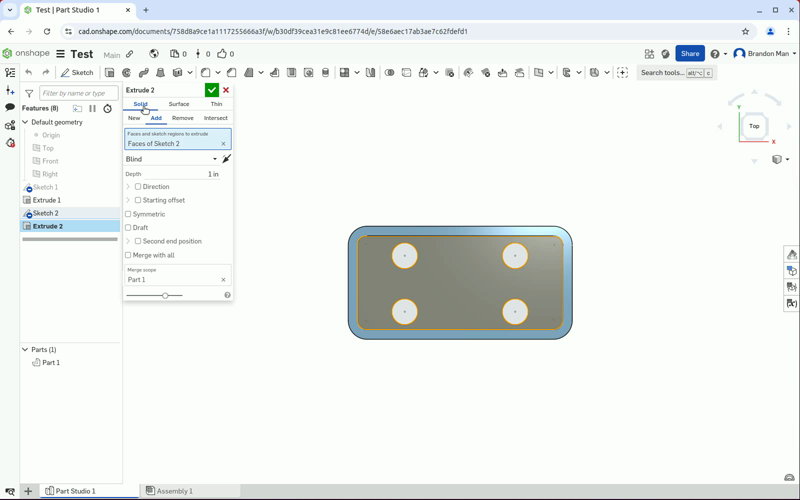
click(143, 106)
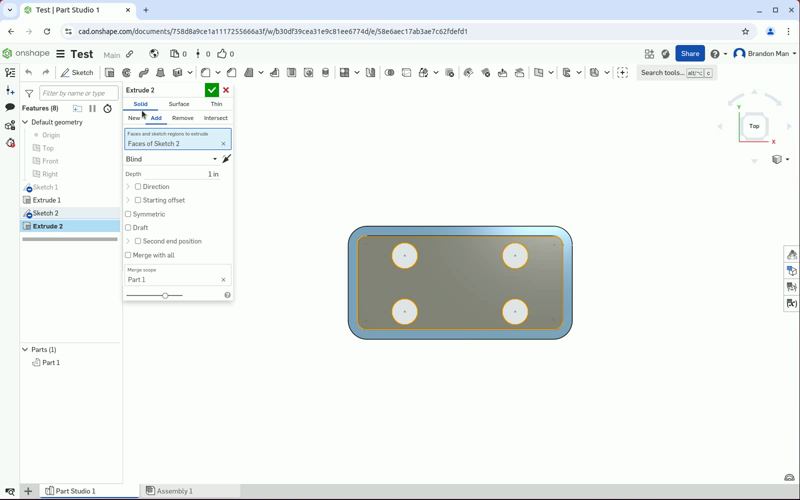
mouse_move(137, 120)
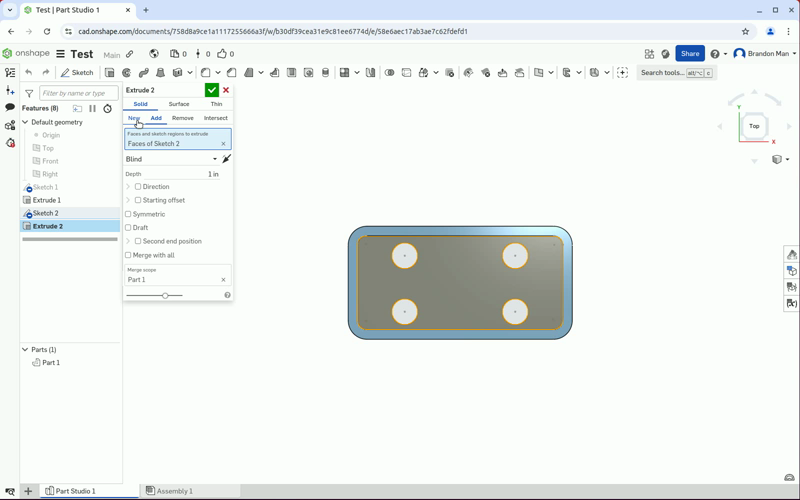
click(137, 120)
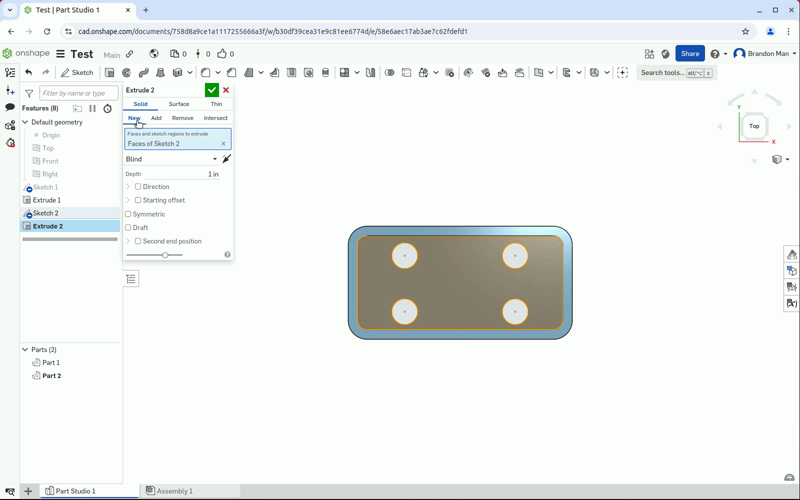
key(tab, 4)
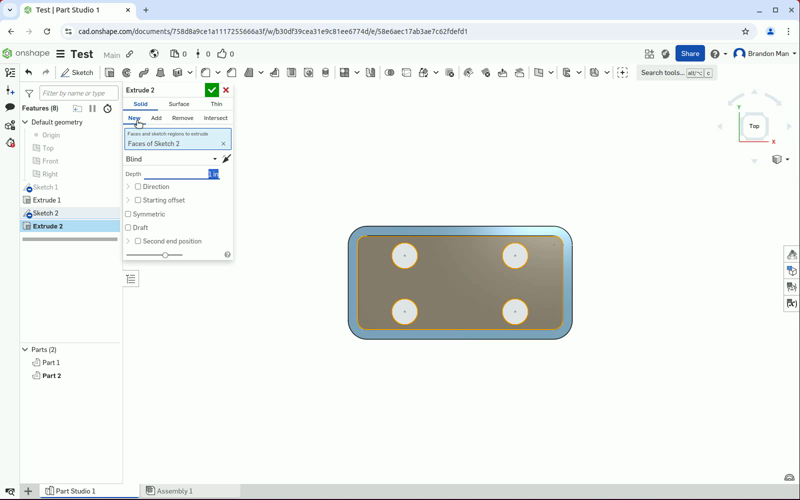
text(5.777)
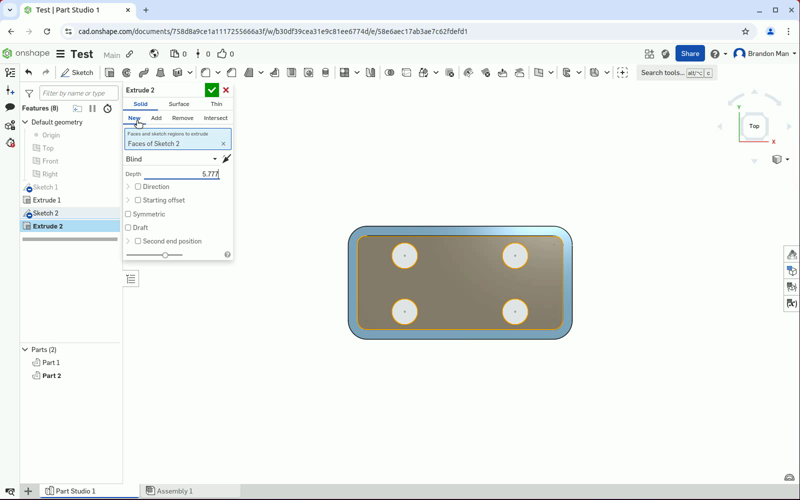
key(enter)
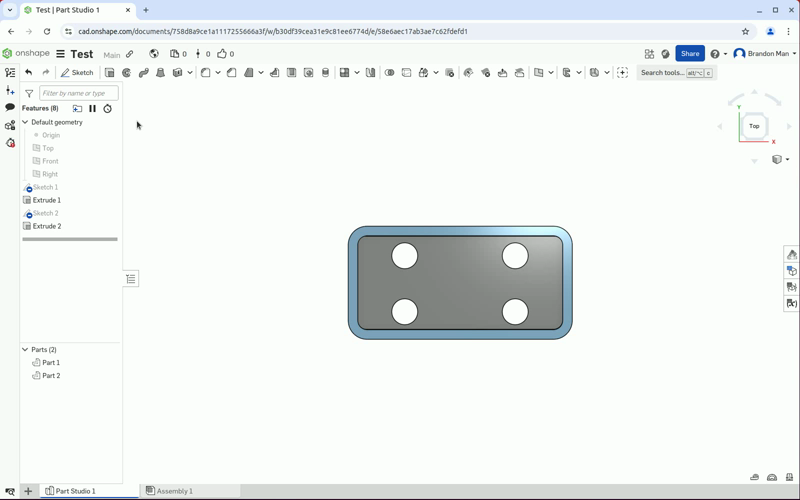
key(shift+h)
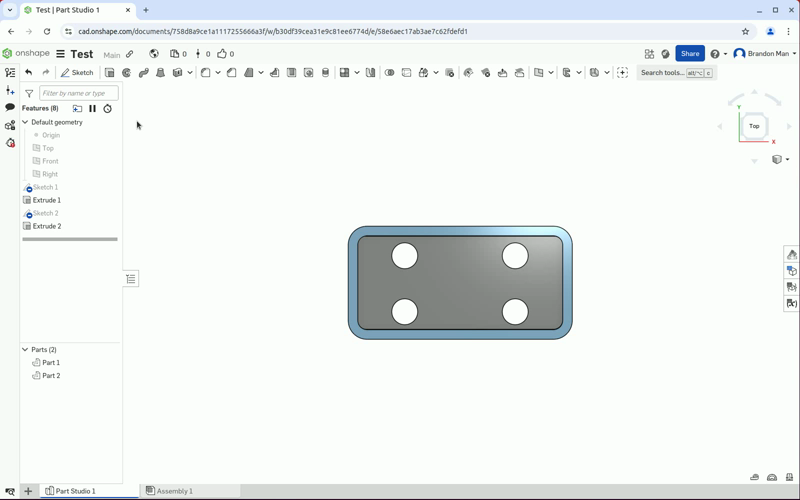
key(shift+h)
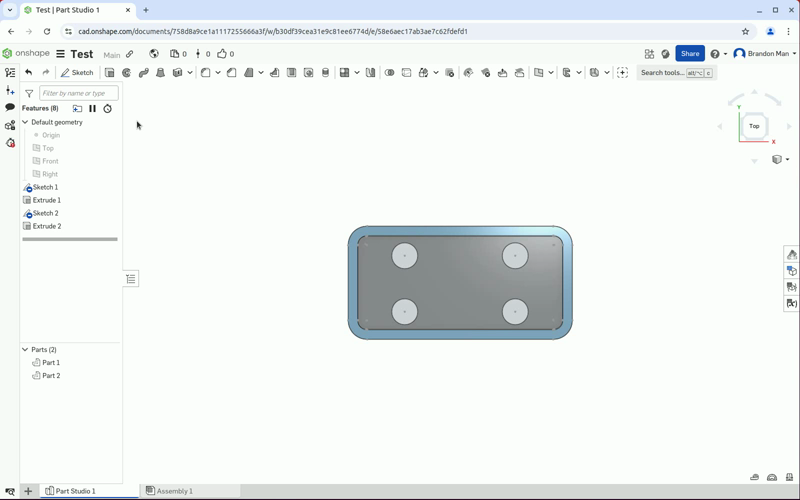
key(shift+7)
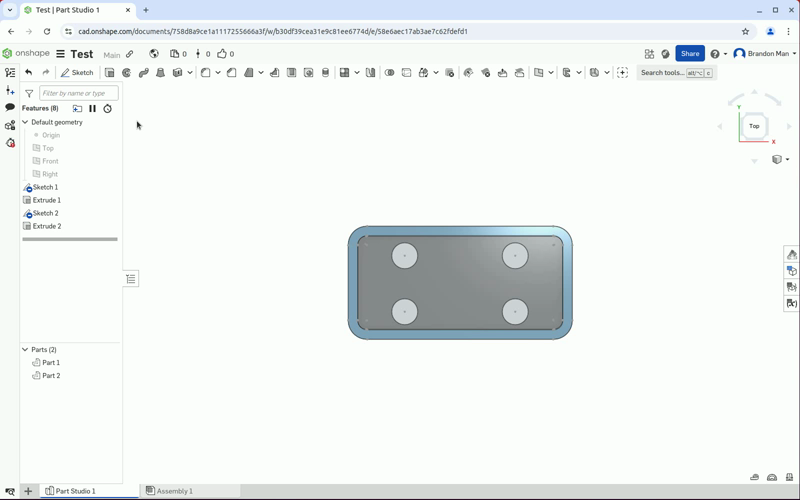
key(up, 3)
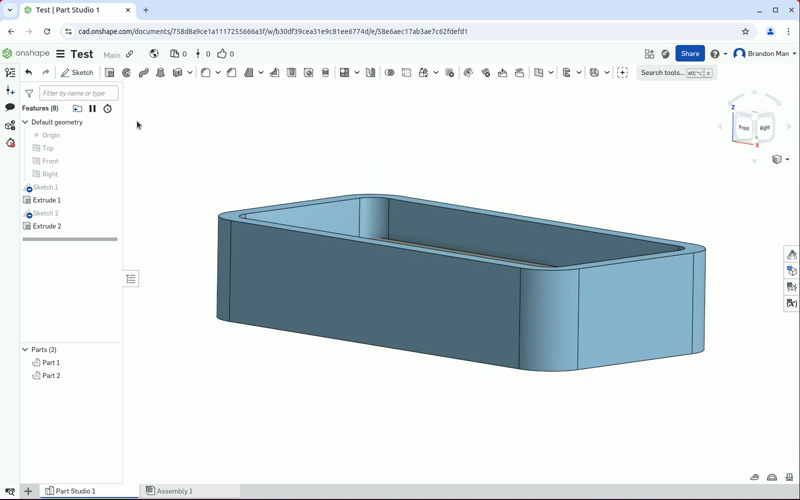
key(left, 3)
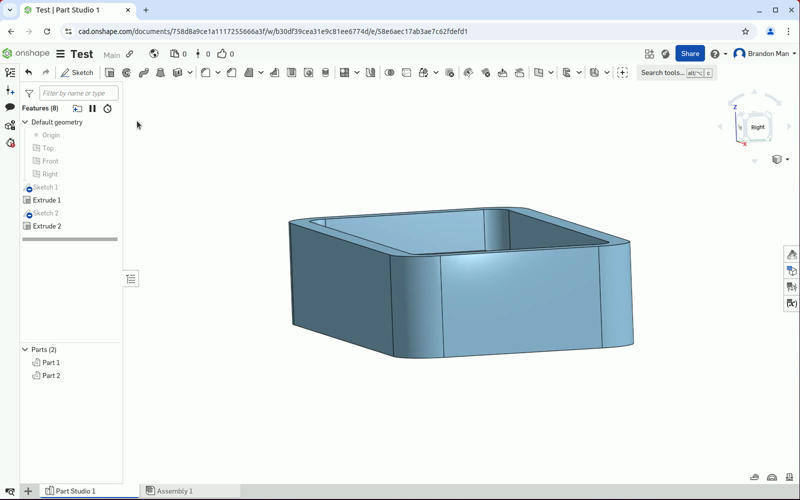
key(right, 3)
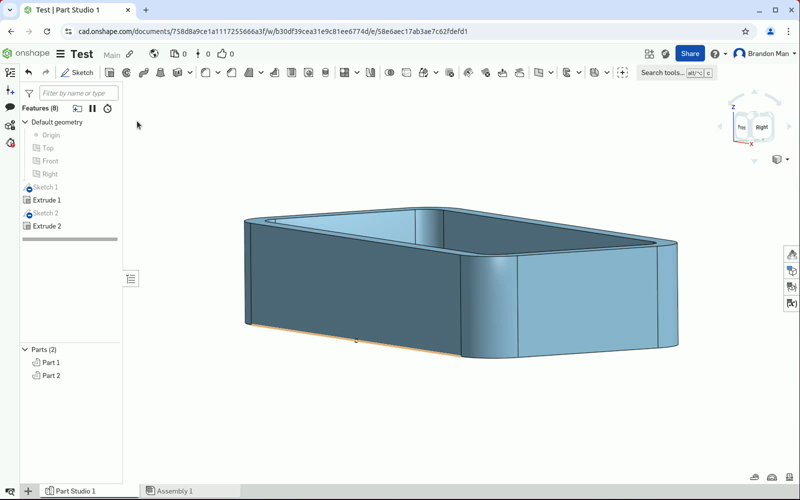
key(down, 3)
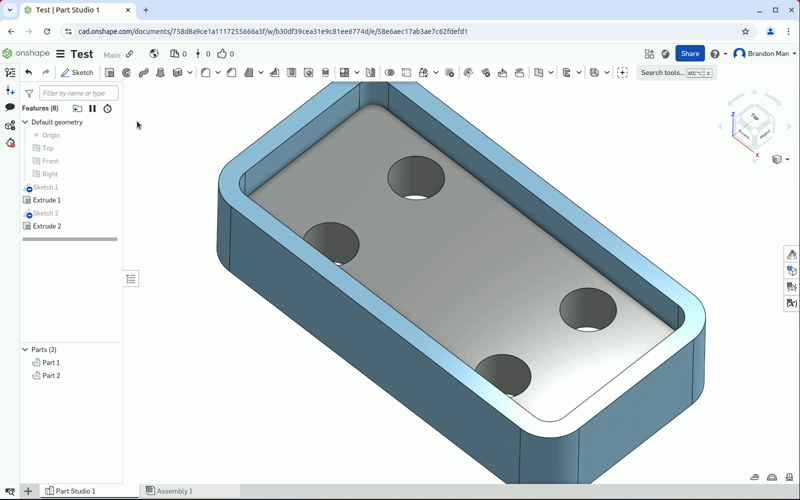
mouse_move(73, 189)
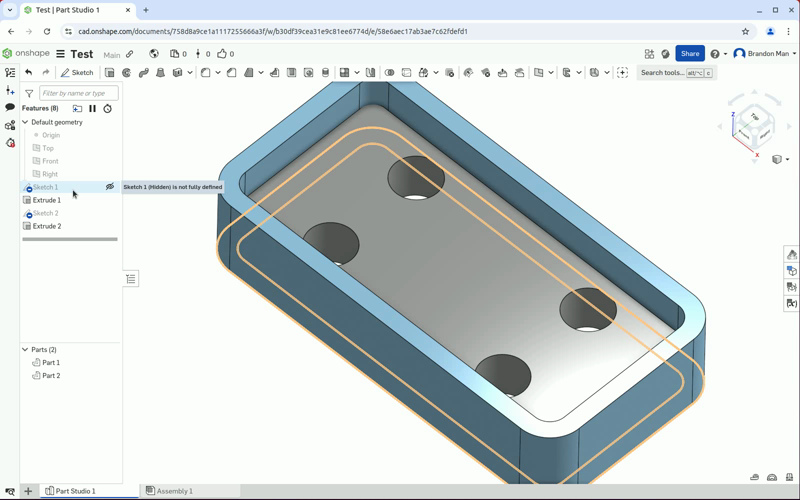
click(73, 189)